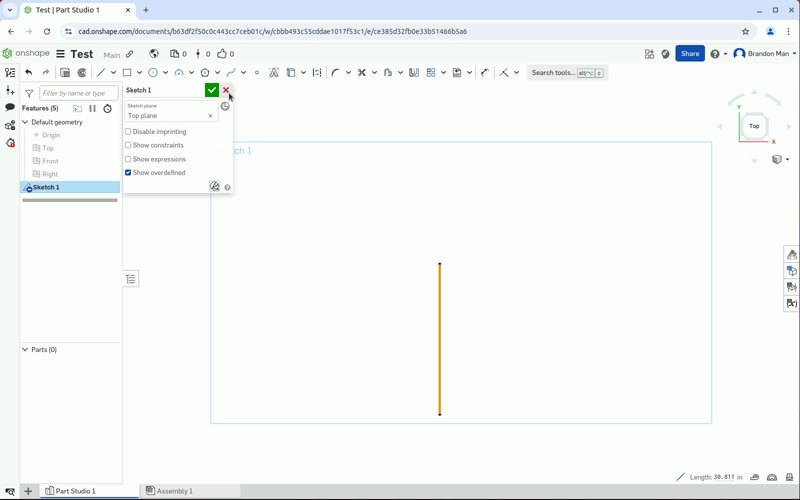
key(shift+h)
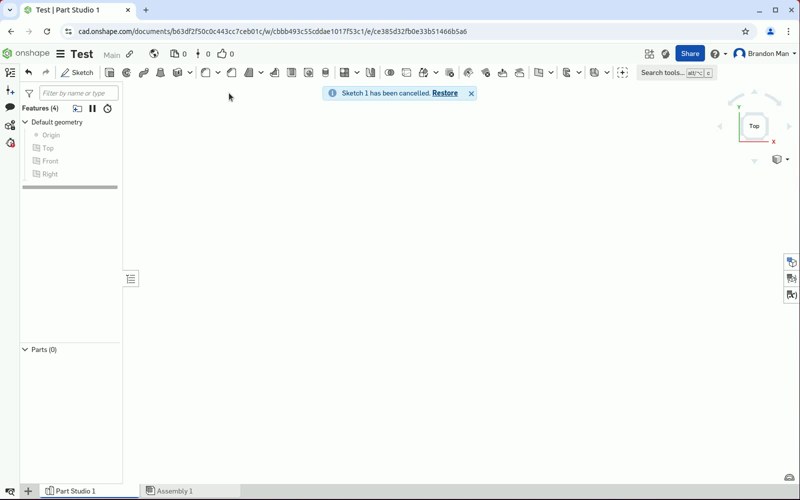
mouse_move(73, 352)
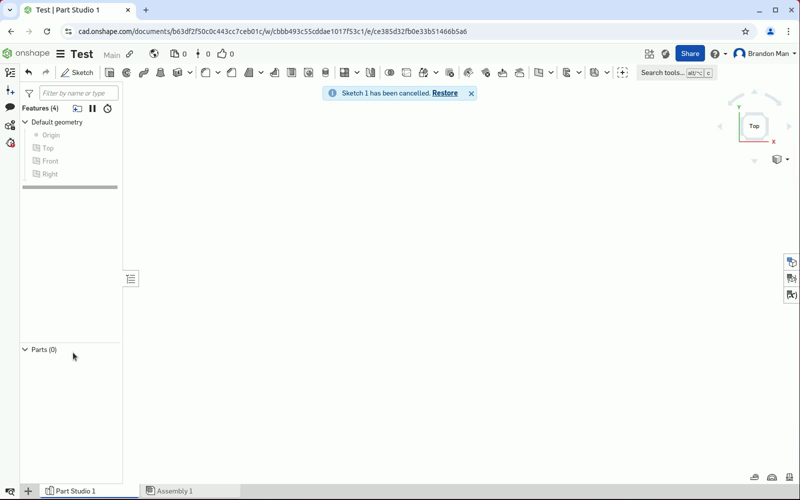
key(y)
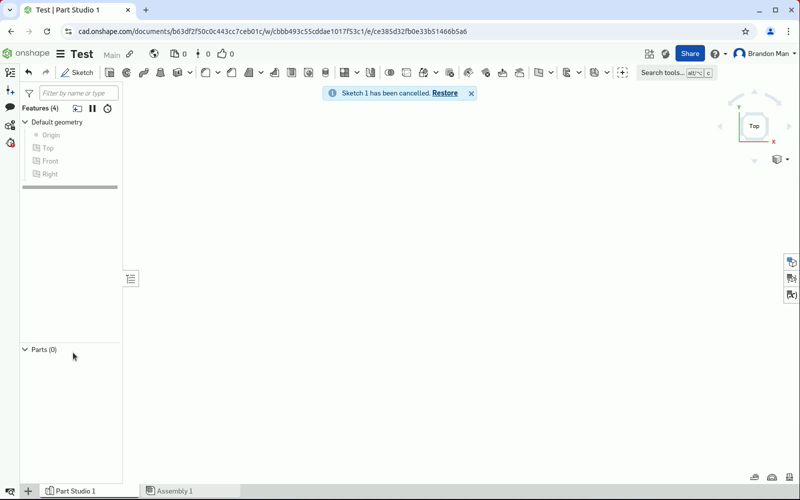
key(shift+p)
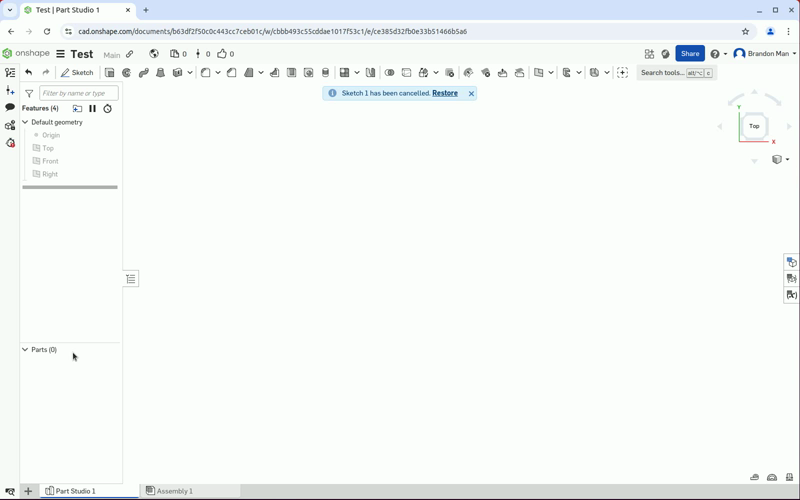
key(space)
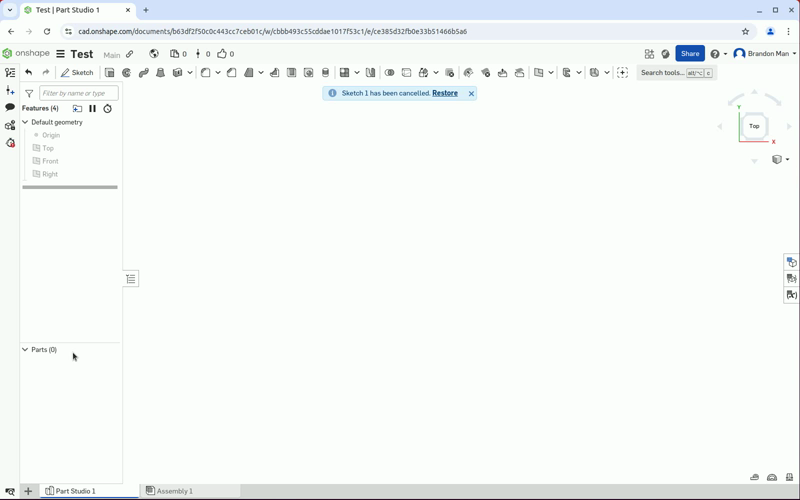
key_down(shift)
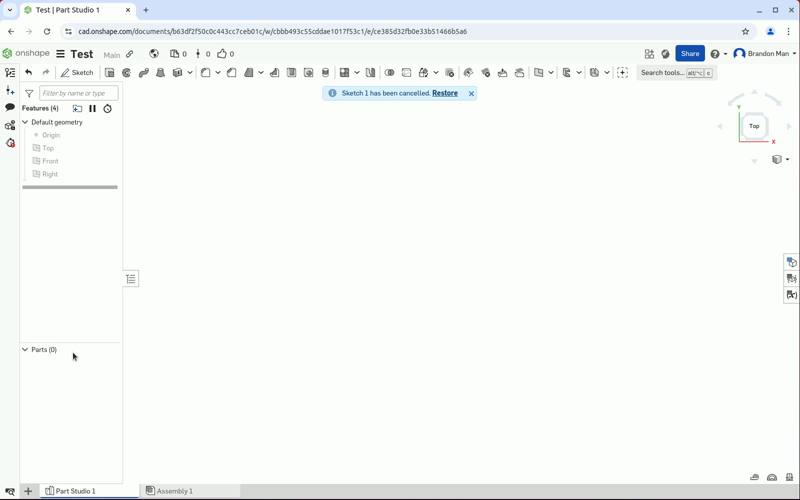
key(up)
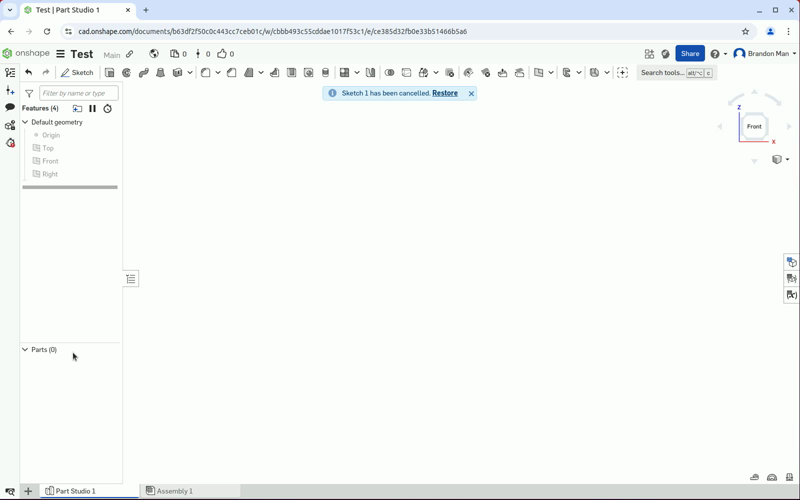
key_up(shift)
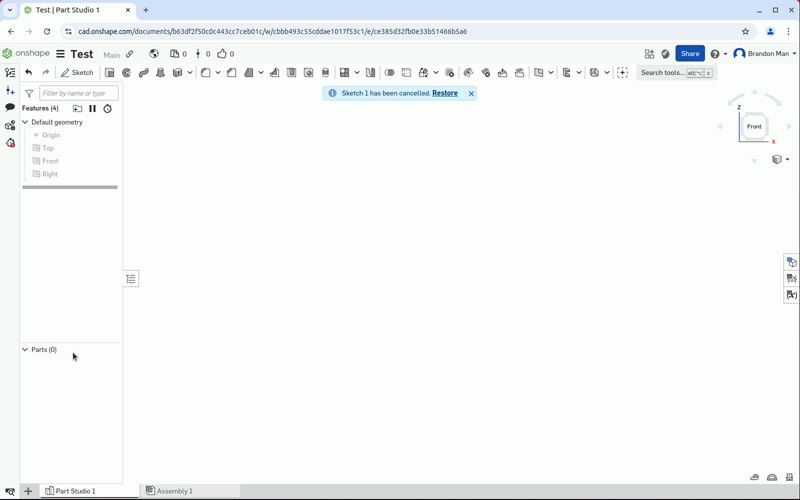
mouse_move(73, 352)
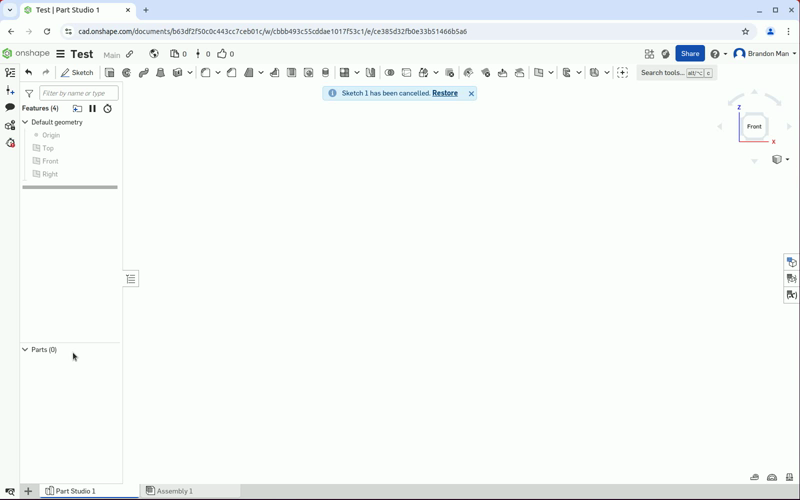
key(shift+y)
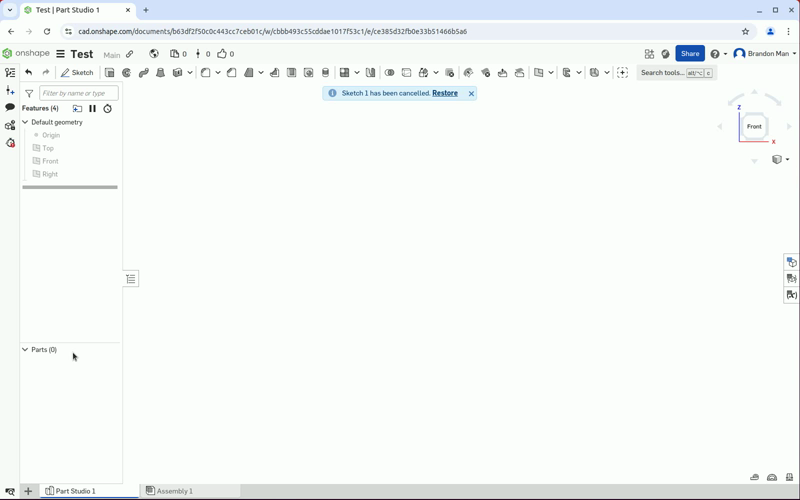
key(shift+s)
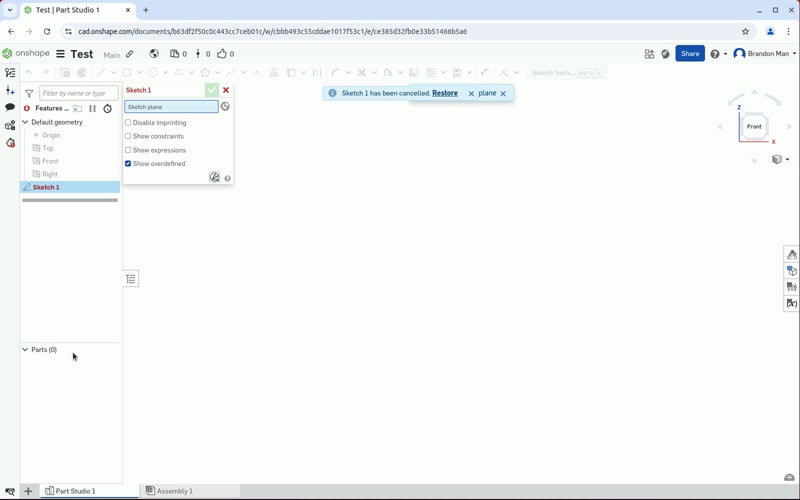
mouse_move(73, 163)
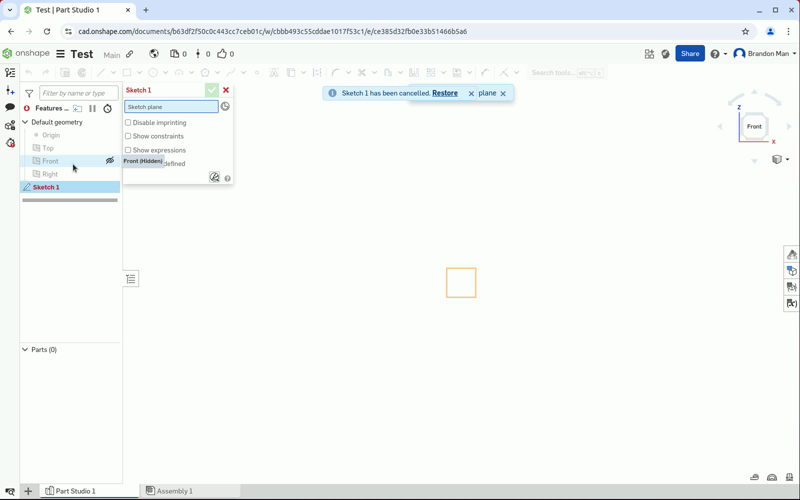
click(73, 163)
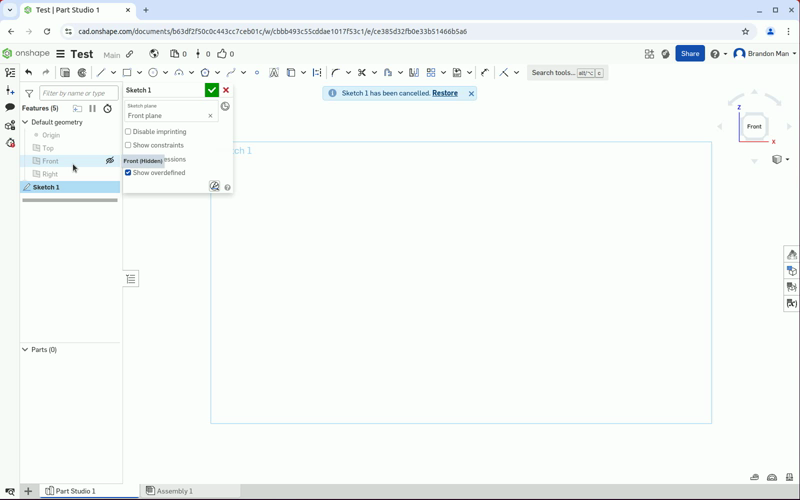
mouse_move(73, 352)
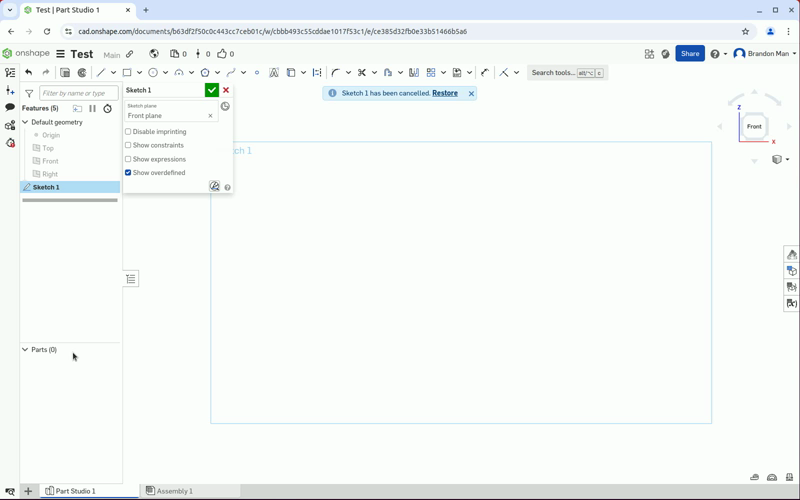
key(y)
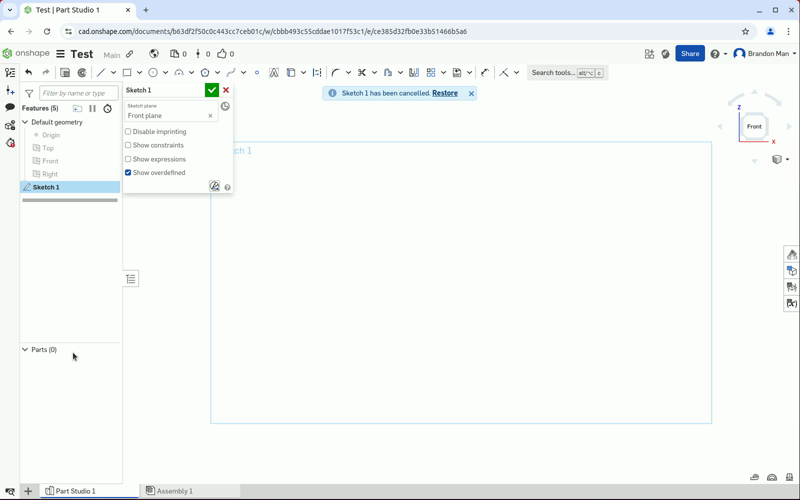
key(l)
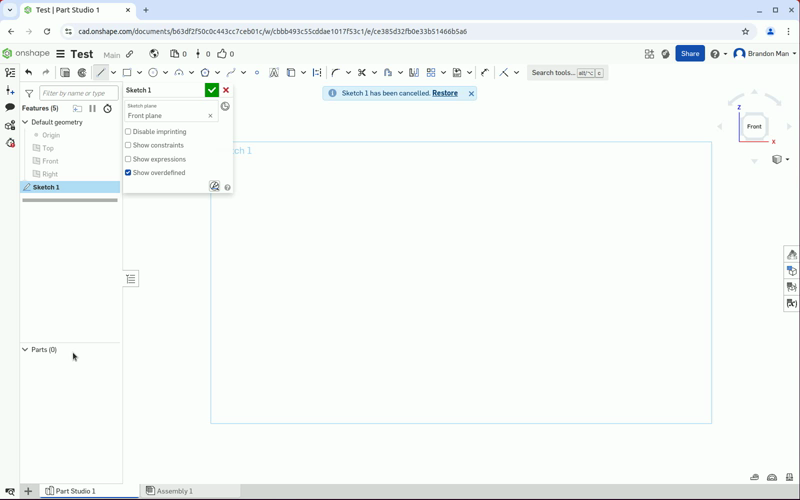
key_down(shift)
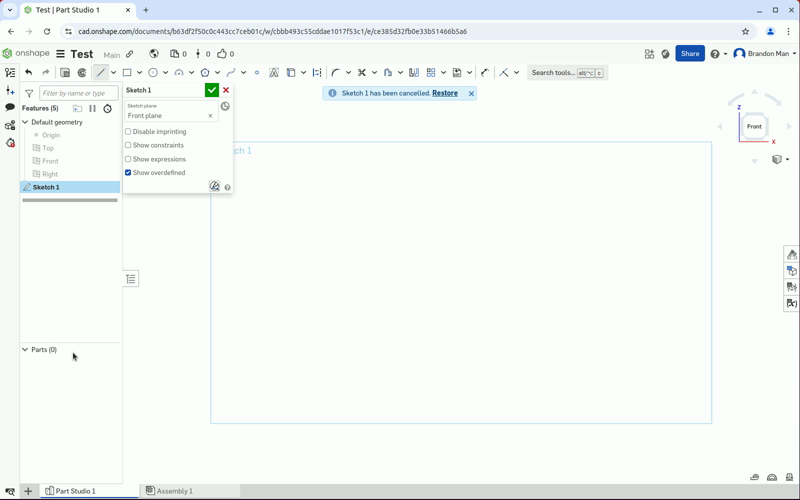
mouse_move(348, 395)
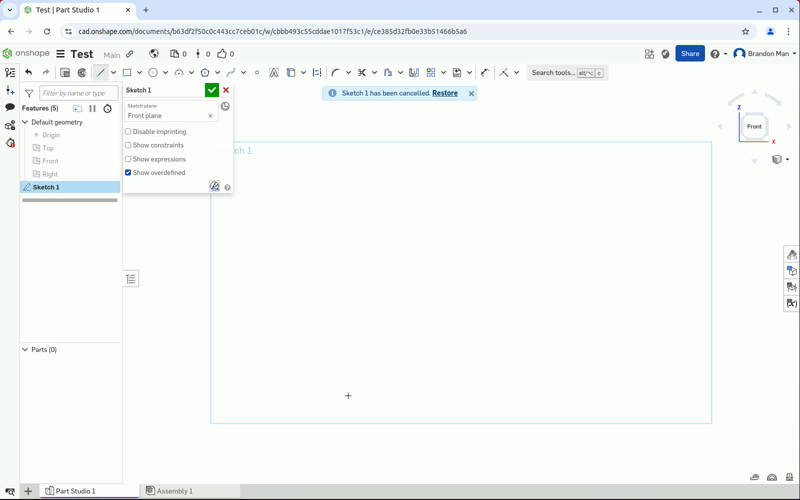
click(348, 395)
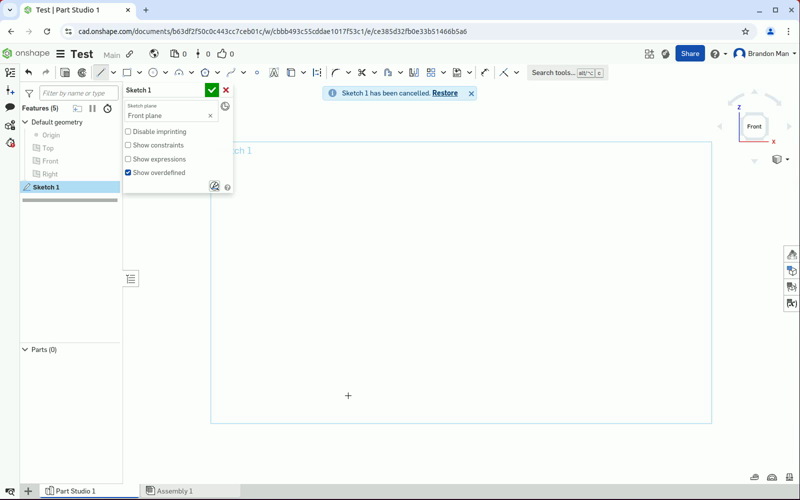
key_up(shift)
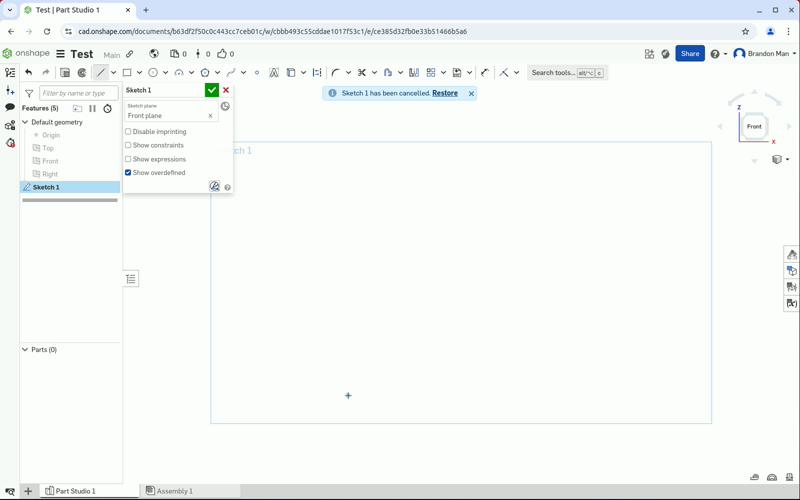
key_down(shift)
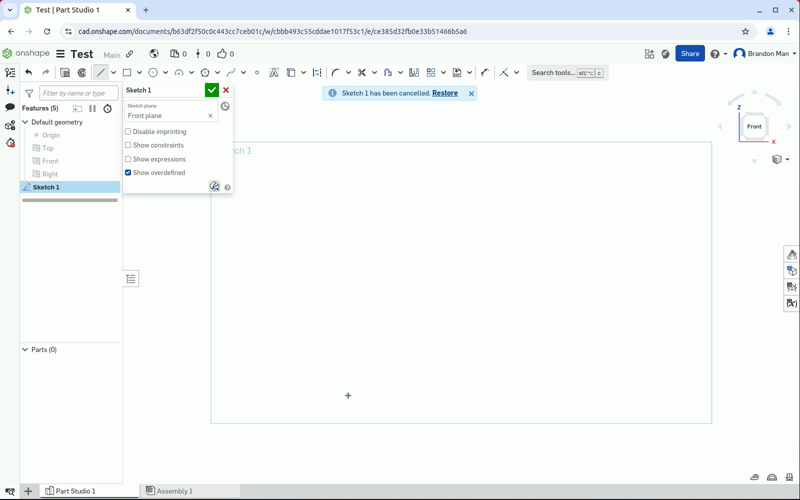
mouse_move(572, 395)
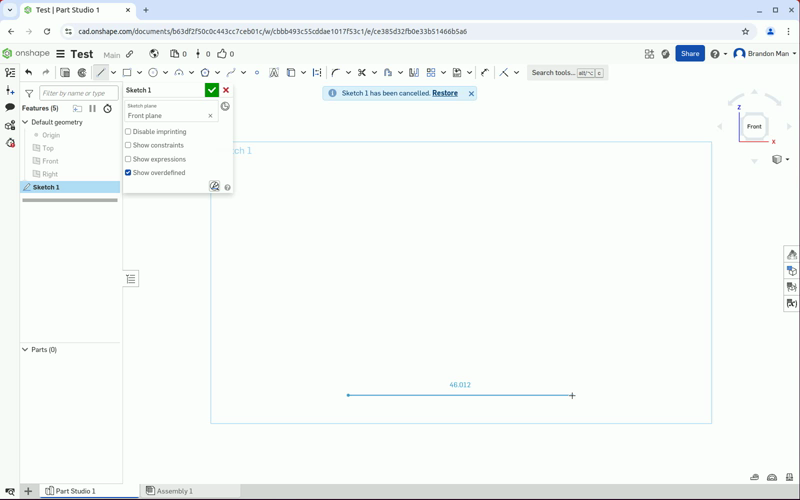
click(572, 395)
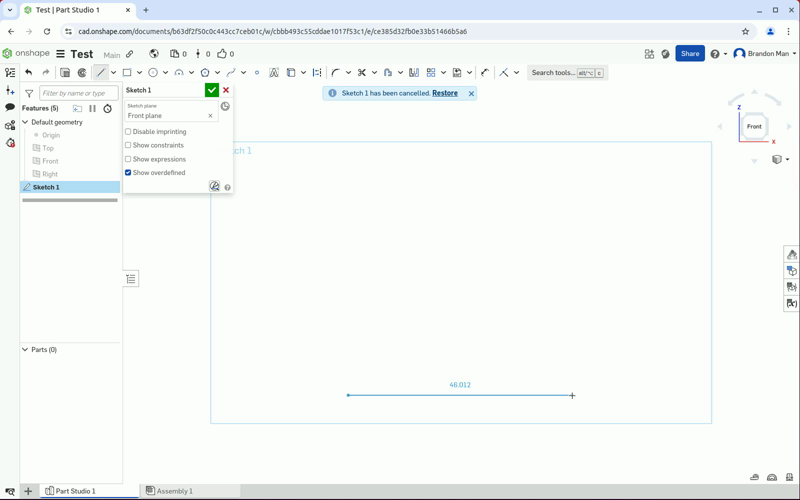
key_up(shift)
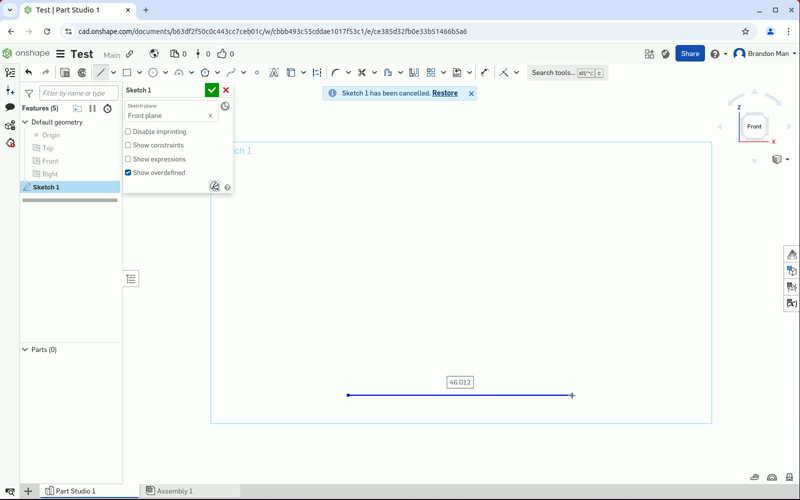
key_down(shift)
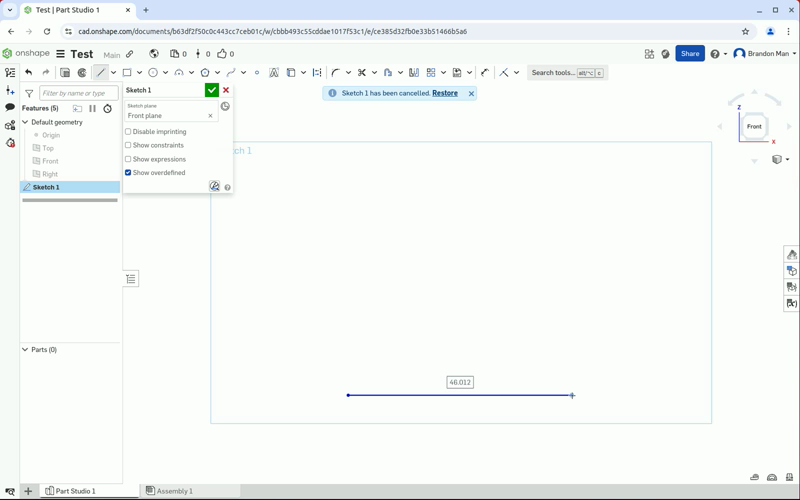
mouse_move(572, 171)
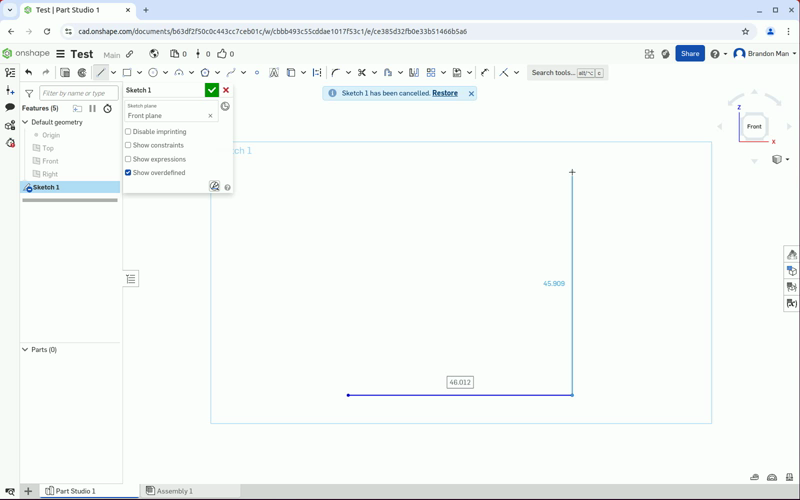
click(572, 171)
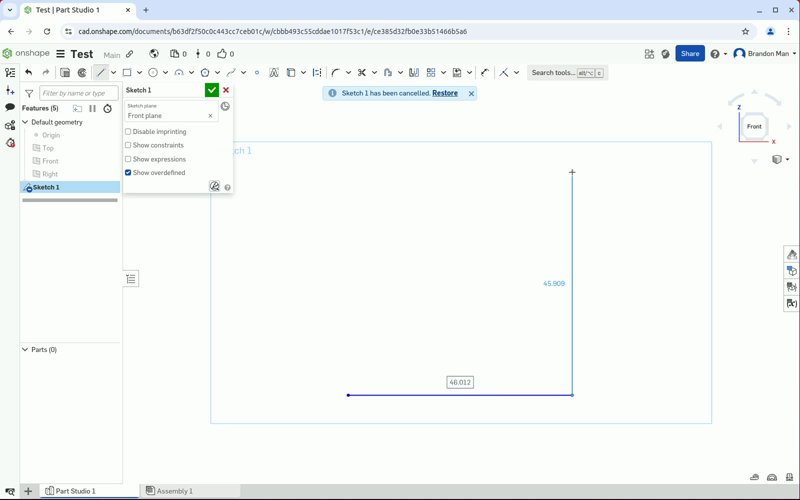
key_up(shift)
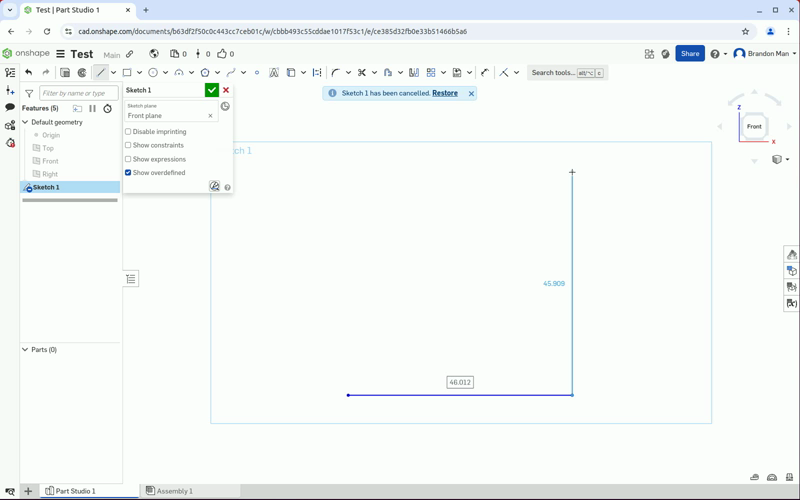
key_down(shift)
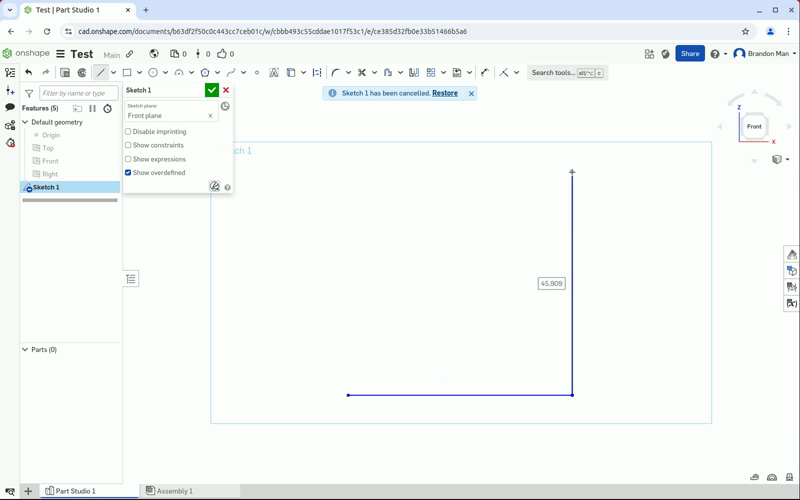
mouse_move(348, 171)
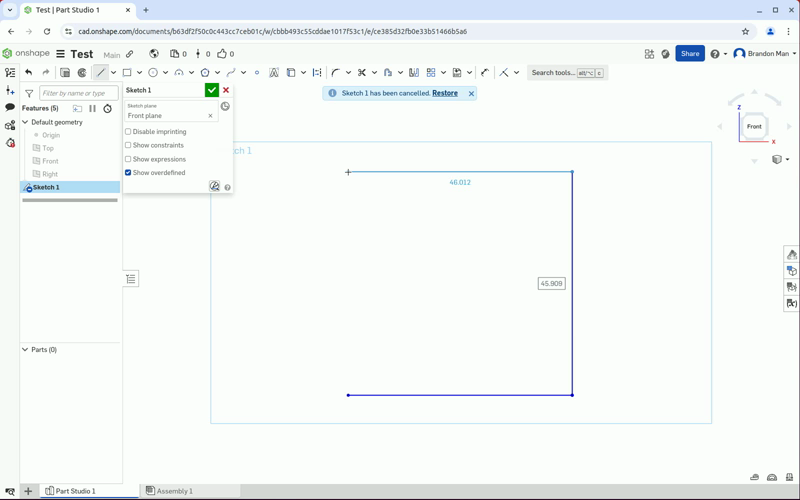
click(348, 171)
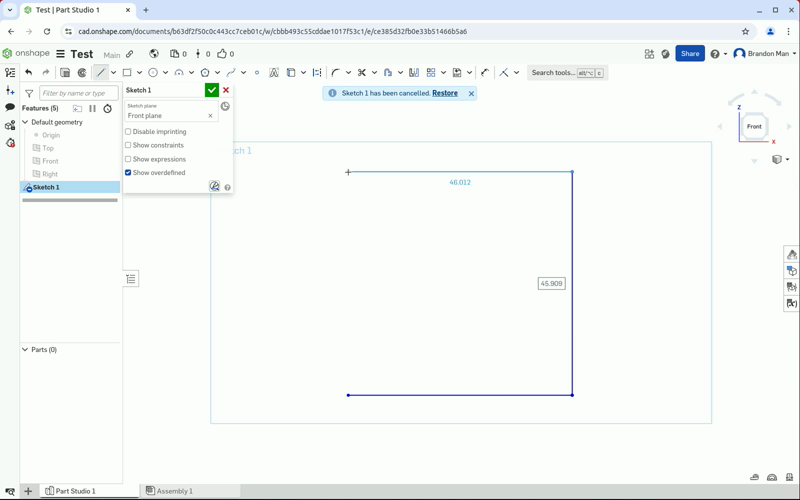
key_up(shift)
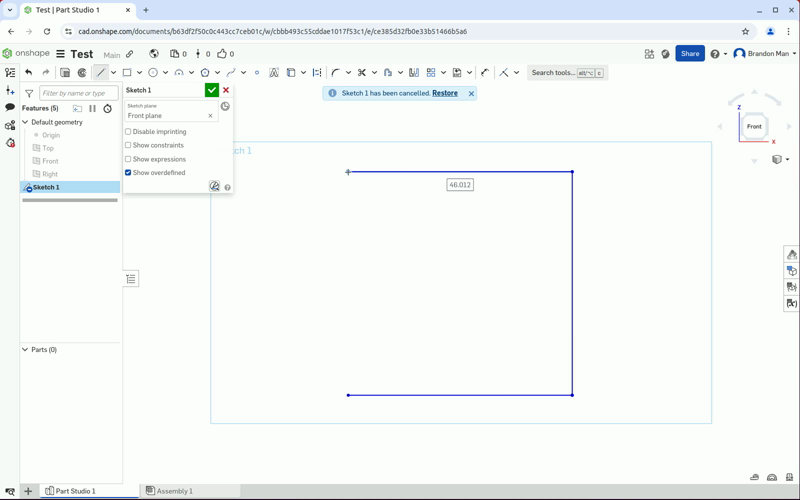
key_down(shift)
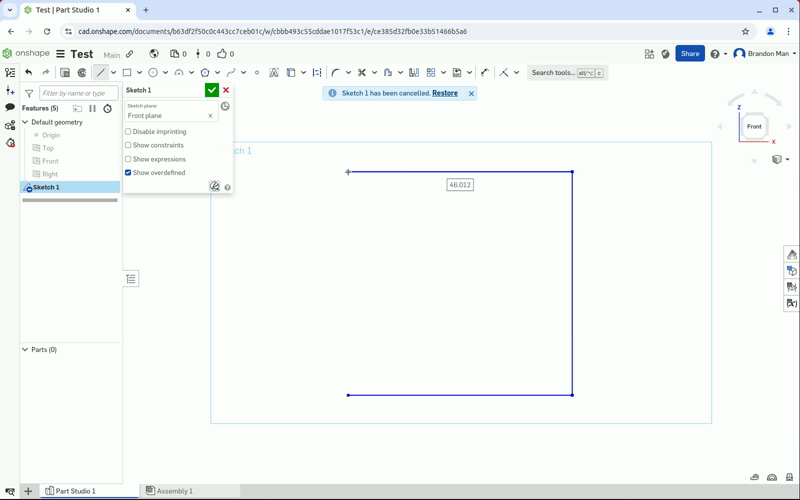
mouse_move(348, 395)
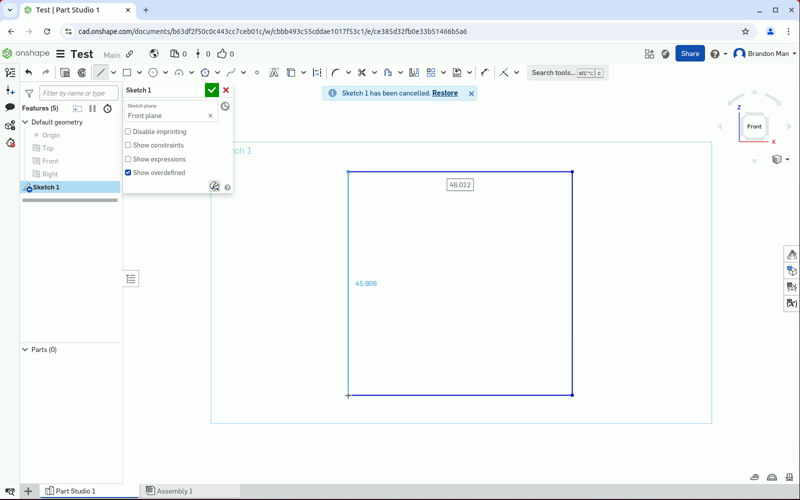
key_up(shift)
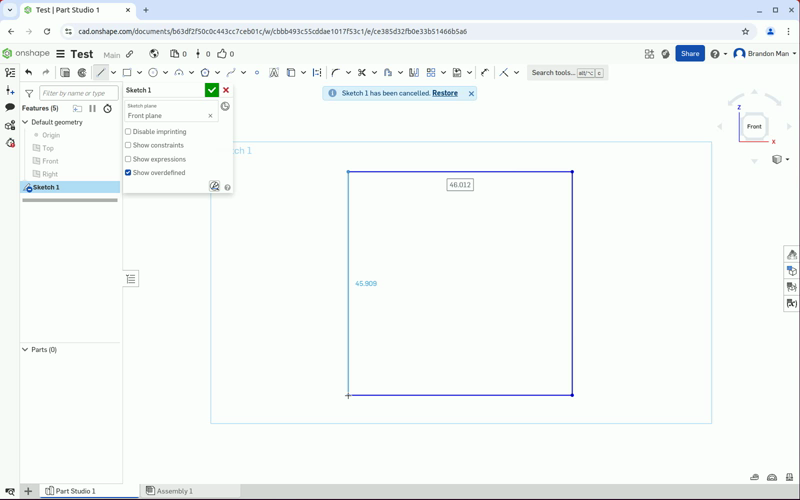
click(348, 395)
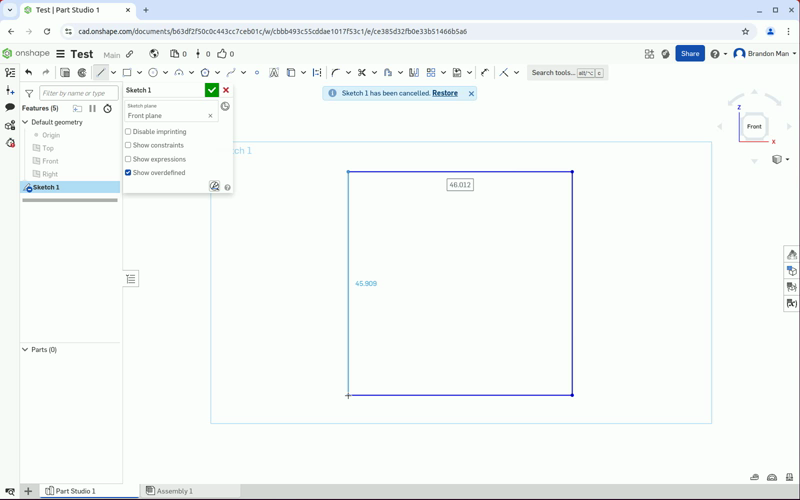
key(esc)
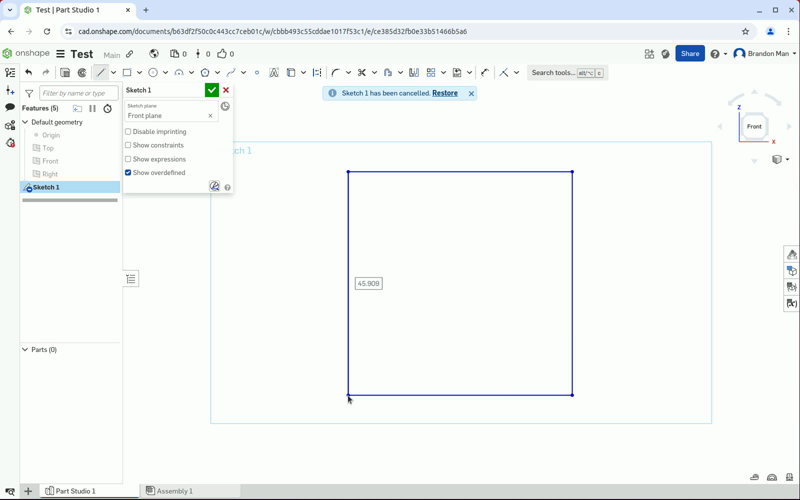
mouse_move(382, 245)
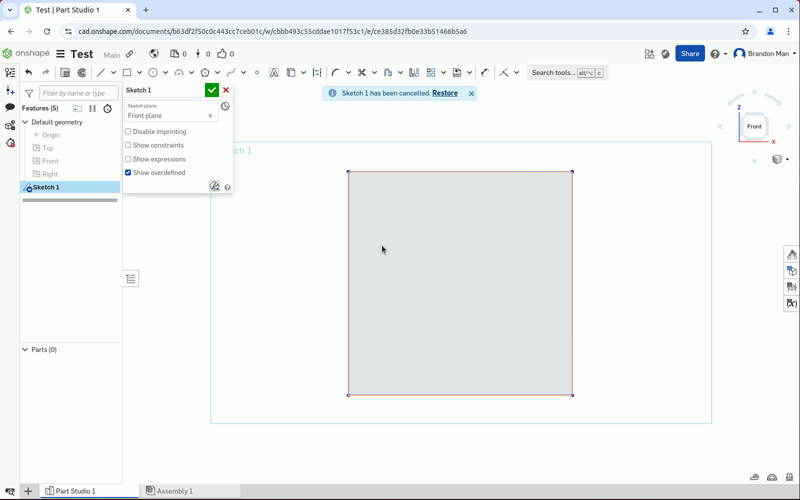
click(382, 245)
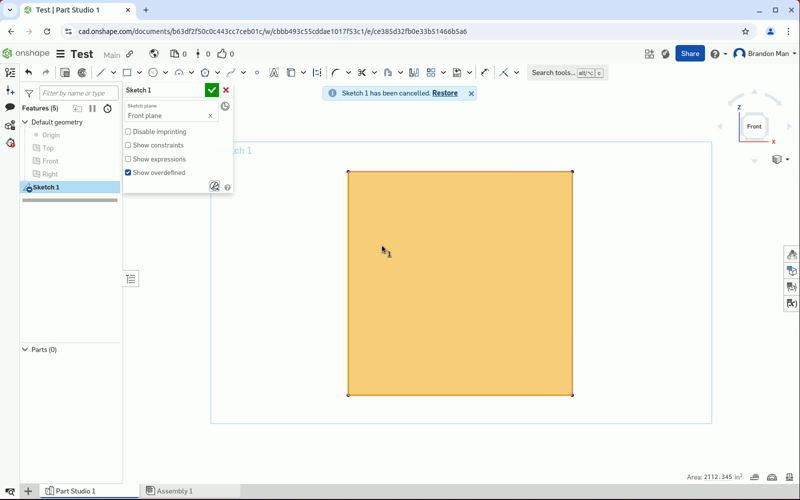
mouse_move(73, 352)
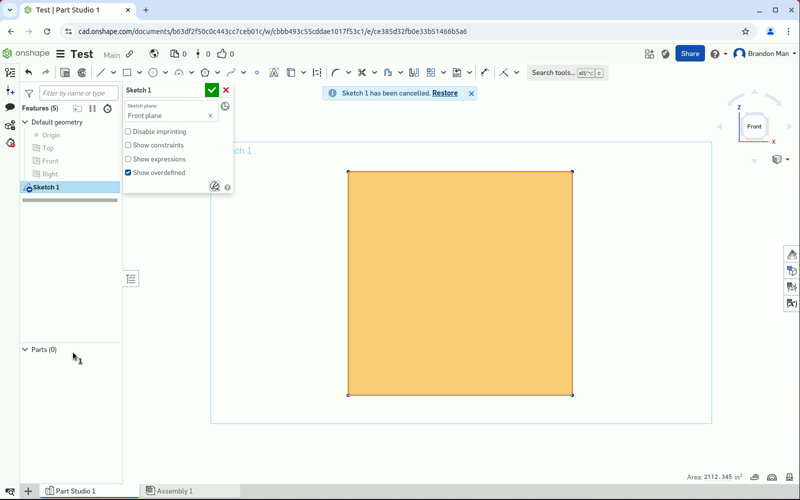
key(shift+y)
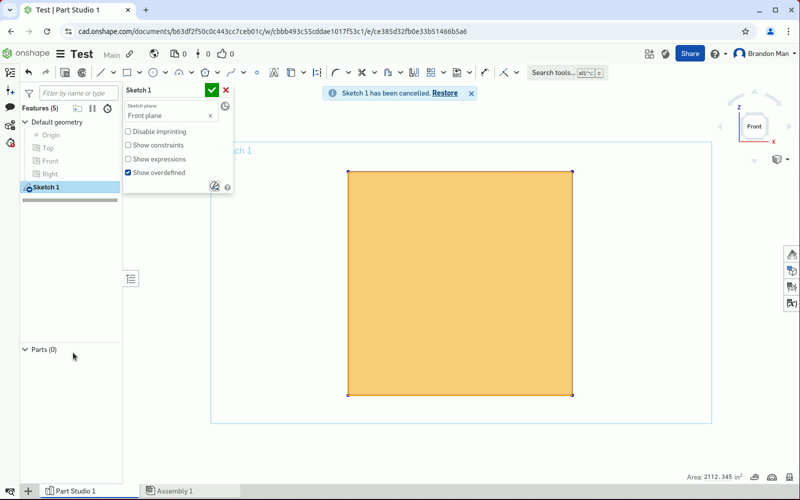
key(shift+e)
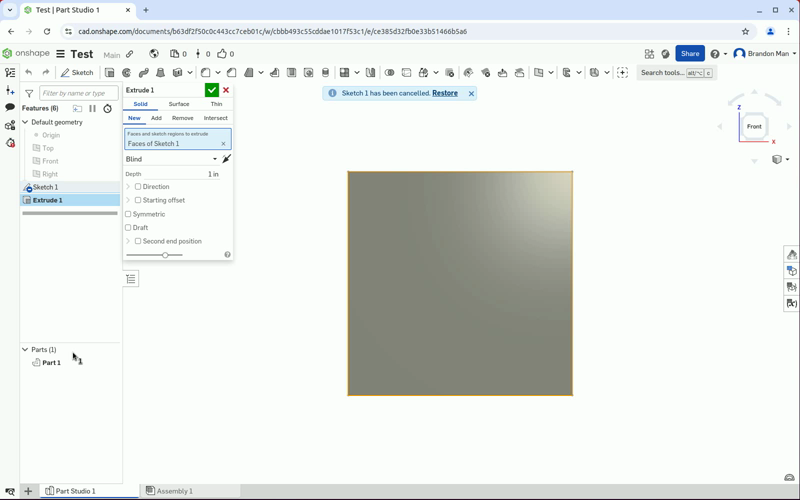
mouse_move(143, 106)
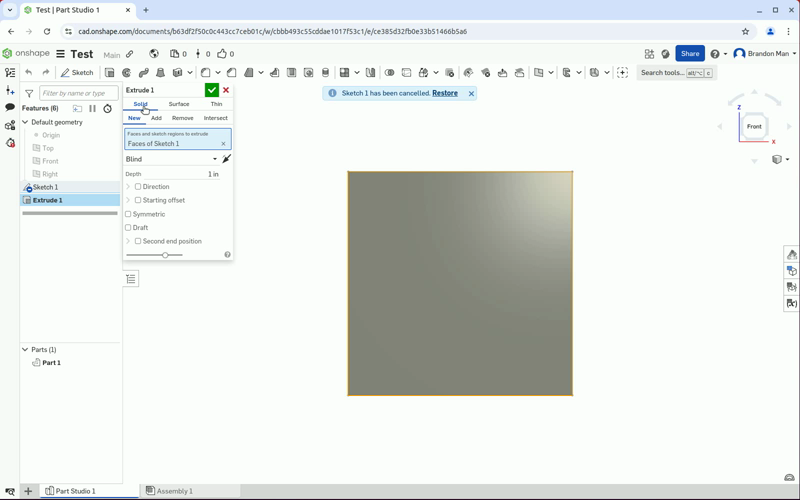
click(143, 106)
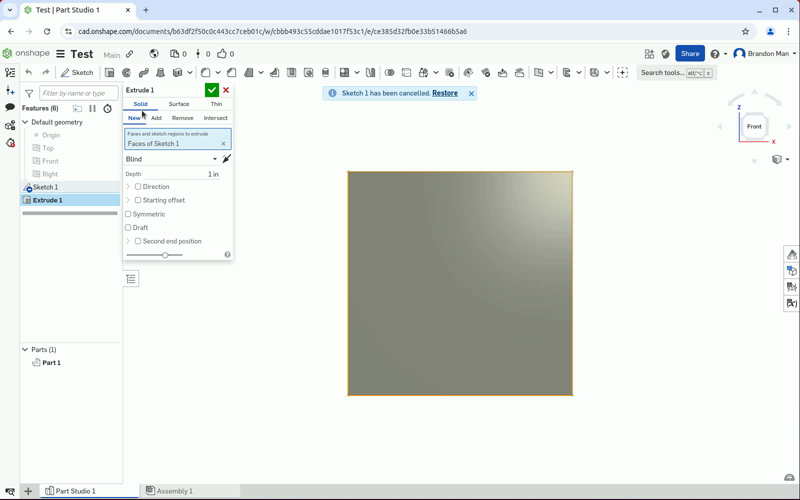
mouse_move(137, 120)
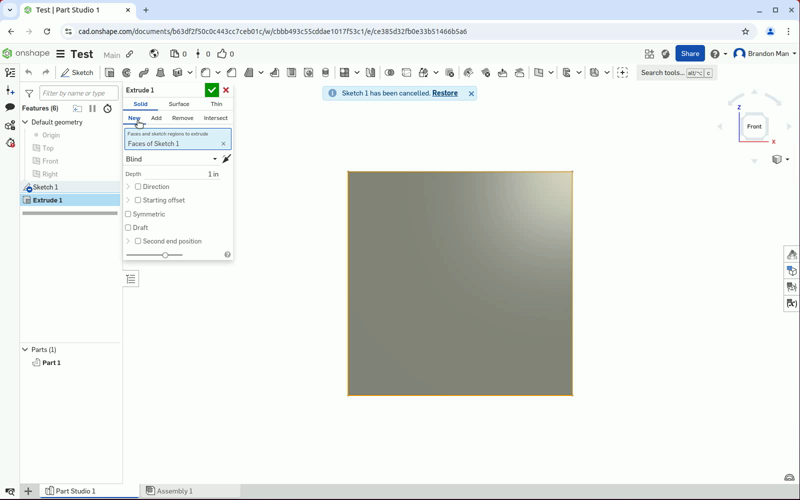
click(137, 120)
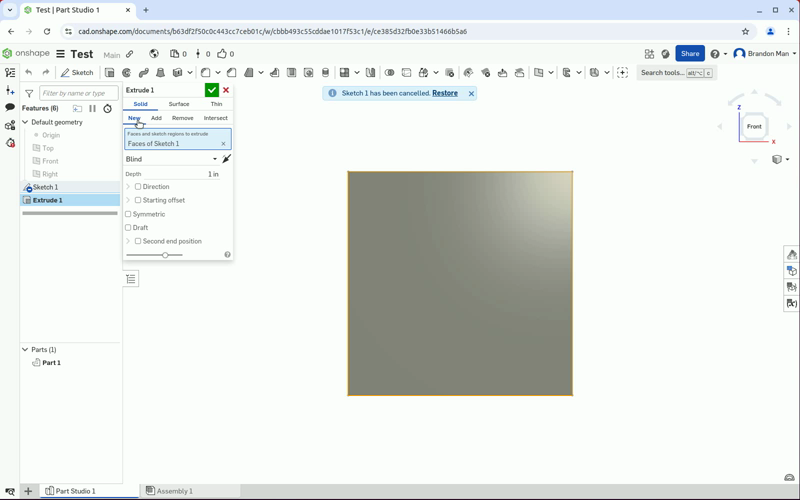
key(tab, 4)
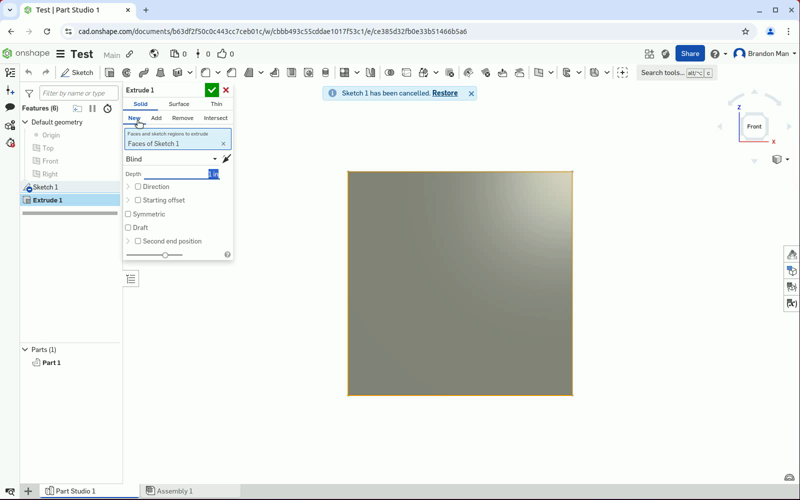
text(6.258)
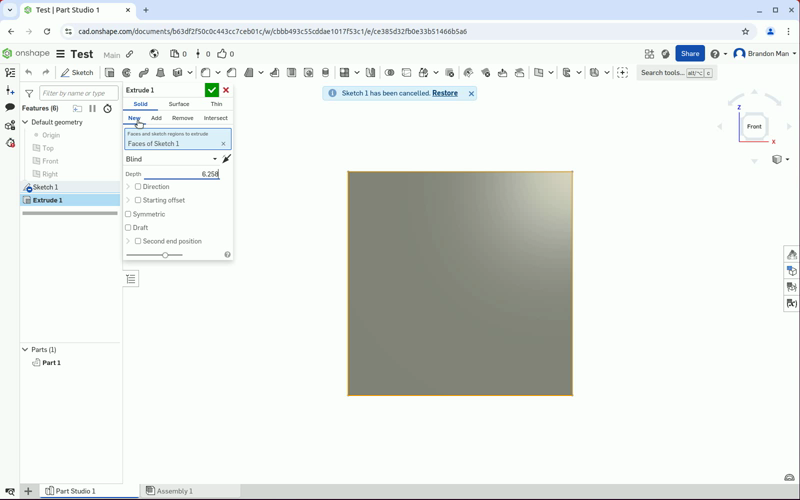
key(enter)
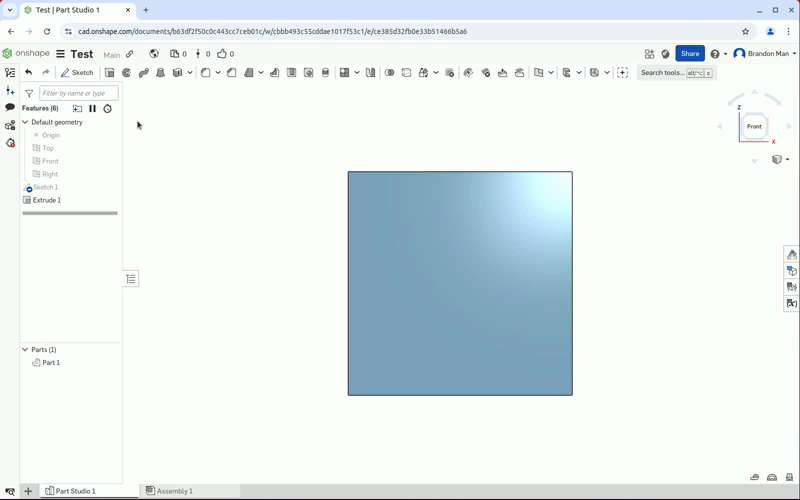
key(shift+h)
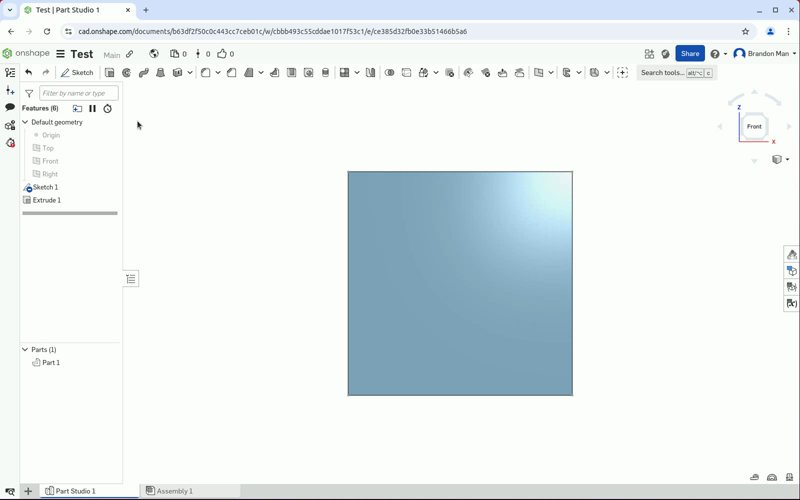
key(shift+h)
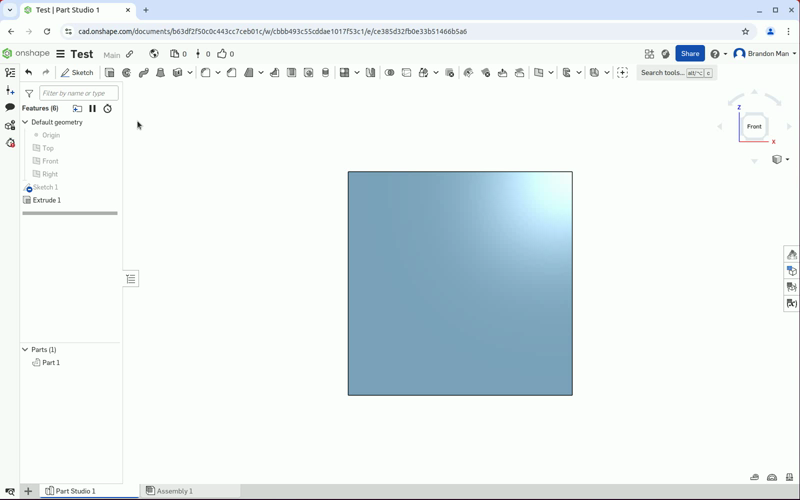
mouse_move(73, 189)
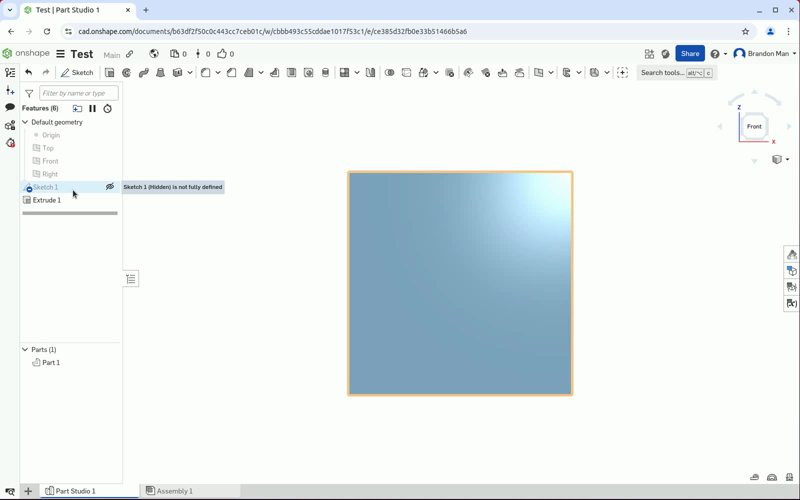
click(73, 189)
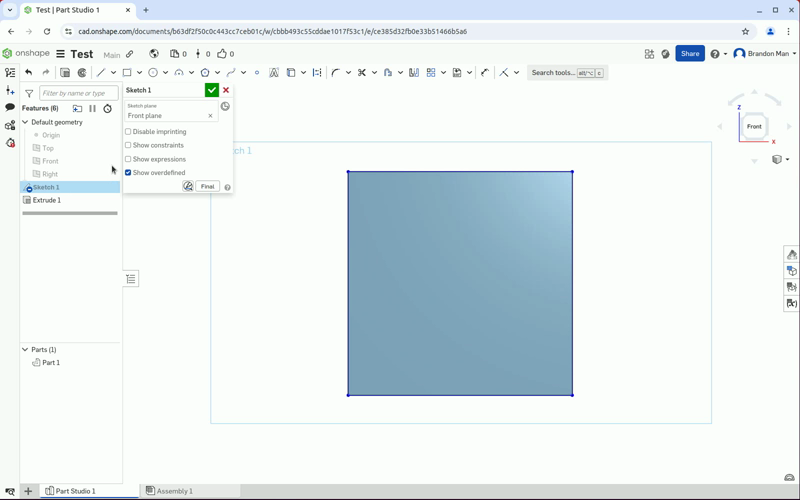
mouse_move(229, 92)
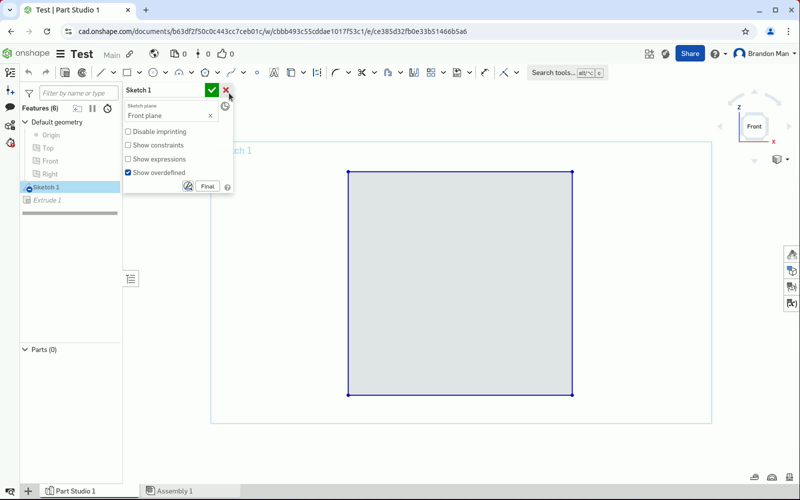
click(229, 92)
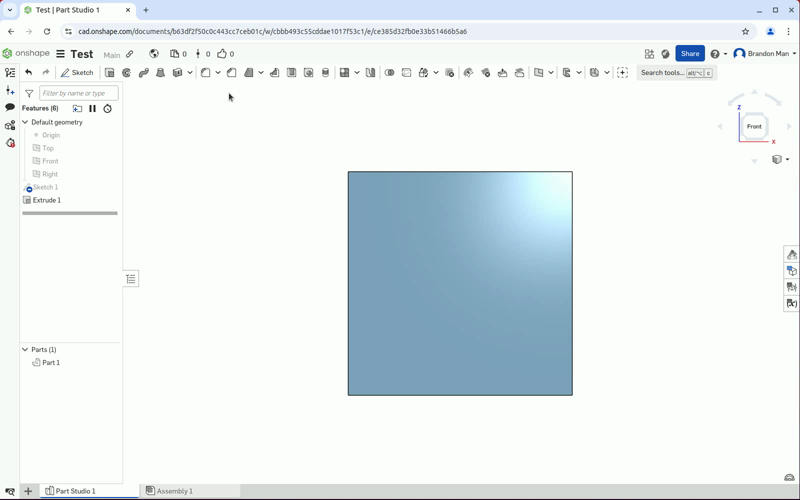
mouse_move(541, 75)
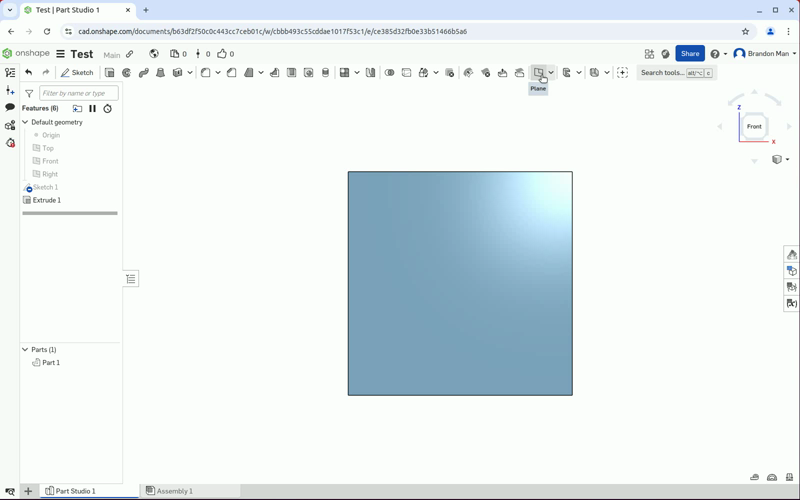
click(541, 75)
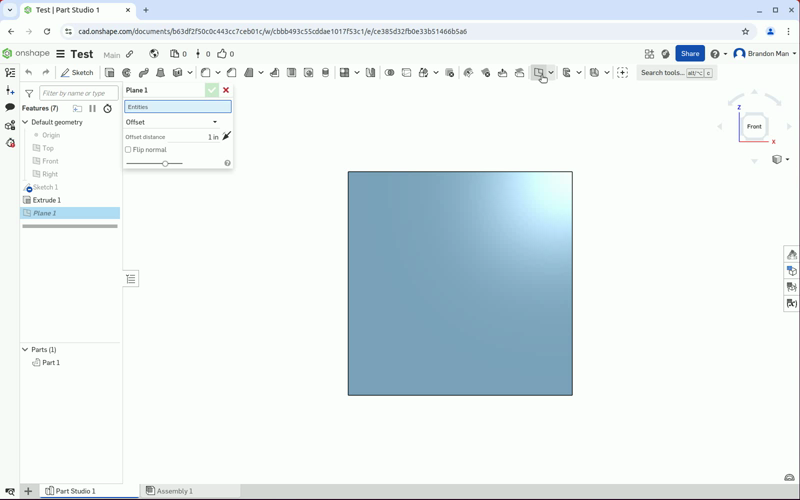
mouse_move(73, 163)
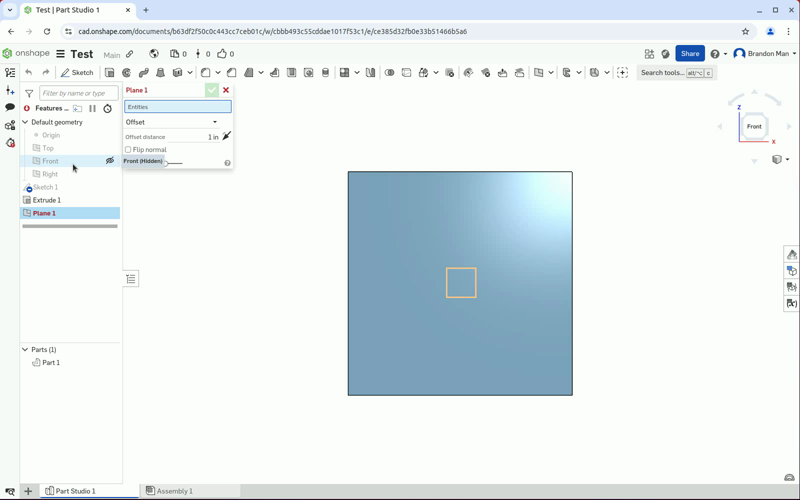
click(73, 163)
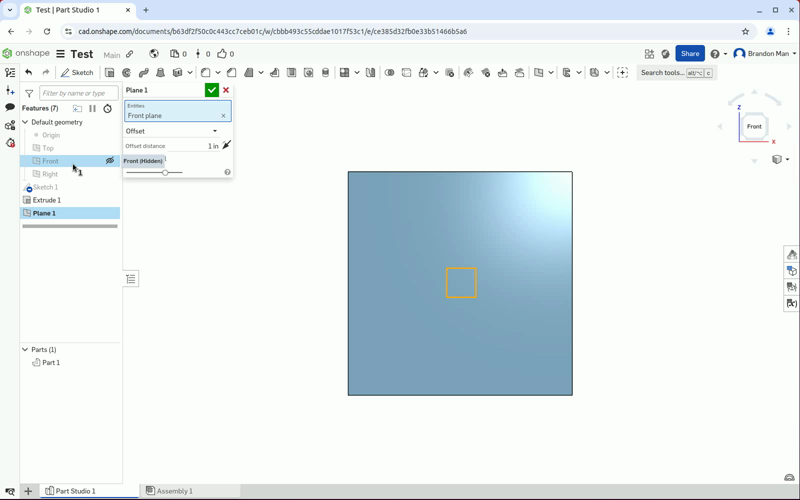
key(tab, 2)
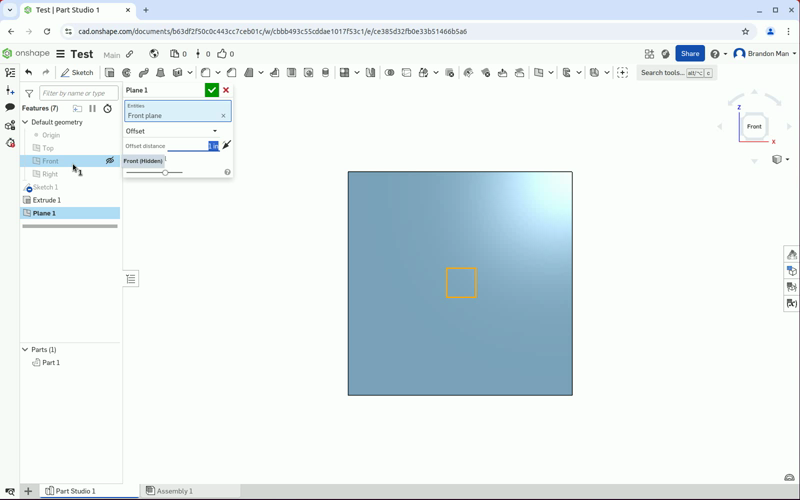
text(6.255)
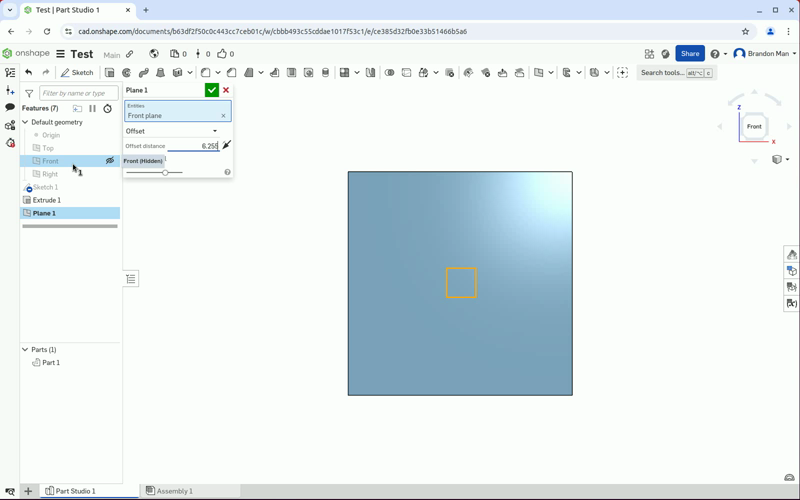
key(enter, 2)
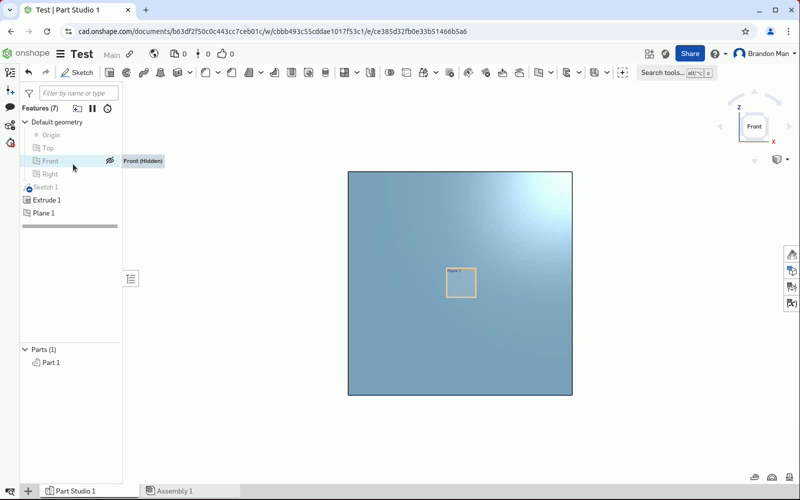
key(shift+s)
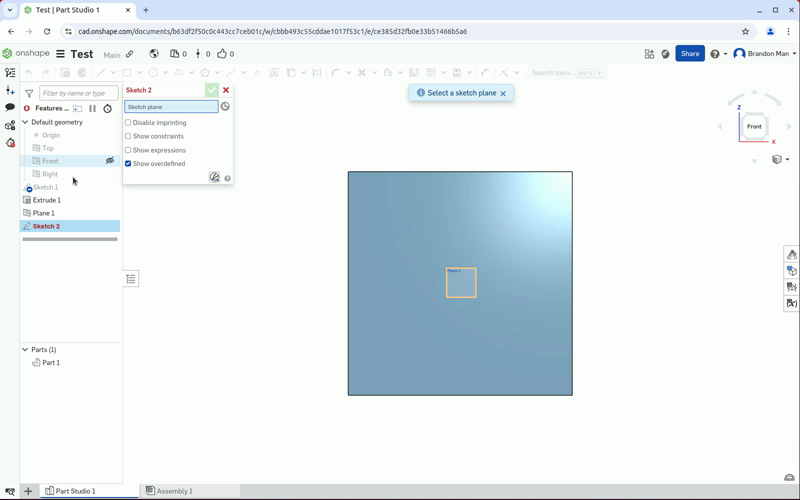
mouse_move(73, 215)
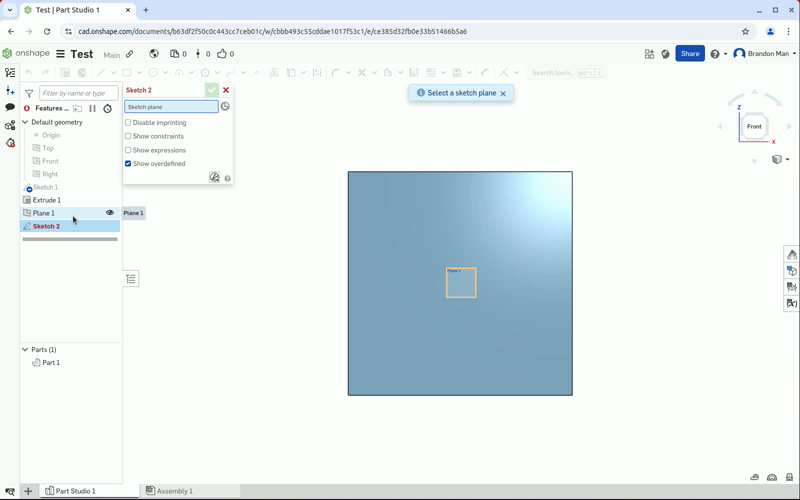
click(73, 215)
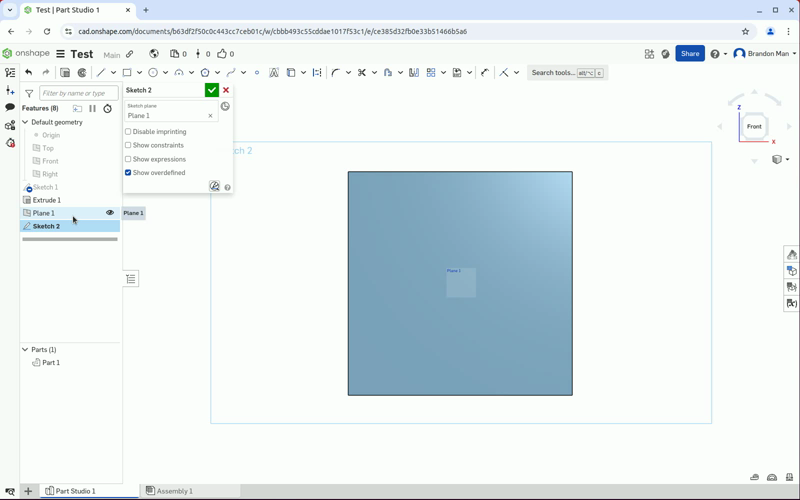
mouse_move(73, 352)
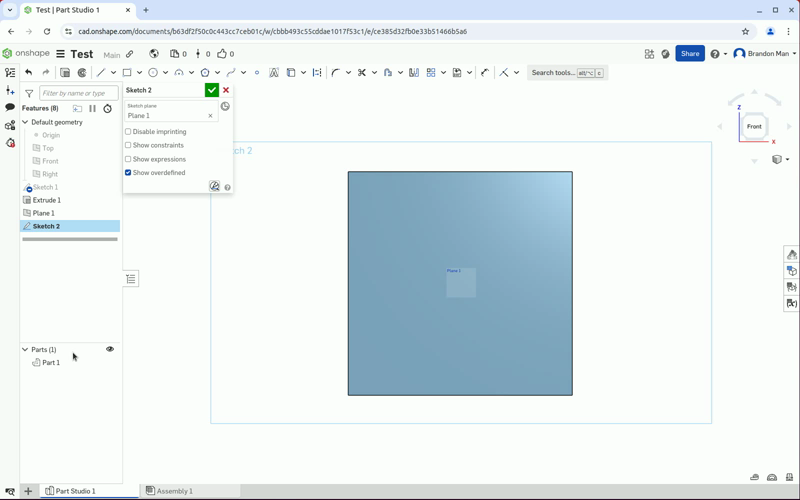
key(y)
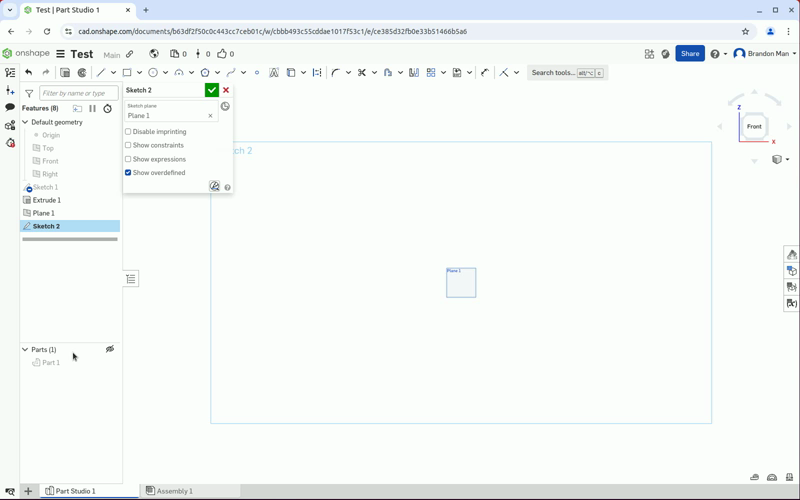
key(l)
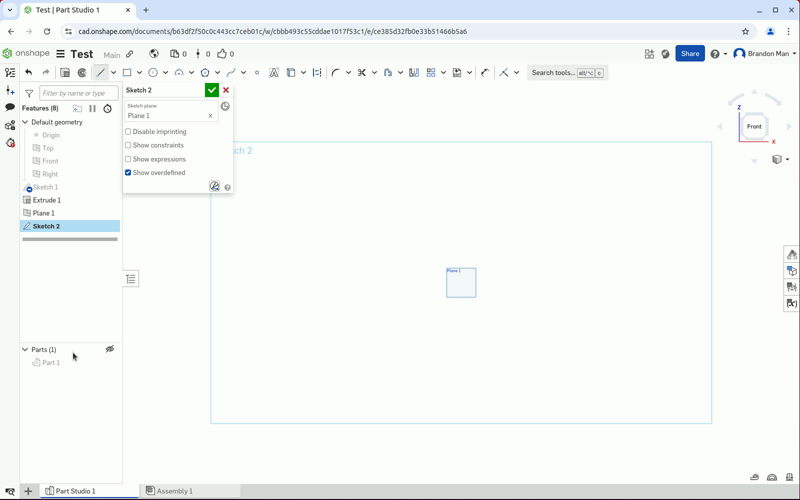
key_down(shift)
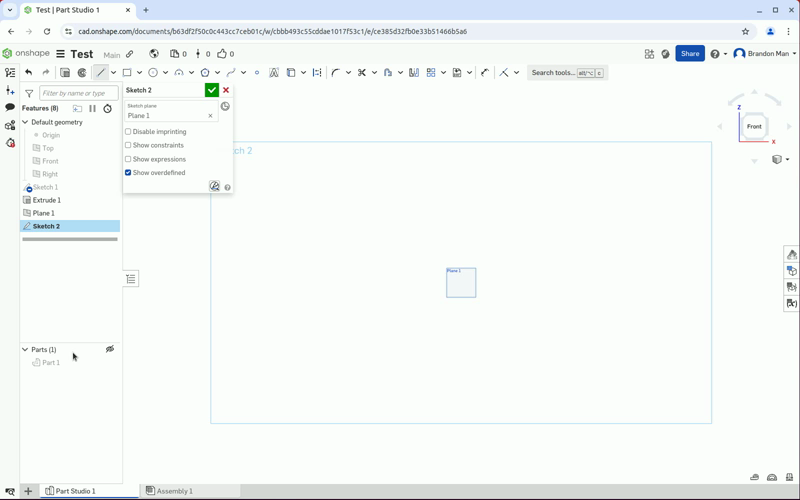
mouse_move(358, 384)
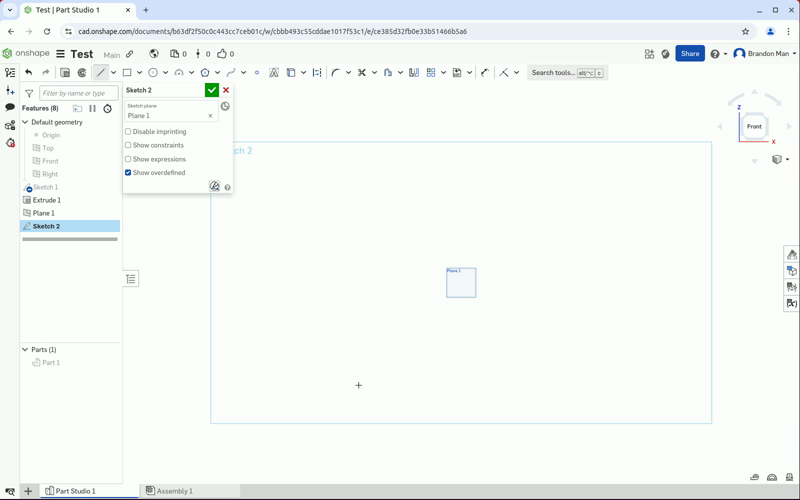
click(358, 384)
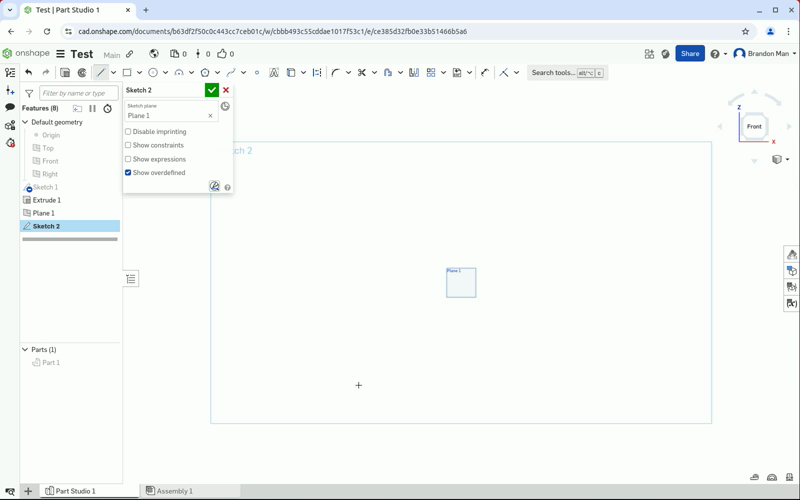
key_up(shift)
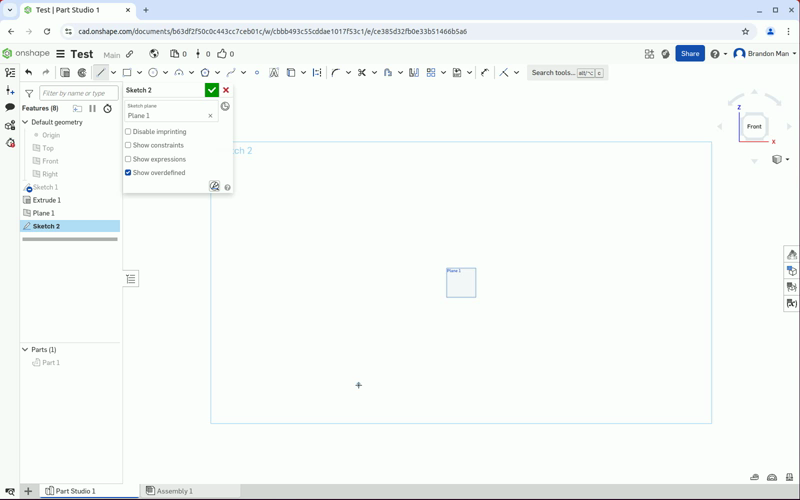
key_down(shift)
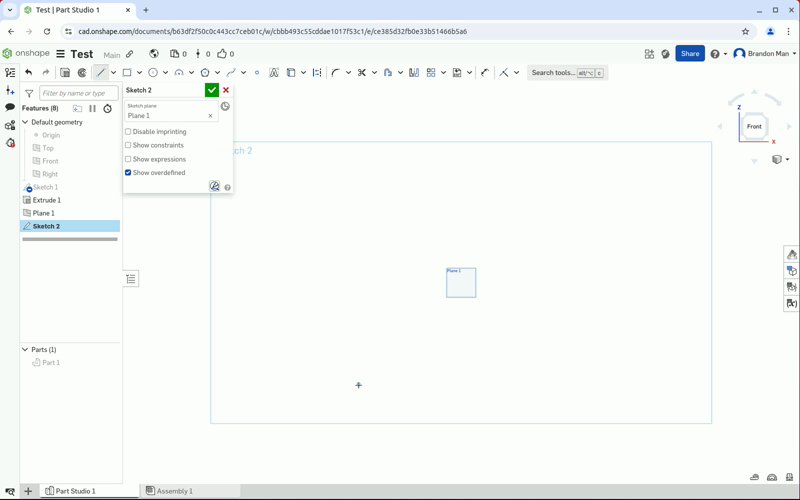
mouse_move(562, 384)
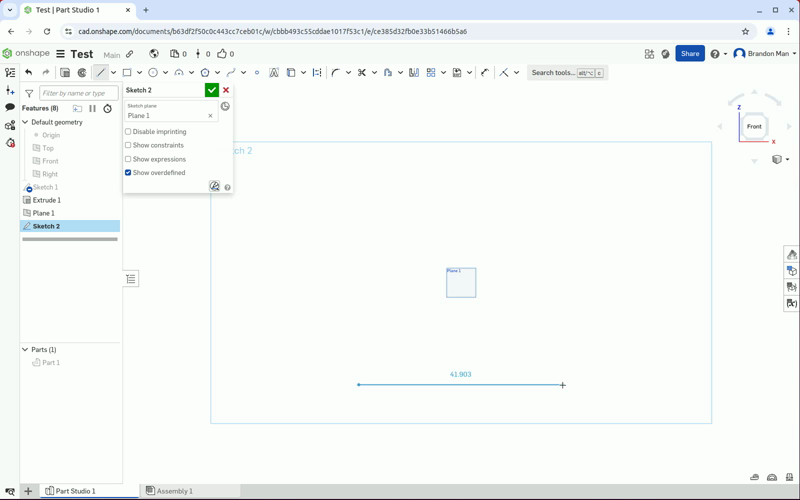
click(562, 384)
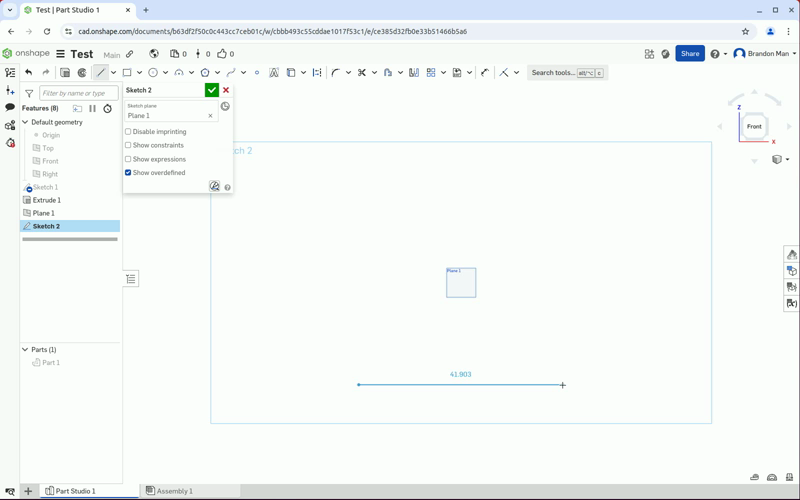
key_up(shift)
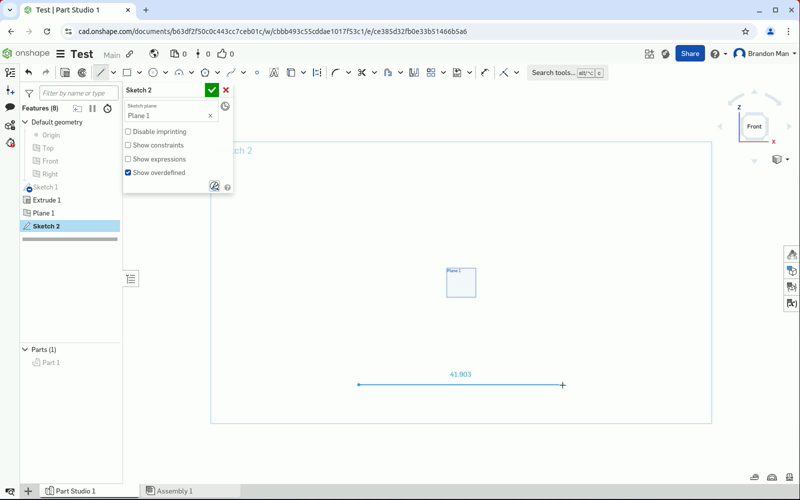
key_down(shift)
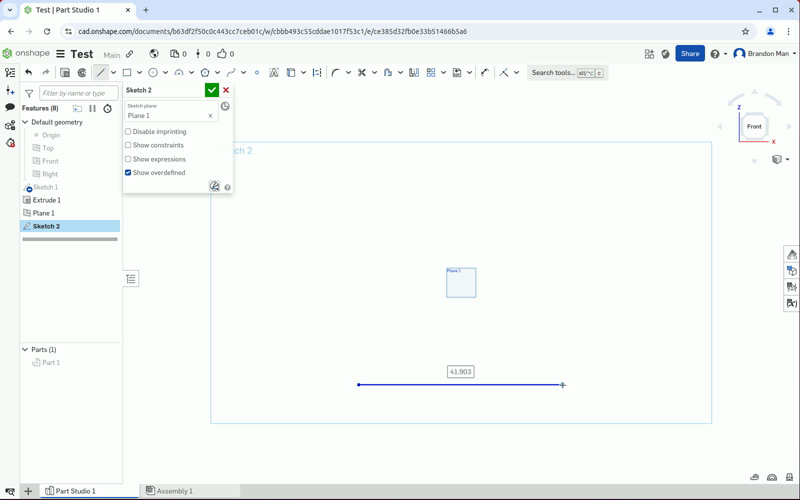
mouse_move(562, 180)
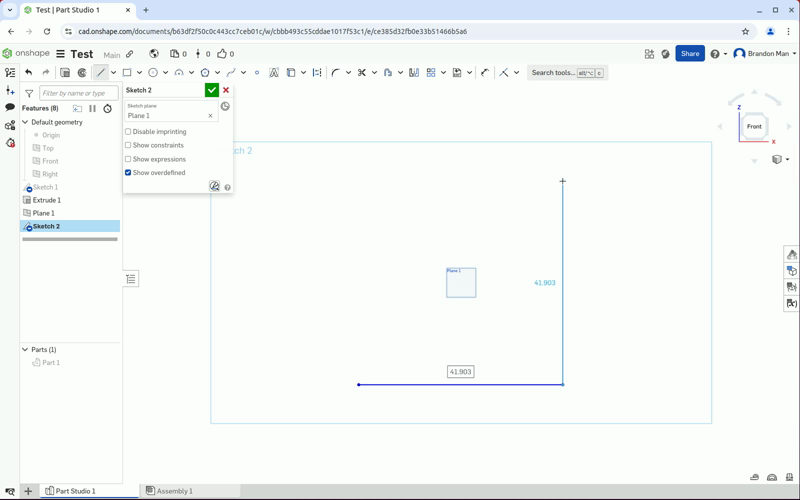
click(562, 180)
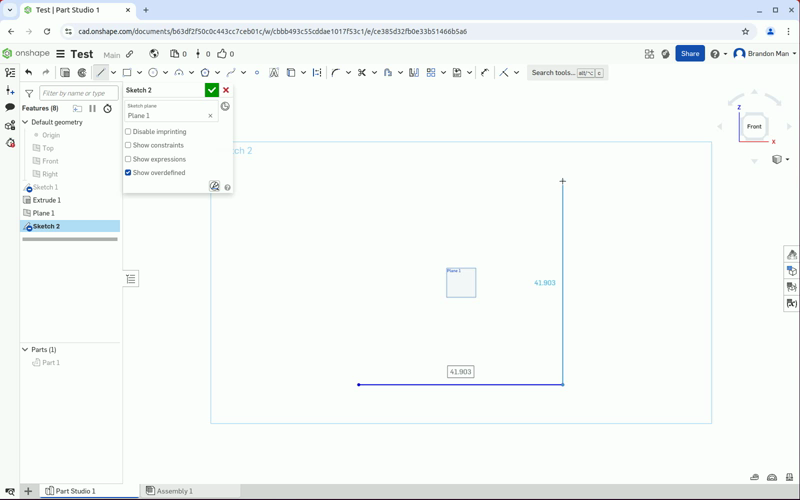
key_up(shift)
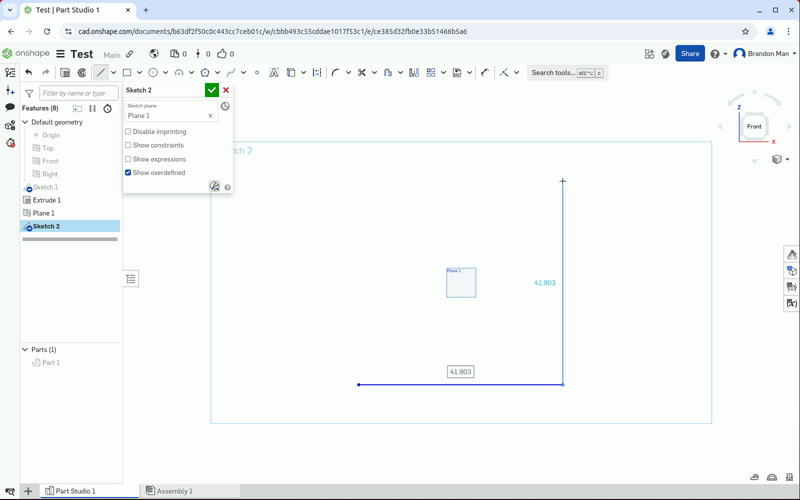
key_down(shift)
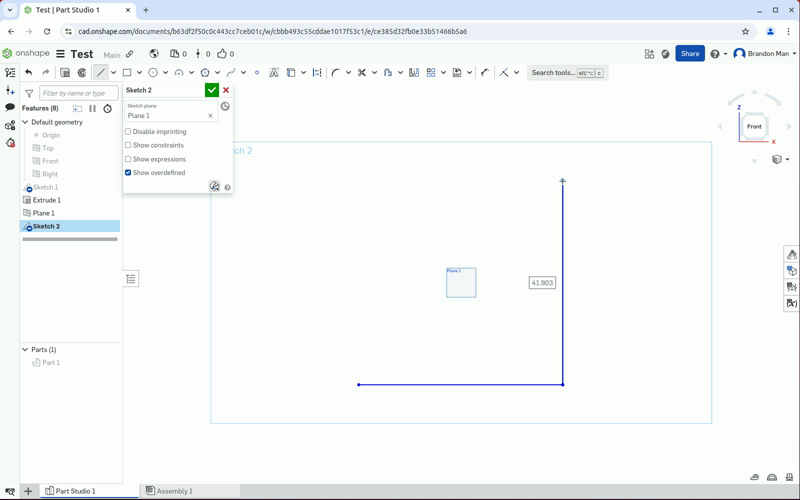
mouse_move(358, 180)
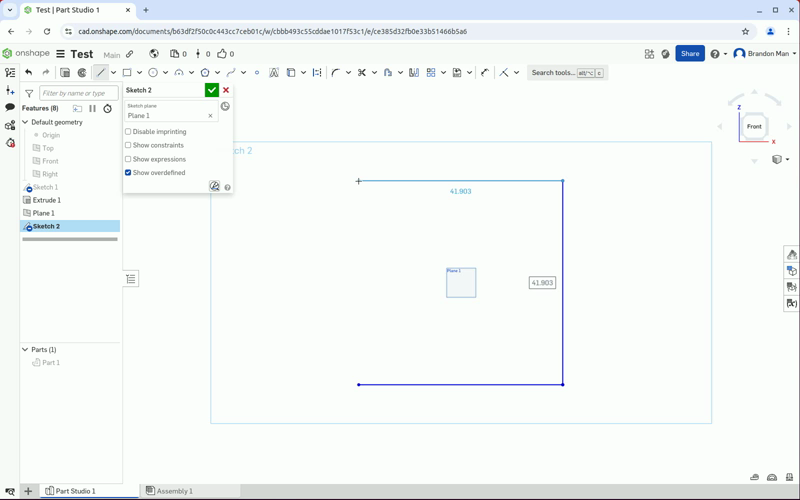
click(358, 180)
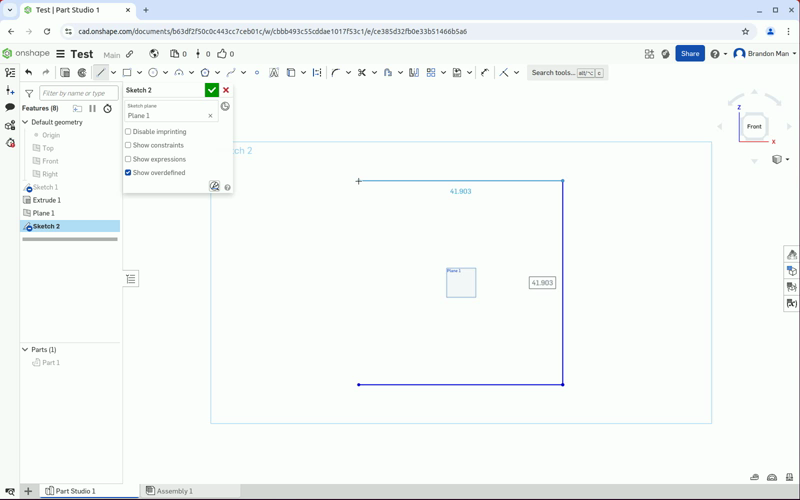
key_up(shift)
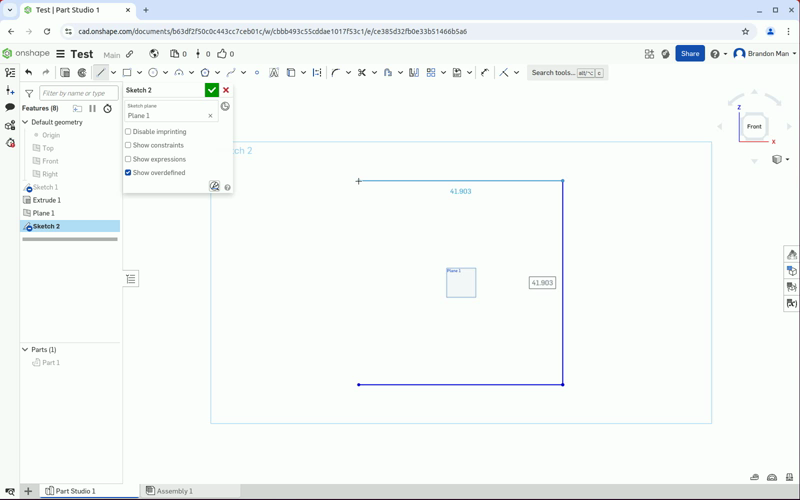
key_down(shift)
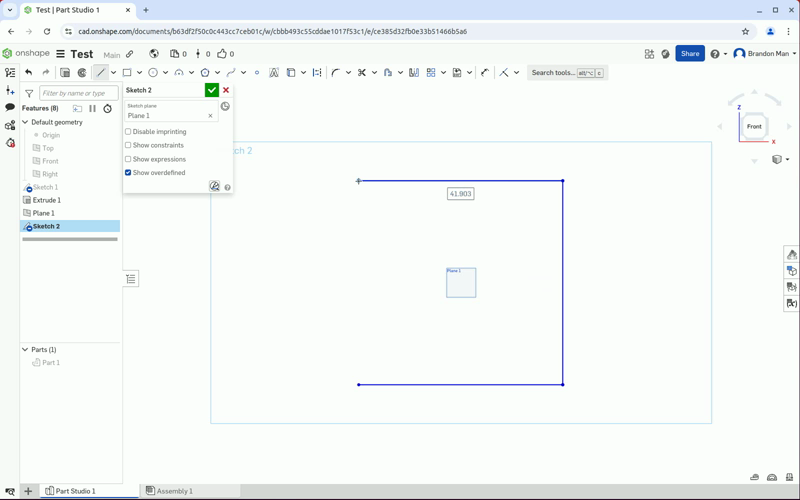
mouse_move(358, 384)
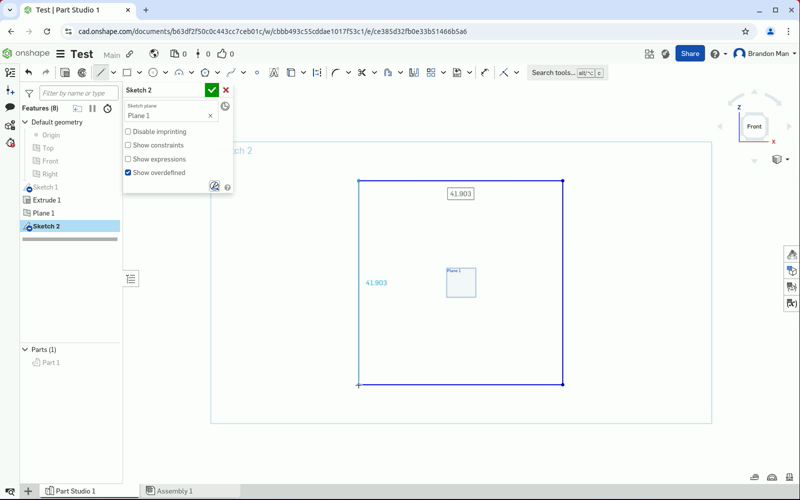
key_up(shift)
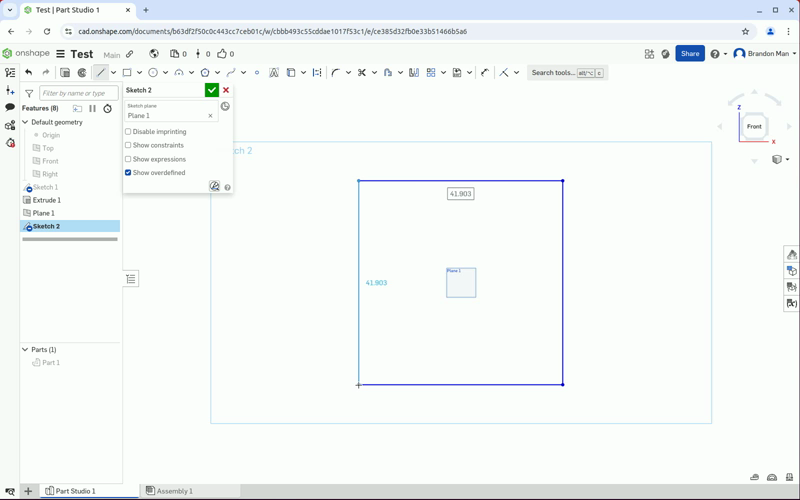
click(358, 384)
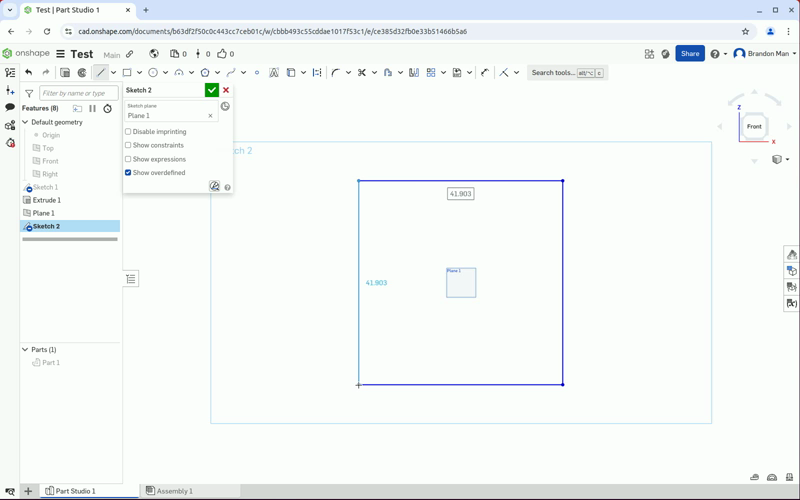
key(esc)
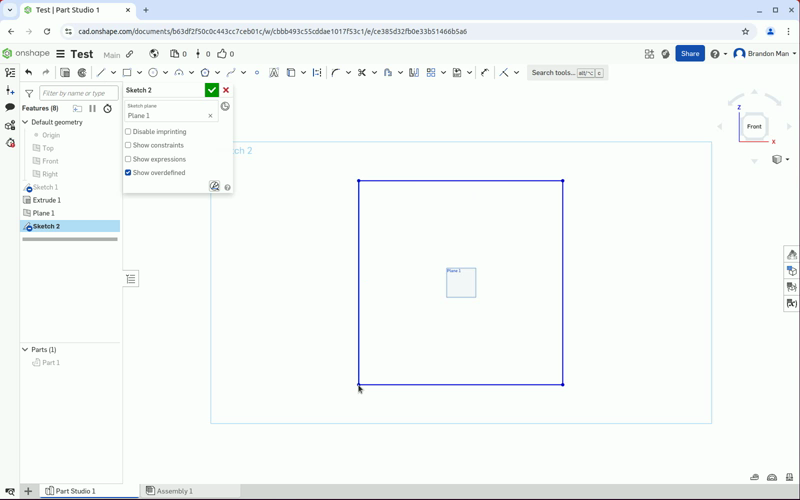
mouse_move(519, 209)
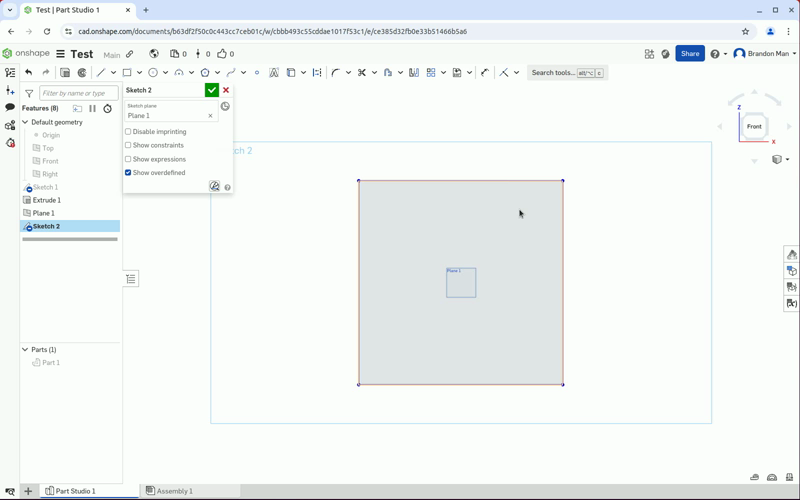
click(519, 209)
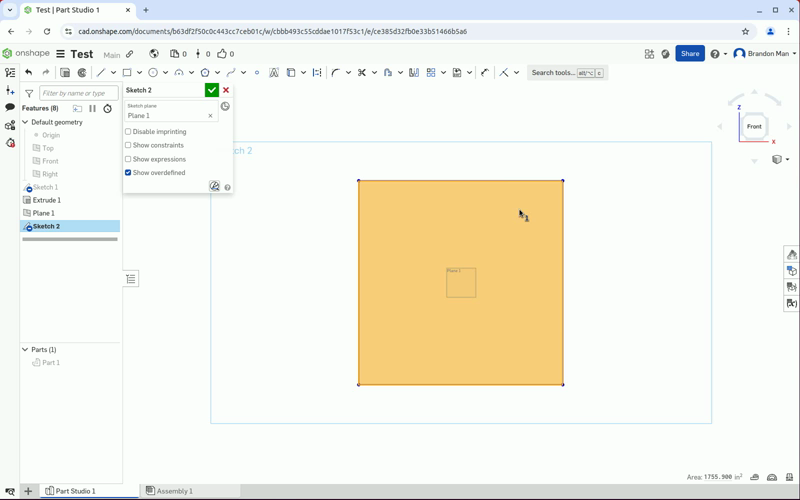
mouse_move(73, 352)
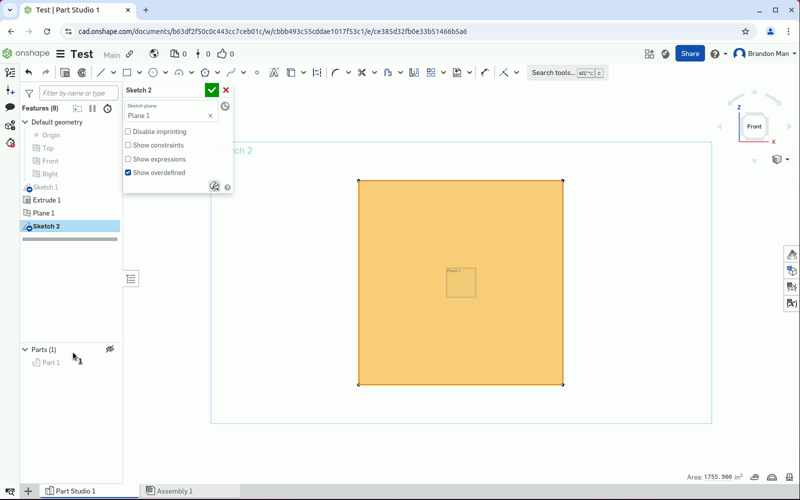
key(shift+y)
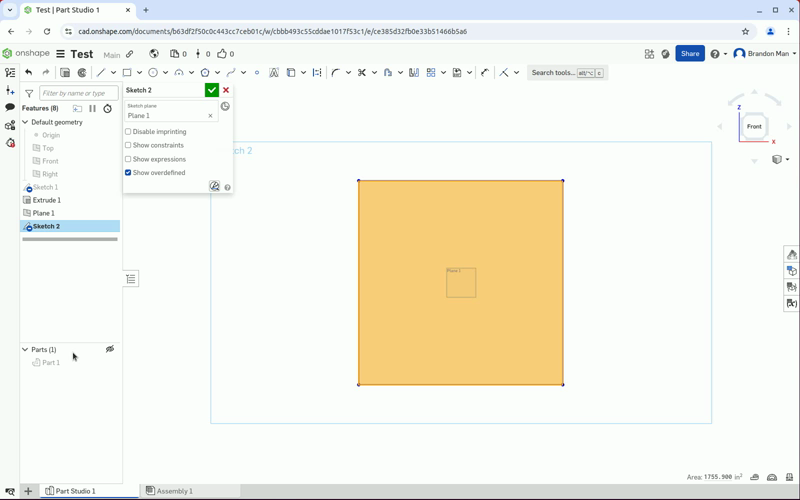
key(shift+e)
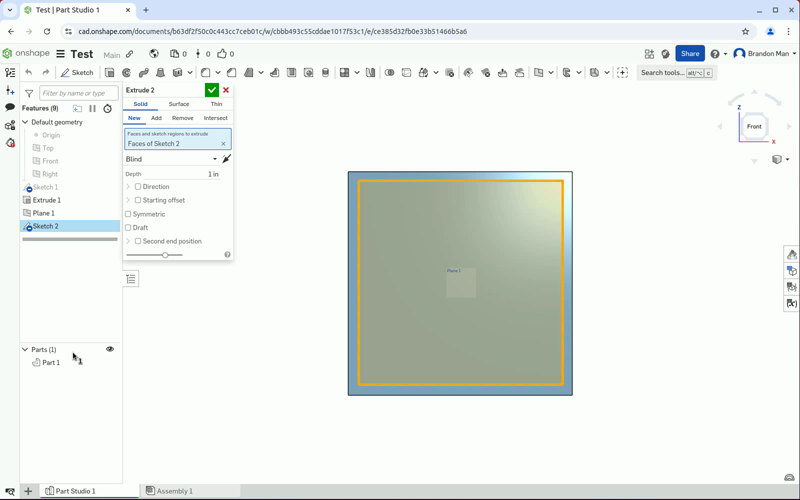
mouse_move(143, 106)
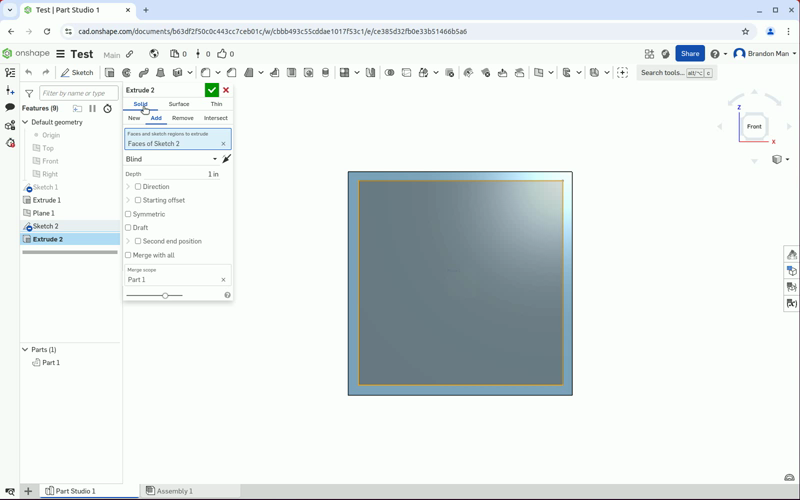
click(143, 106)
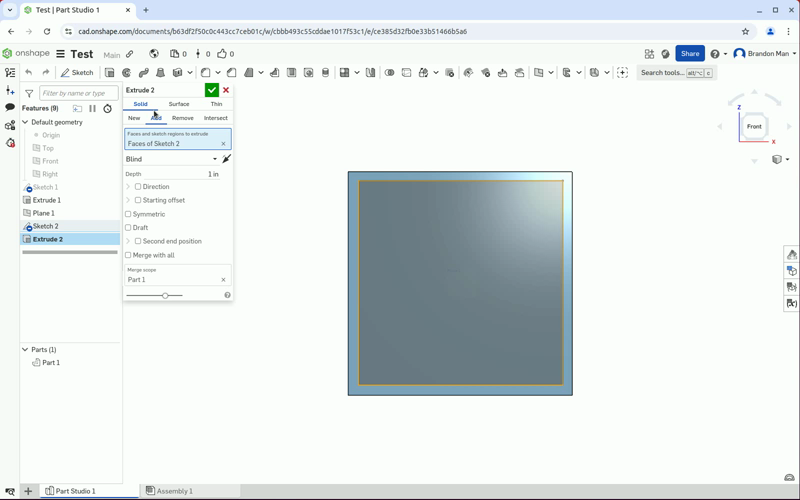
mouse_move(186, 120)
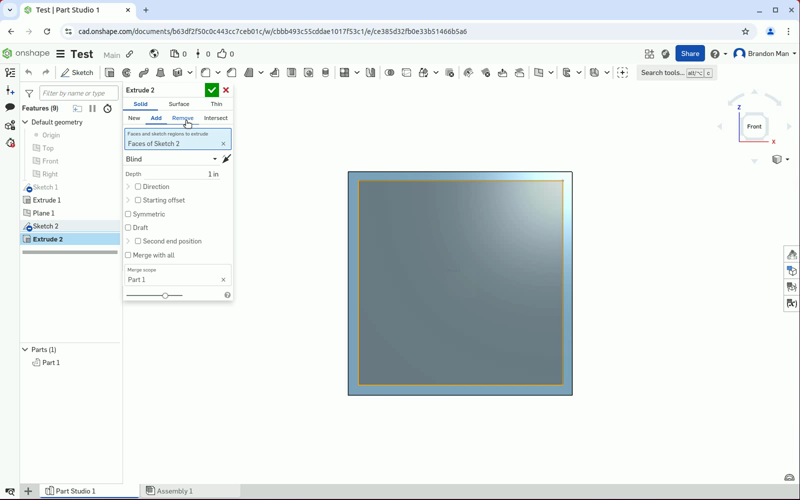
click(186, 120)
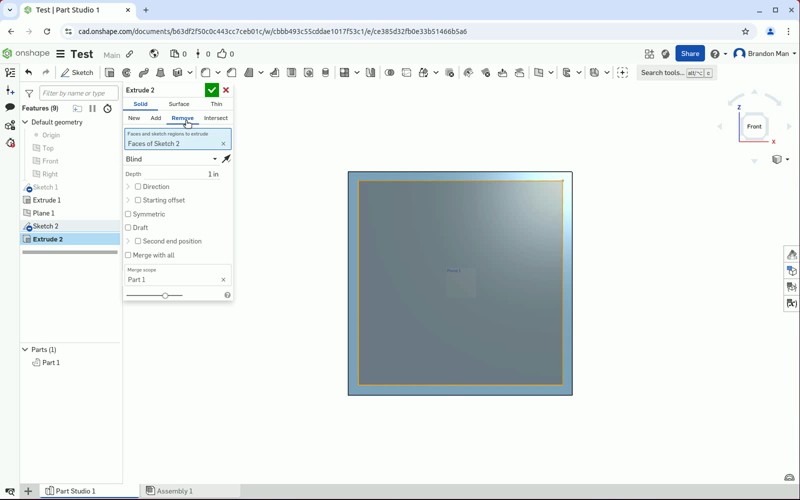
key(tab, 4)
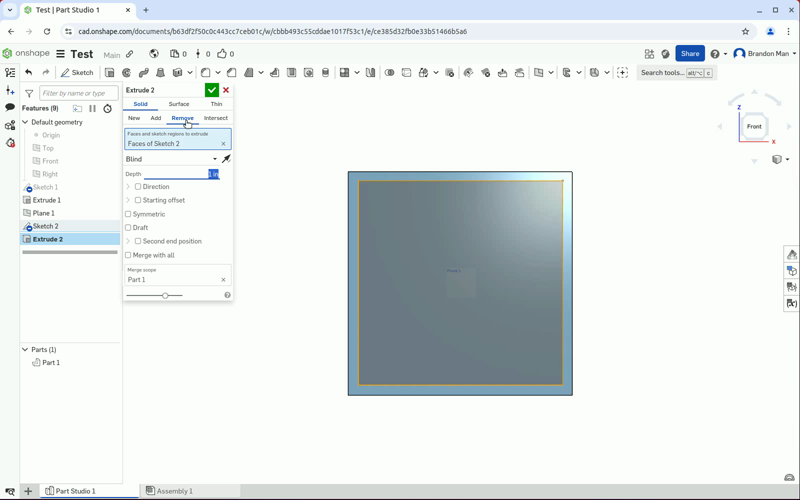
text(5.536)
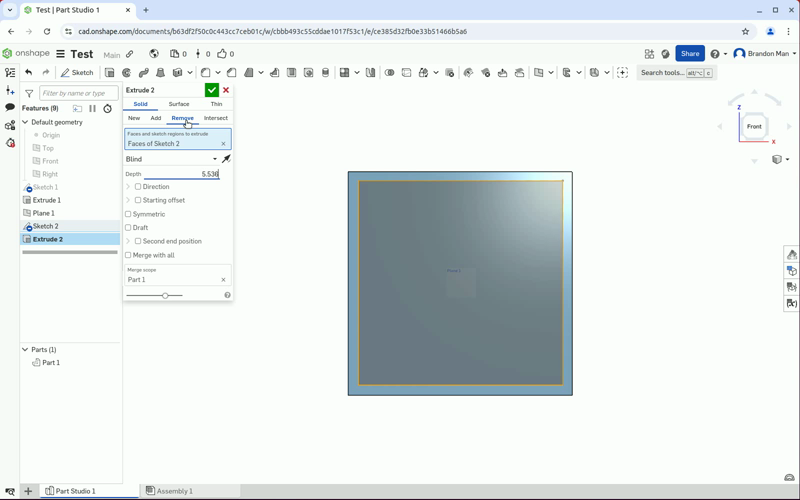
key(tab, 6)
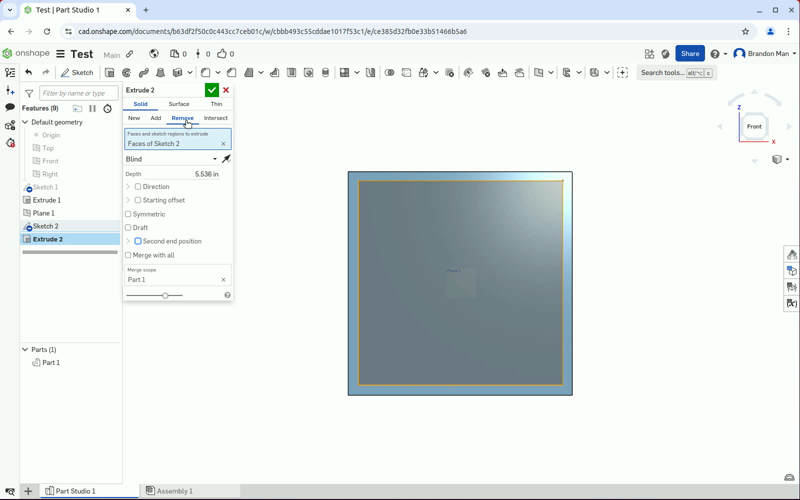
key(space)
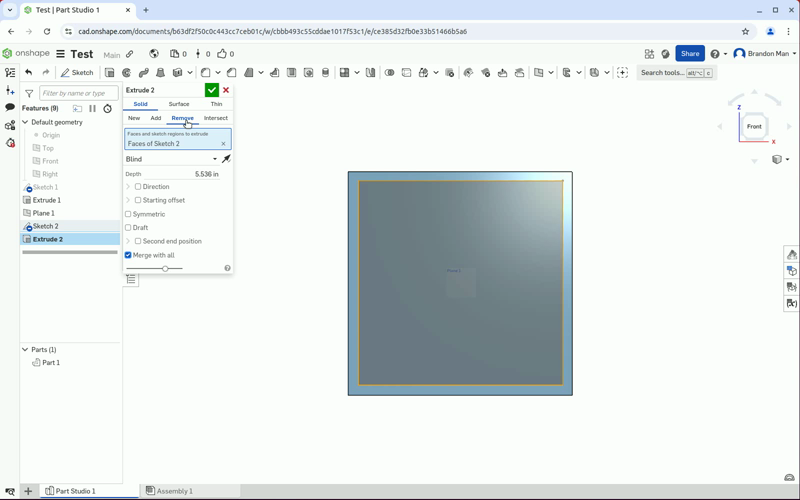
key(enter)
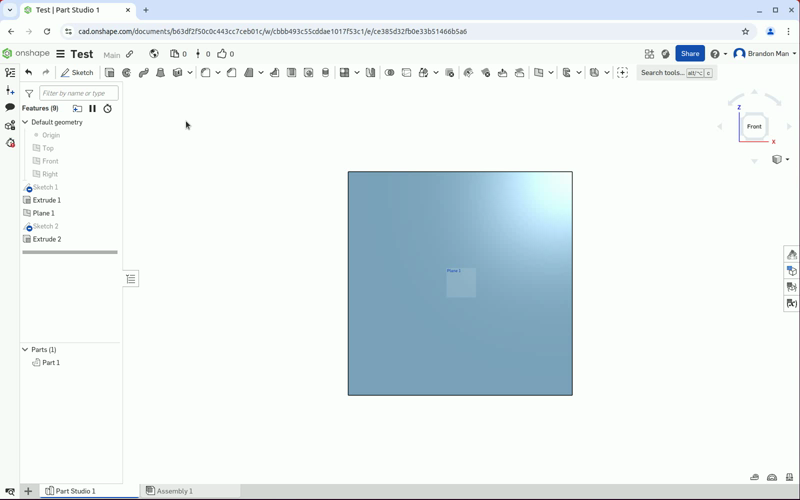
key(shift+h)
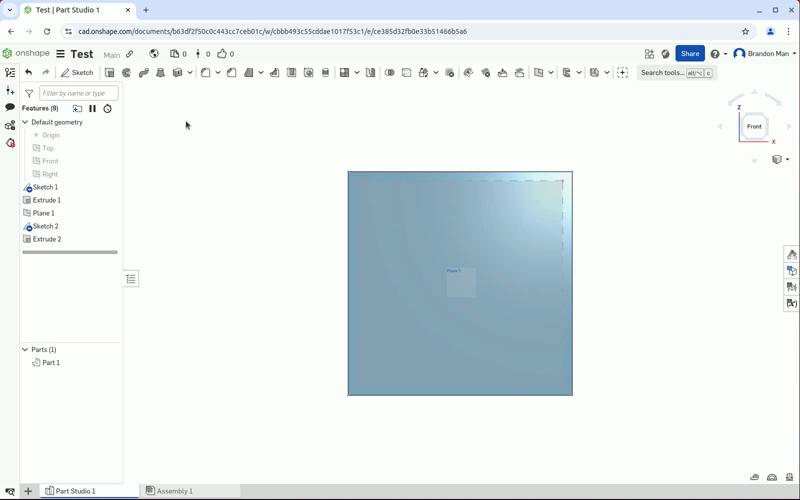
key(shift+h)
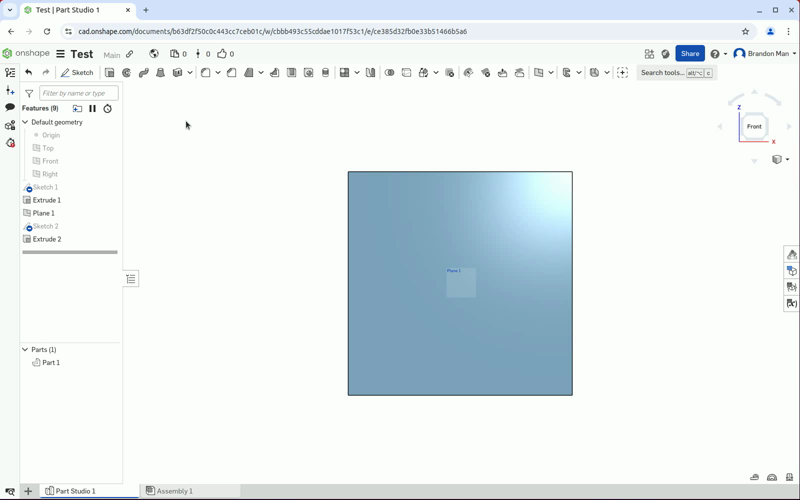
mouse_move(73, 189)
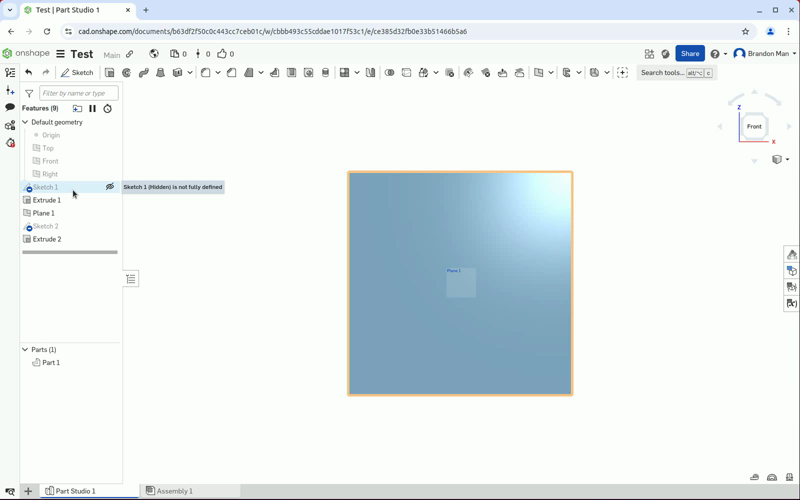
click(73, 189)
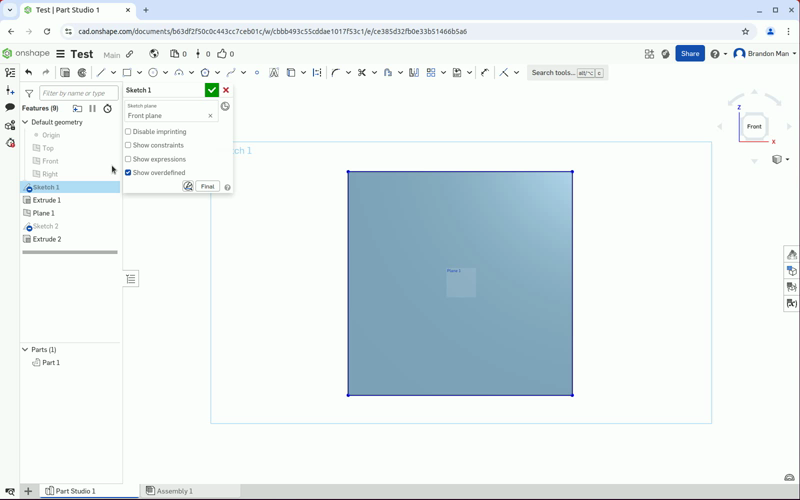
mouse_move(229, 92)
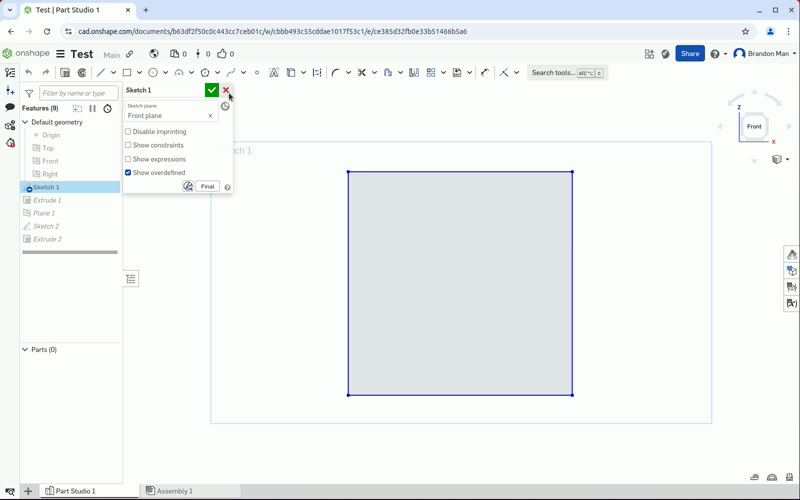
click(229, 92)
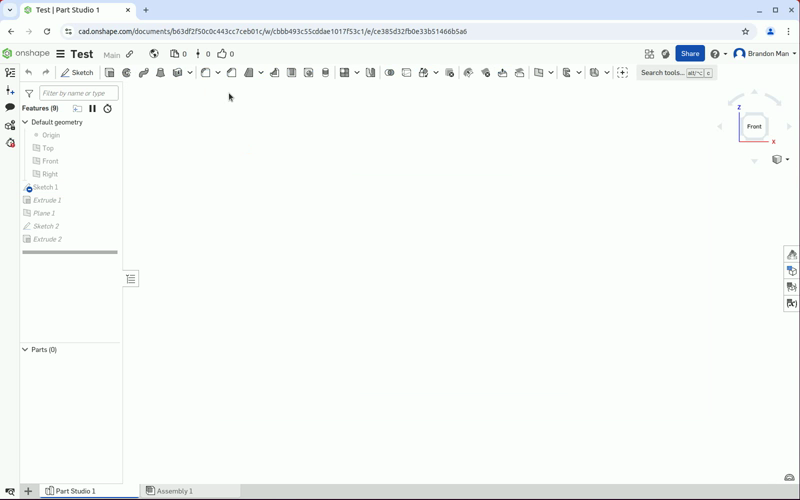
key(shift+s)
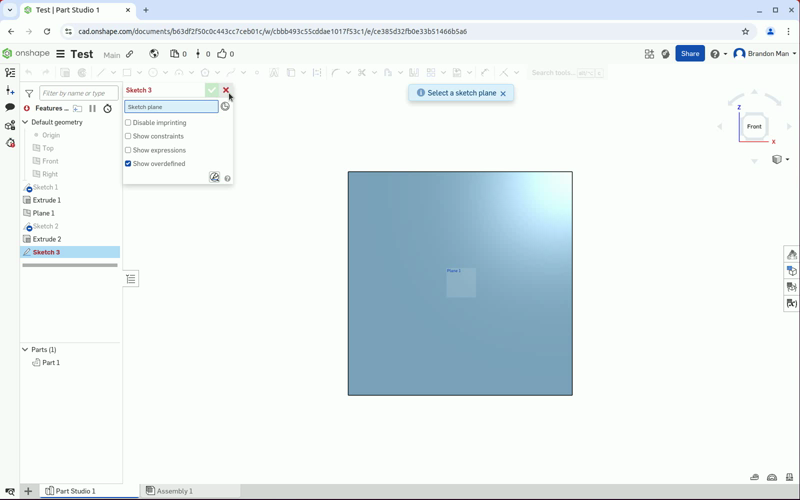
mouse_move(73, 215)
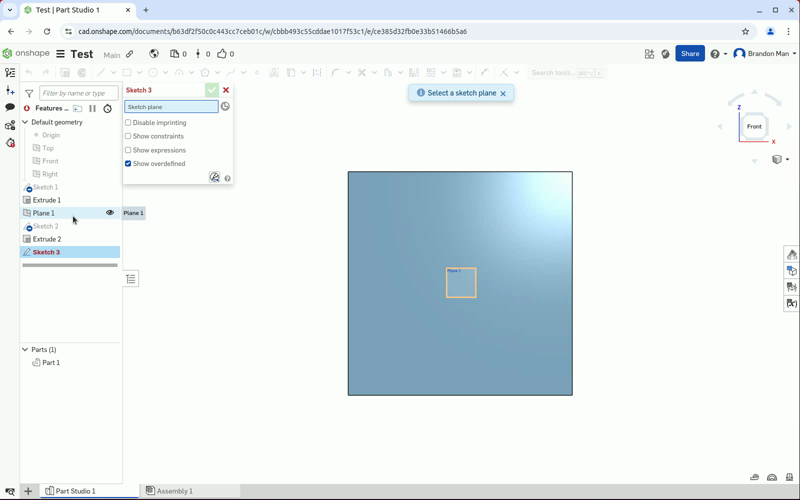
click(73, 215)
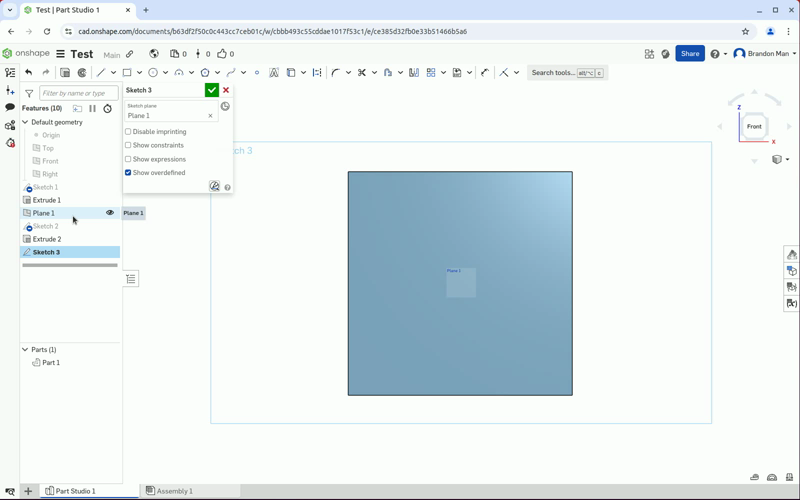
mouse_move(73, 352)
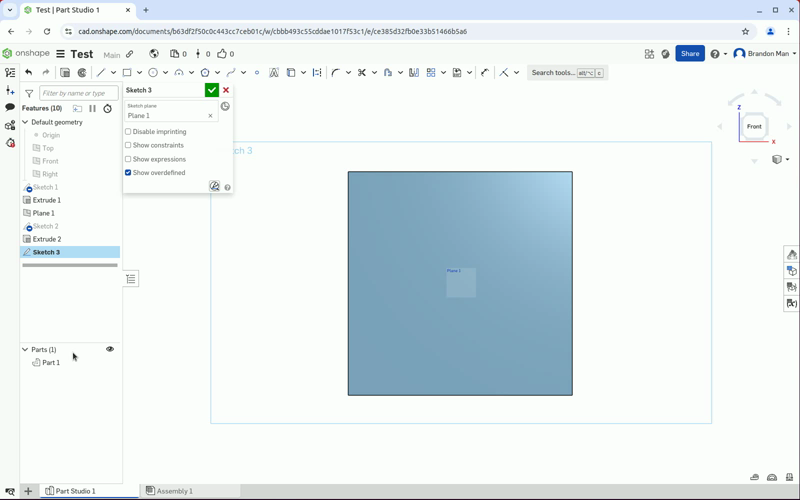
key(y)
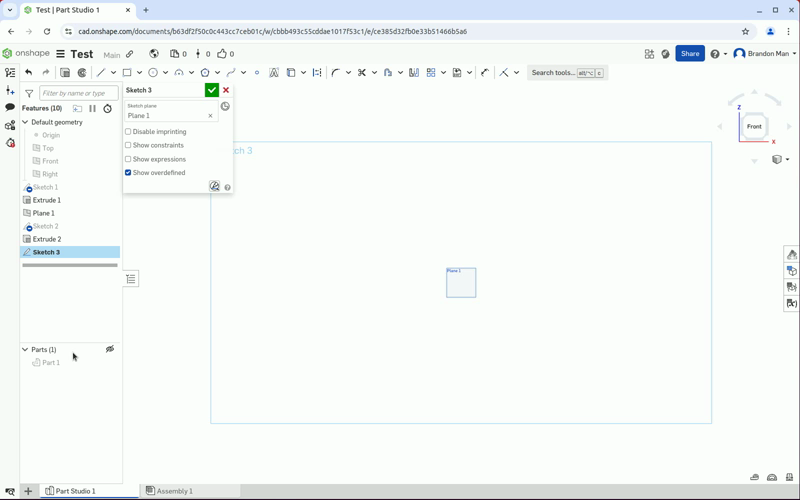
key(c)
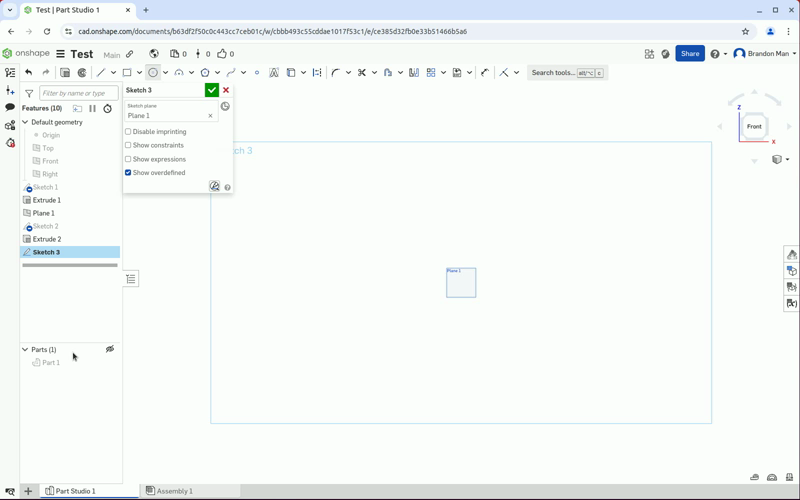
key_down(shift)
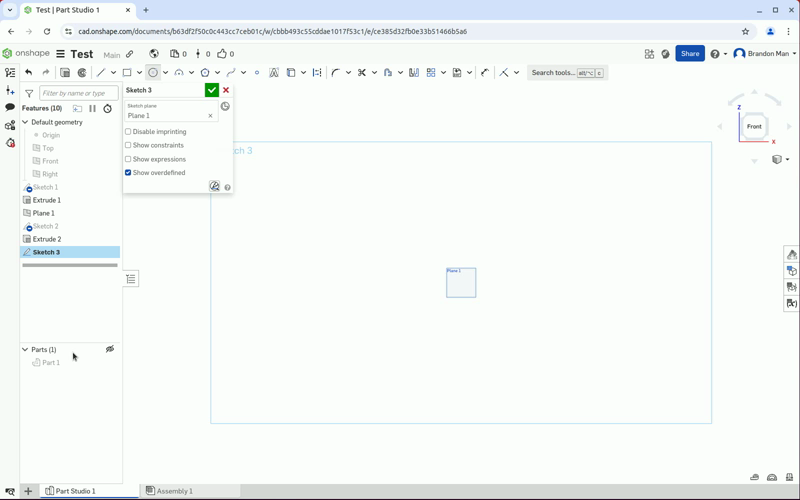
mouse_move(386, 175)
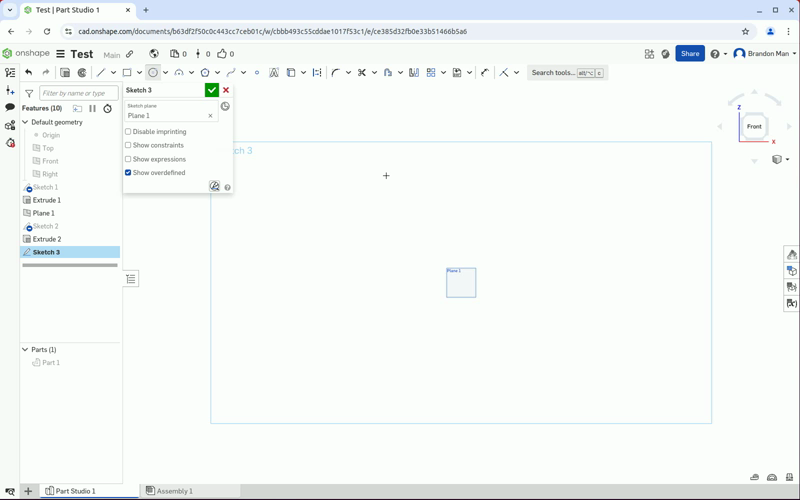
click(386, 175)
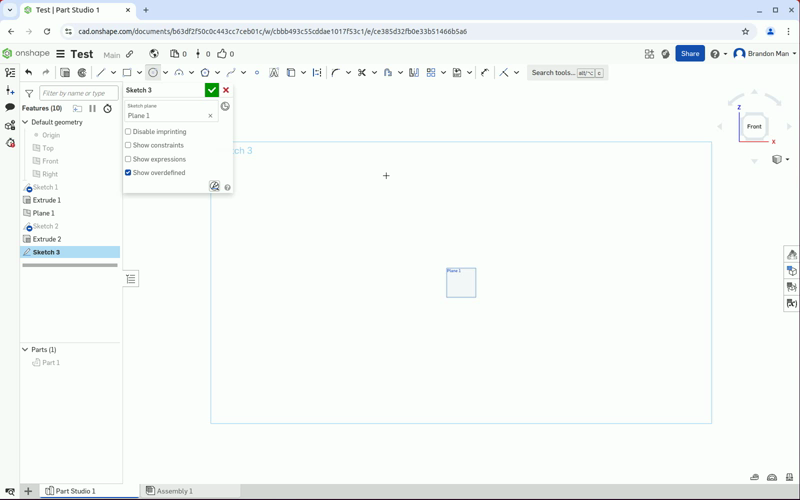
key_up(shift)
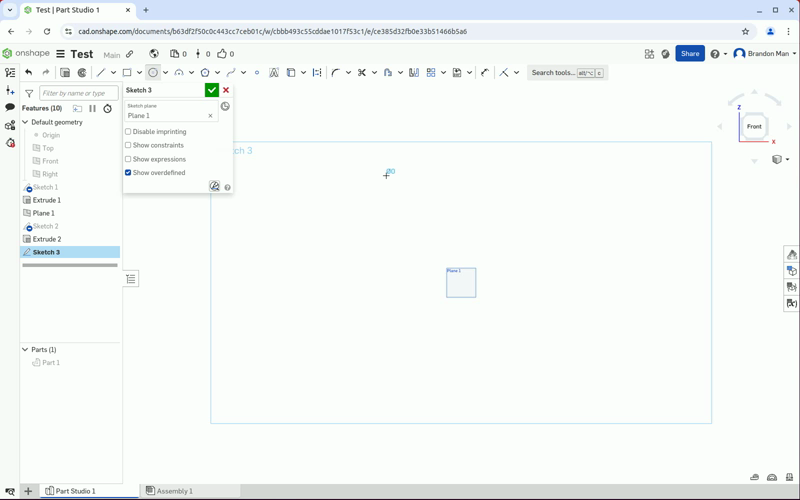
mouse_move(390, 175)
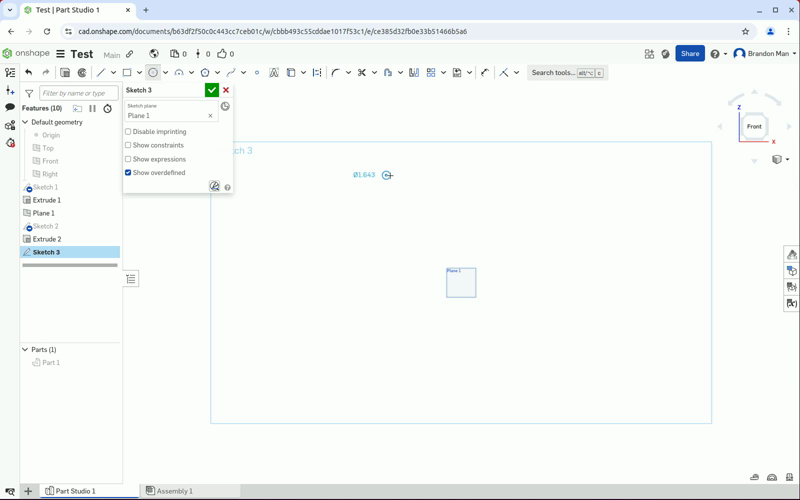
click(390, 175)
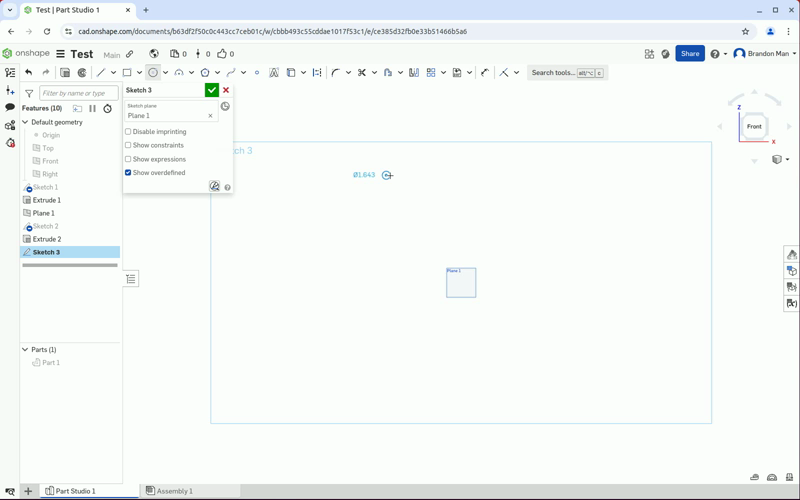
key(esc)
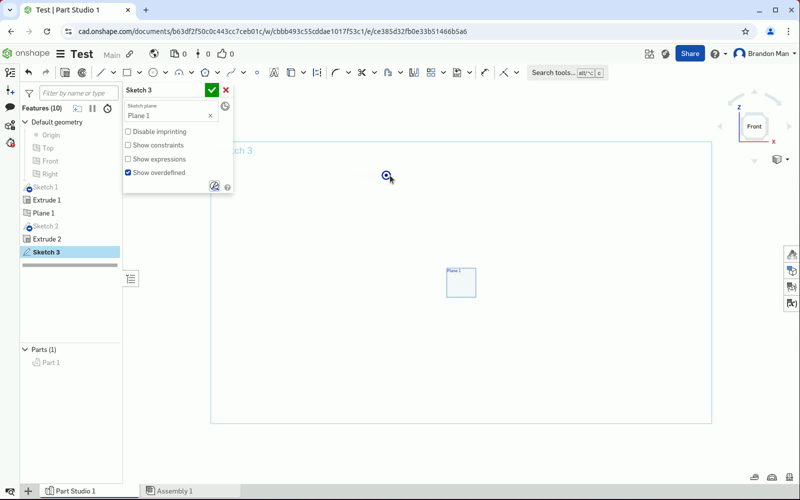
mouse_move(385, 175)
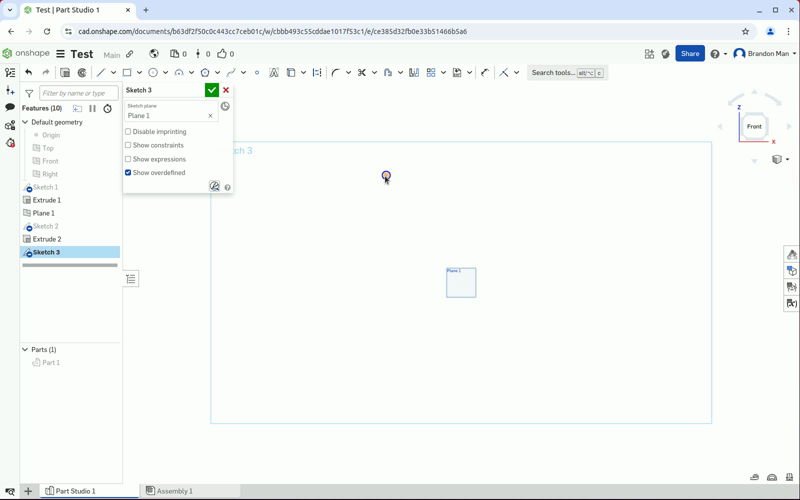
scroll(6)
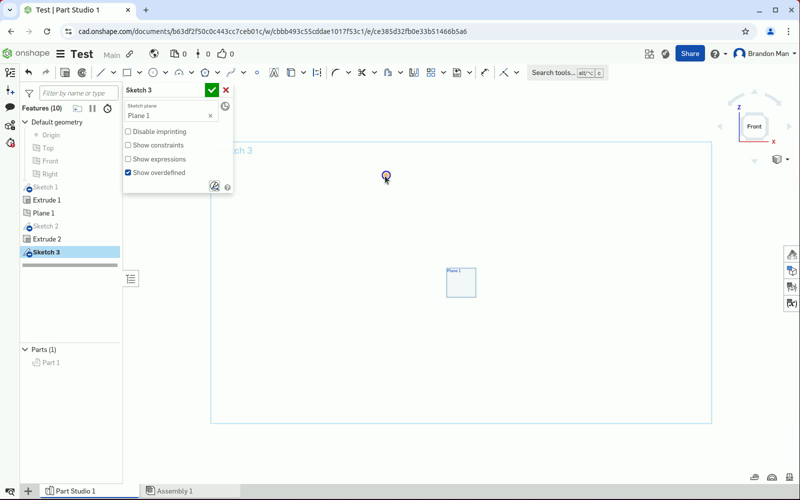
scroll(6)
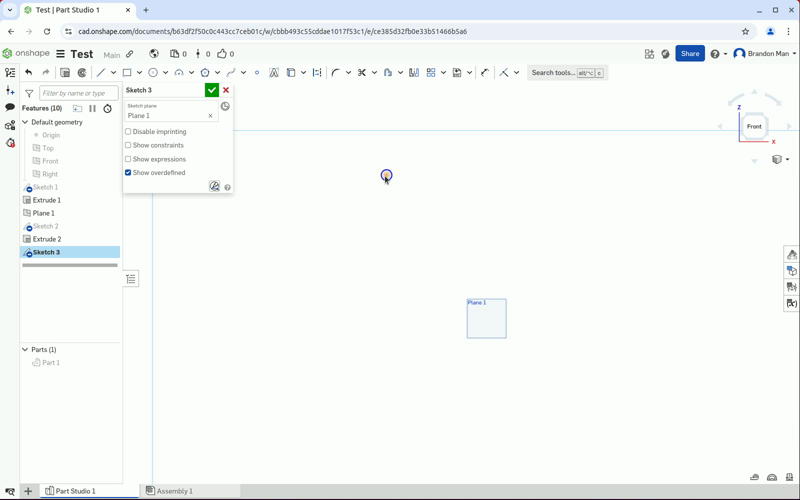
scroll(6)
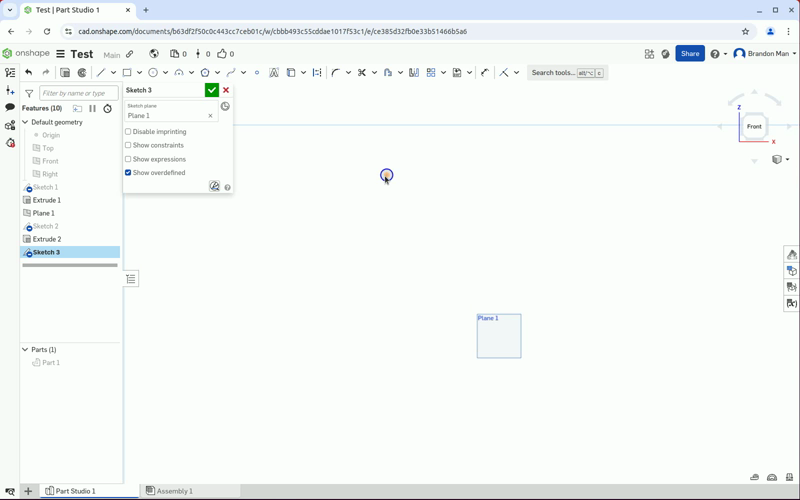
scroll(6)
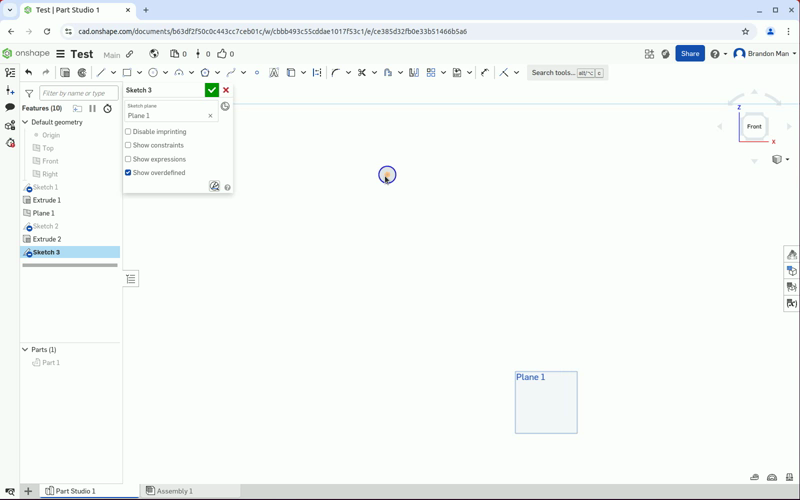
scroll(6)
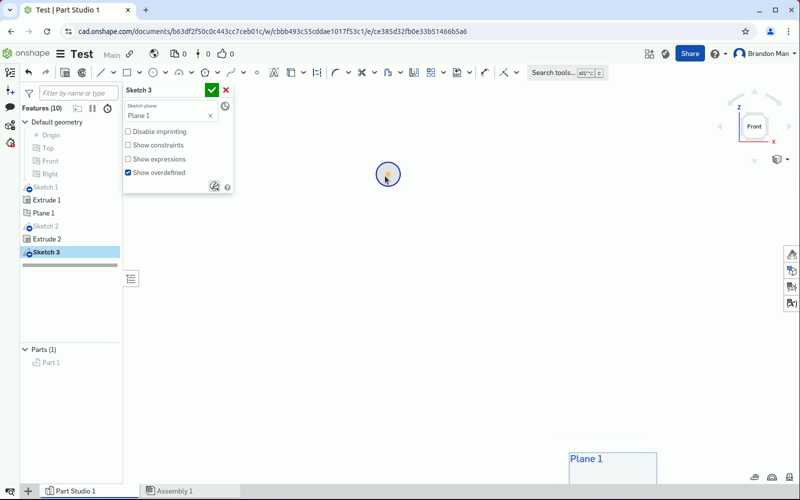
scroll(6)
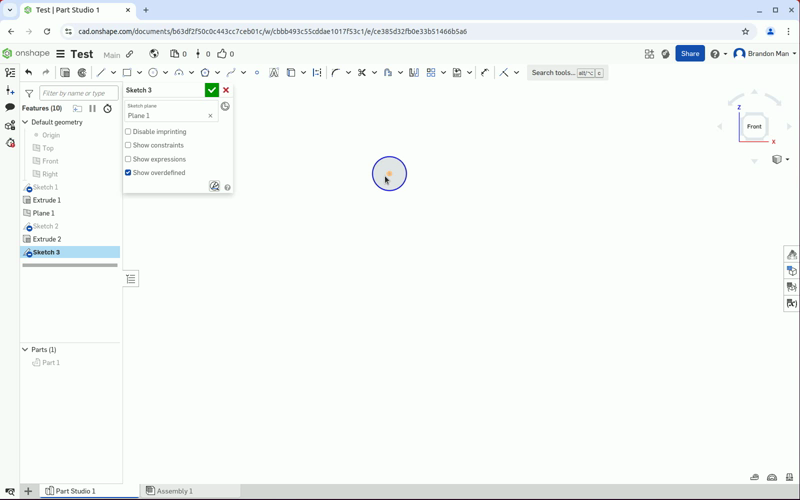
scroll(6)
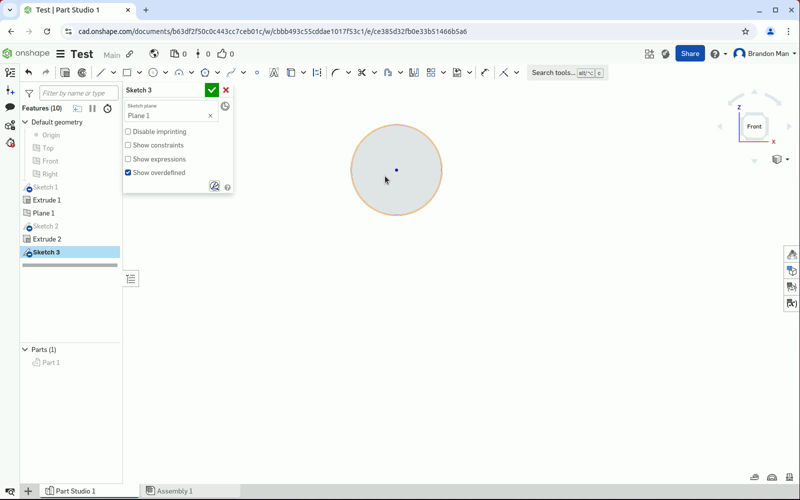
click(385, 175)
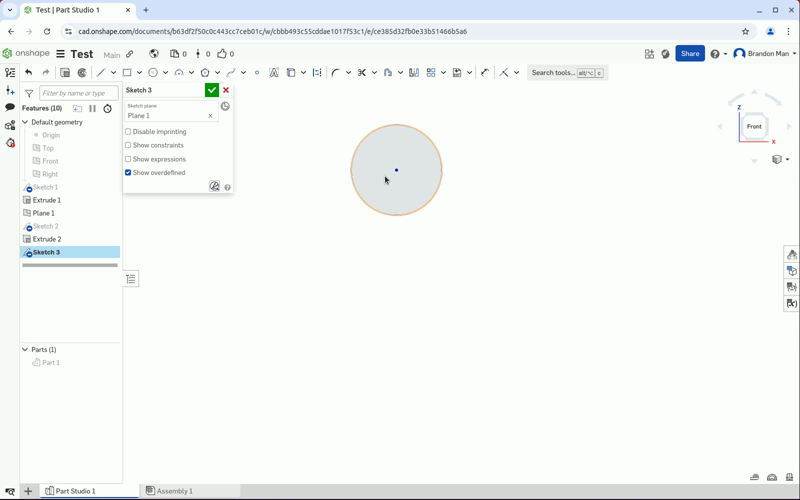
scroll(-6)
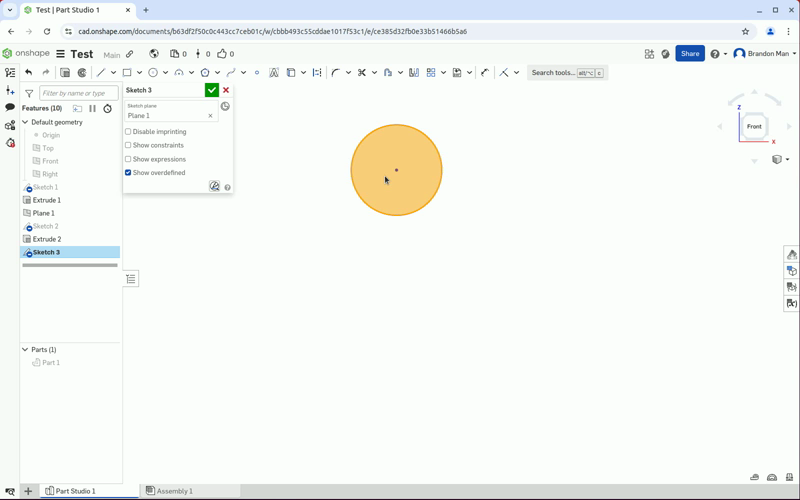
scroll(-6)
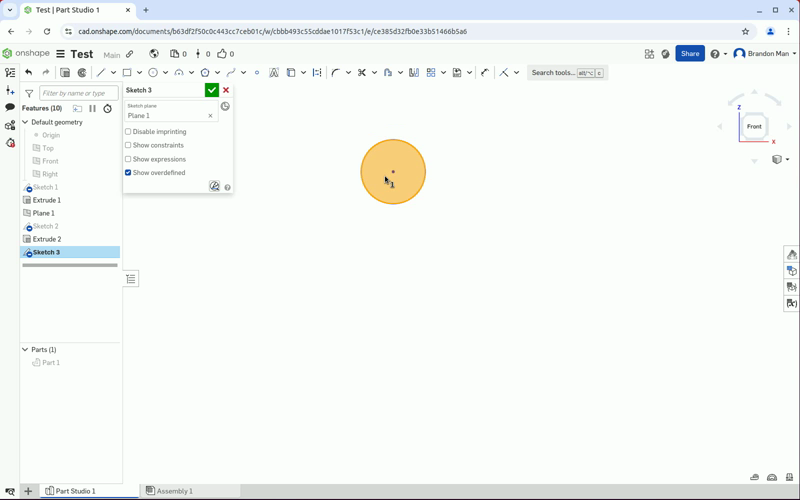
scroll(-6)
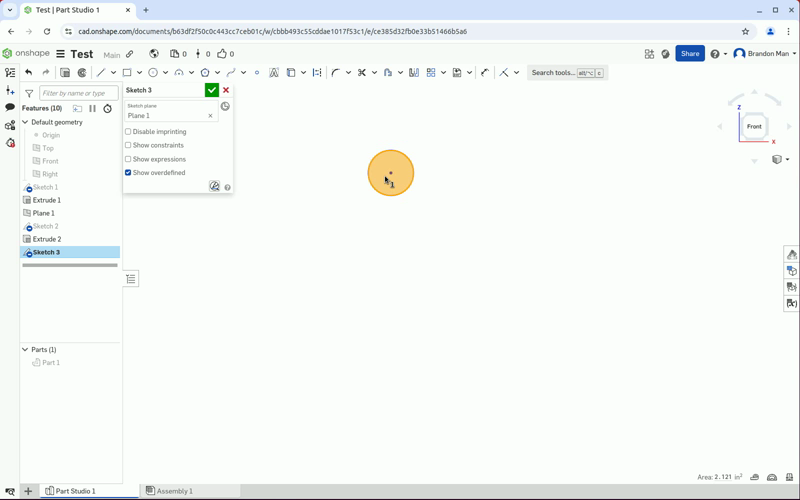
scroll(-6)
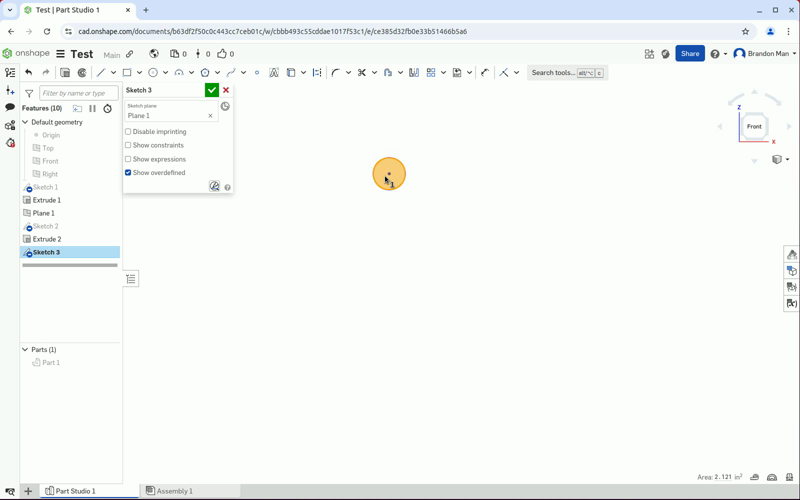
scroll(-6)
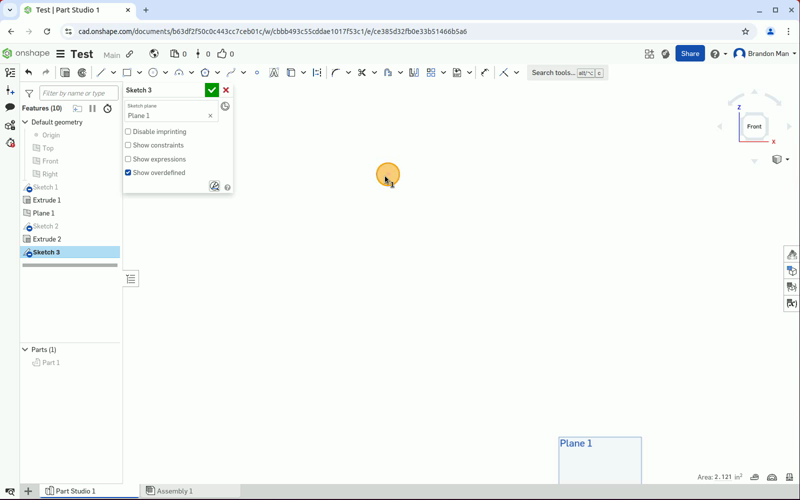
scroll(-6)
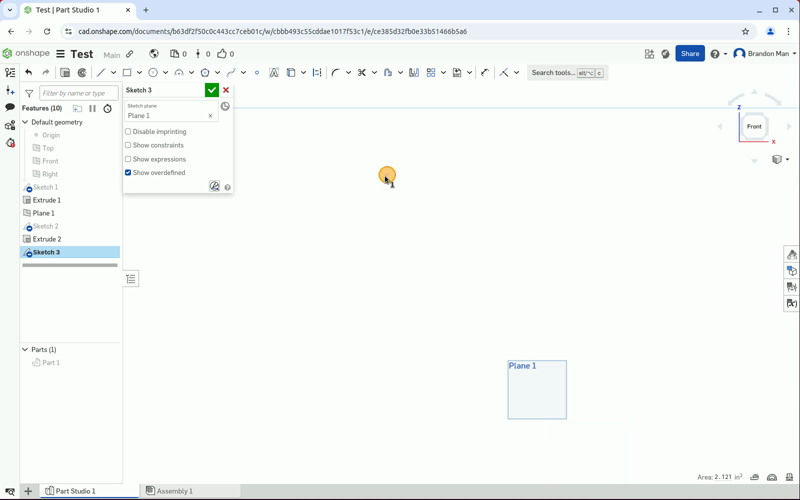
scroll(-6)
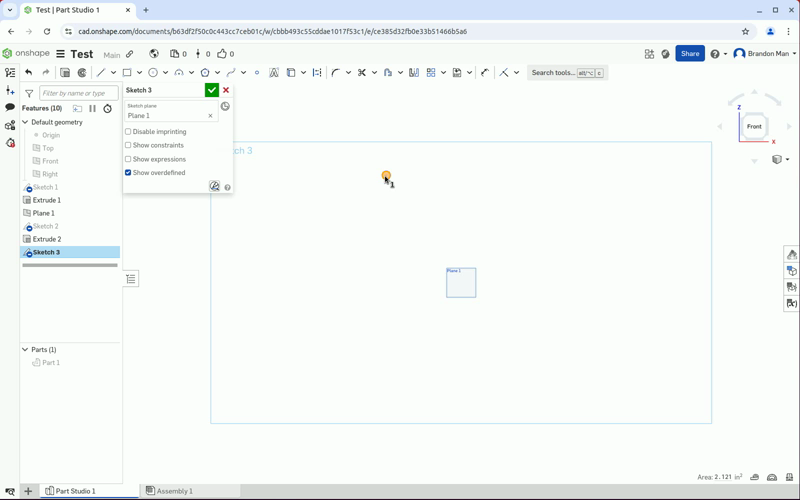
mouse_move(73, 352)
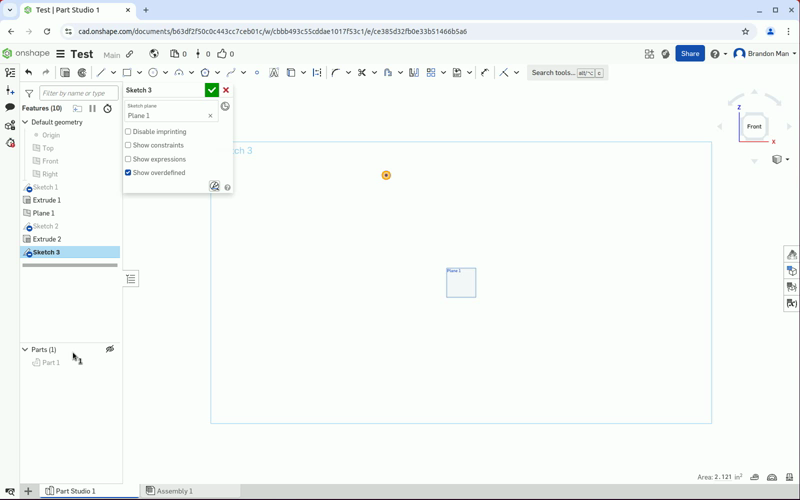
key(shift+y)
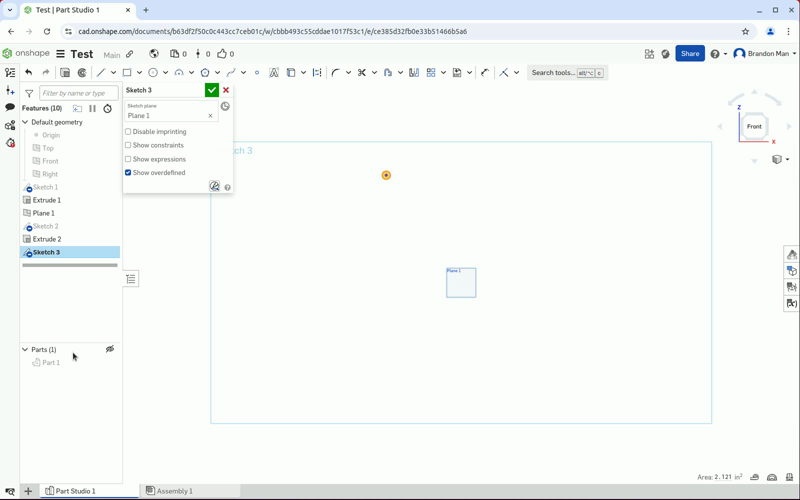
key(shift+e)
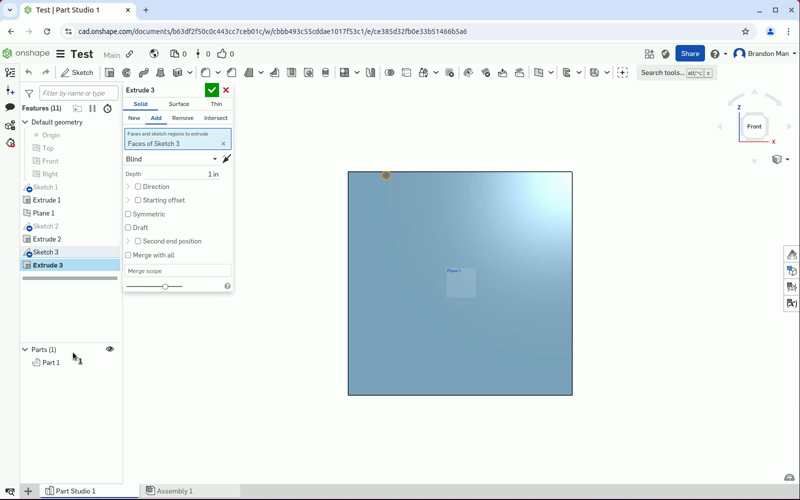
mouse_move(143, 106)
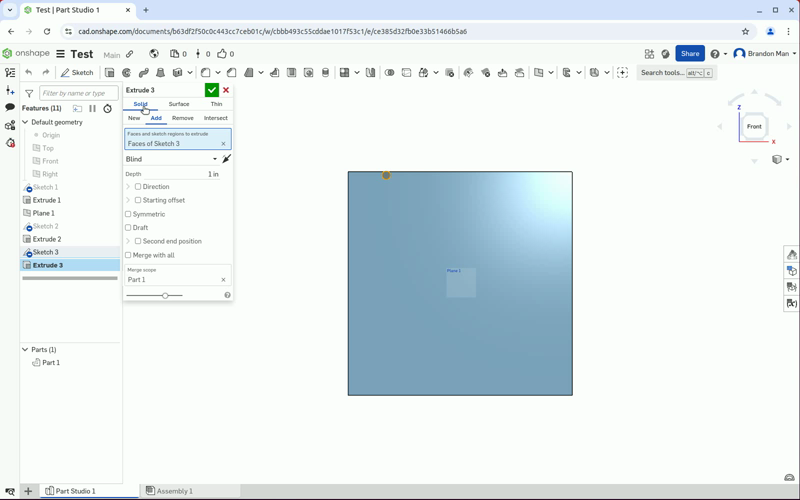
click(143, 106)
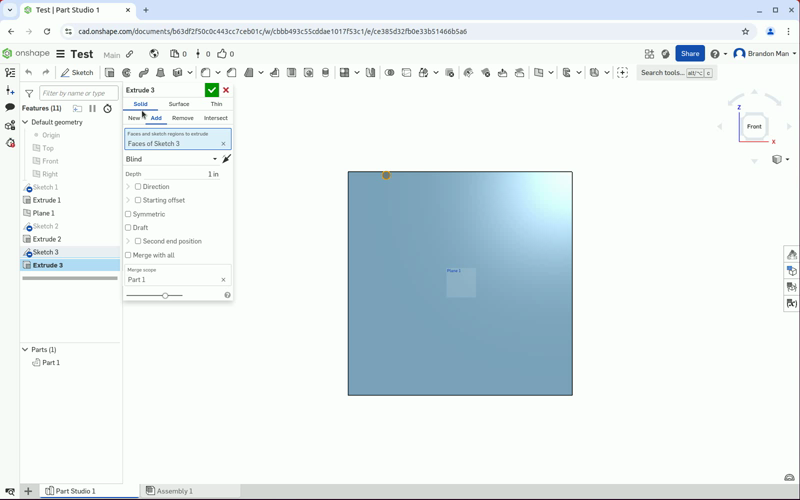
mouse_move(137, 120)
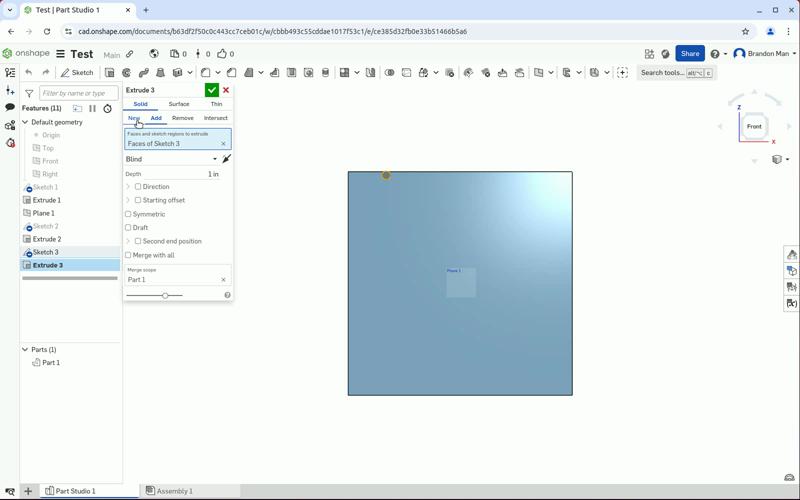
click(137, 120)
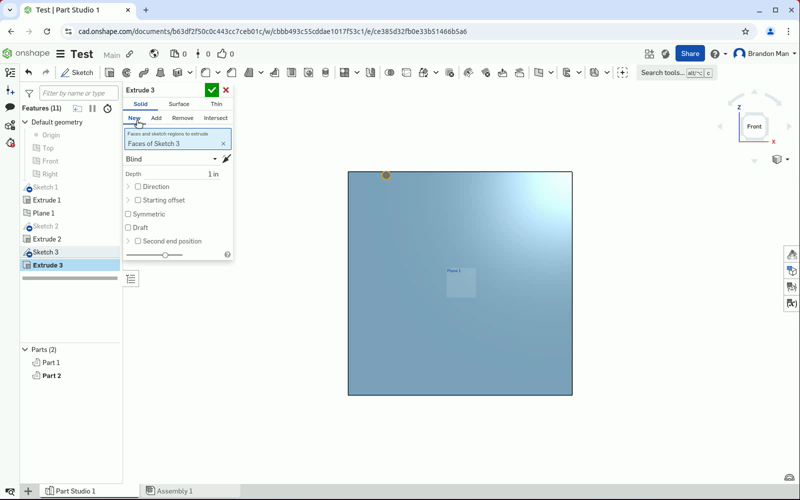
key(tab, 4)
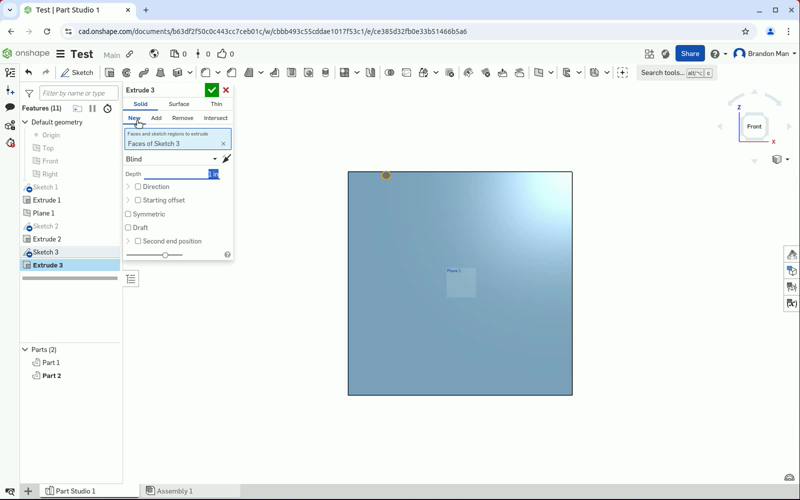
text(2.889)
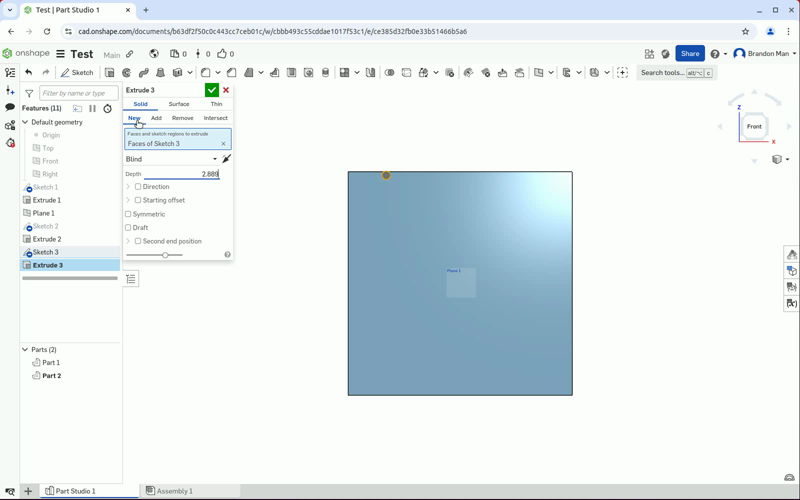
key(enter)
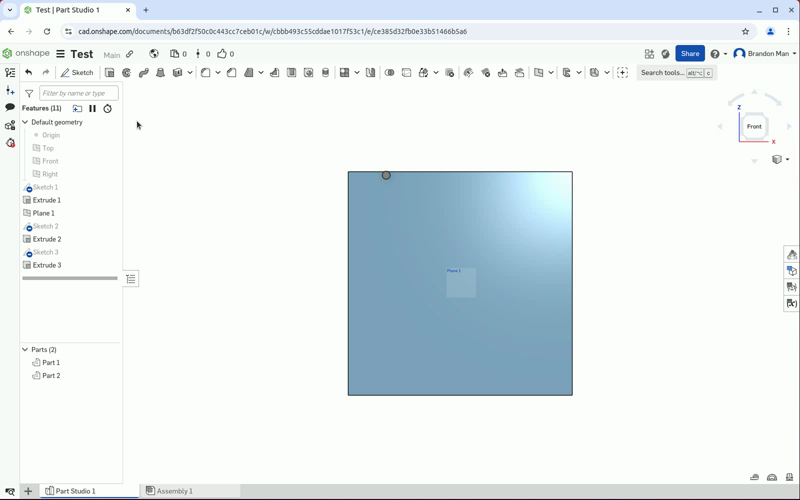
key(shift+h)
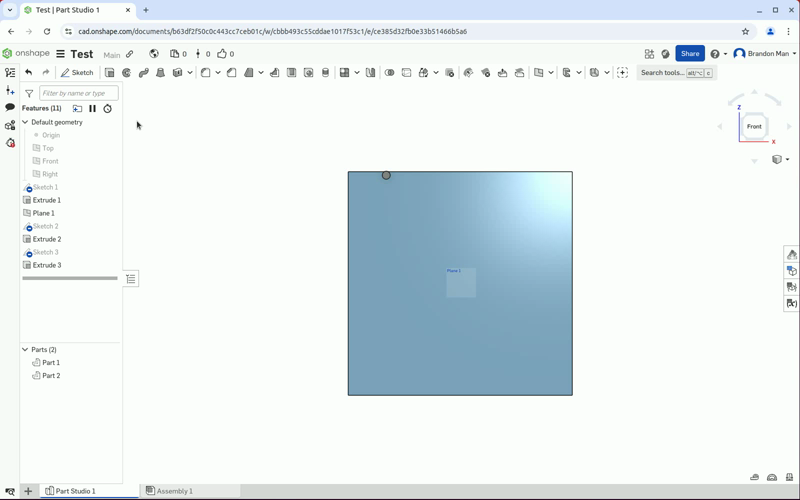
key(shift+h)
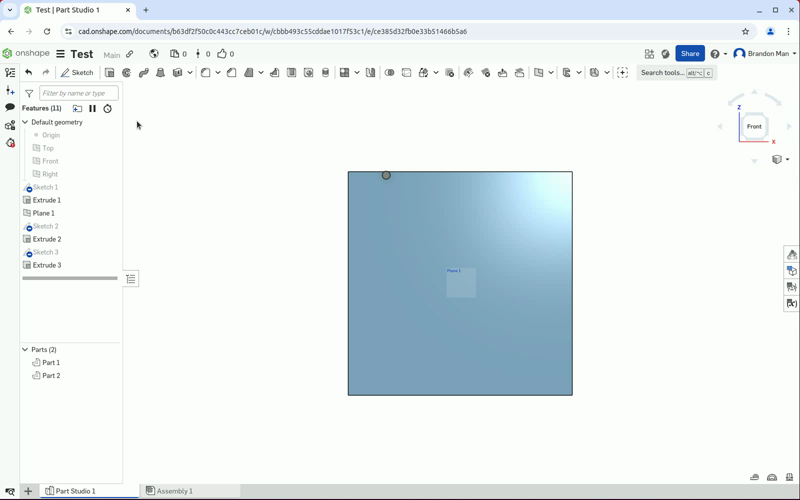
mouse_move(73, 189)
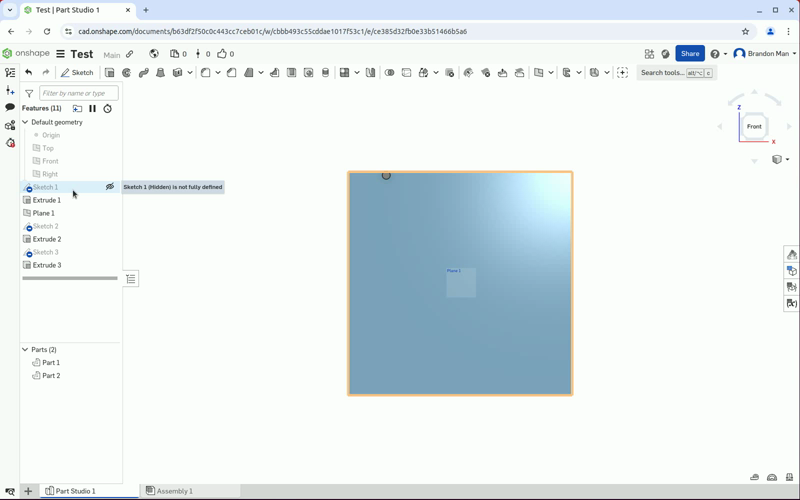
click(73, 189)
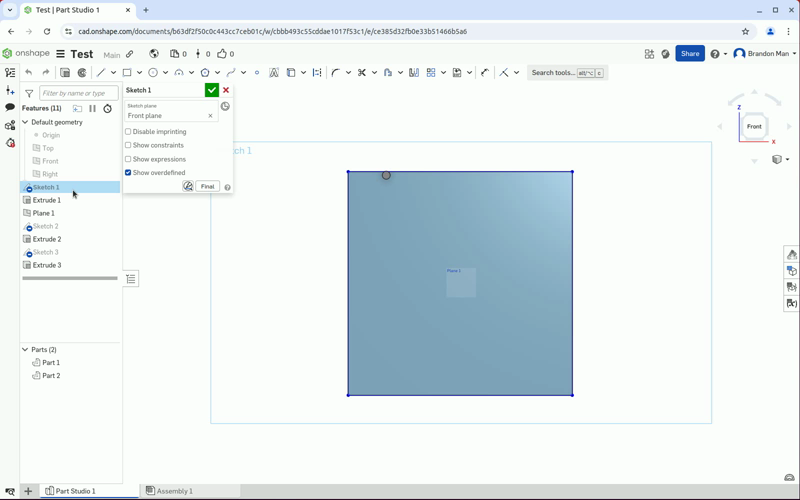
mouse_move(229, 92)
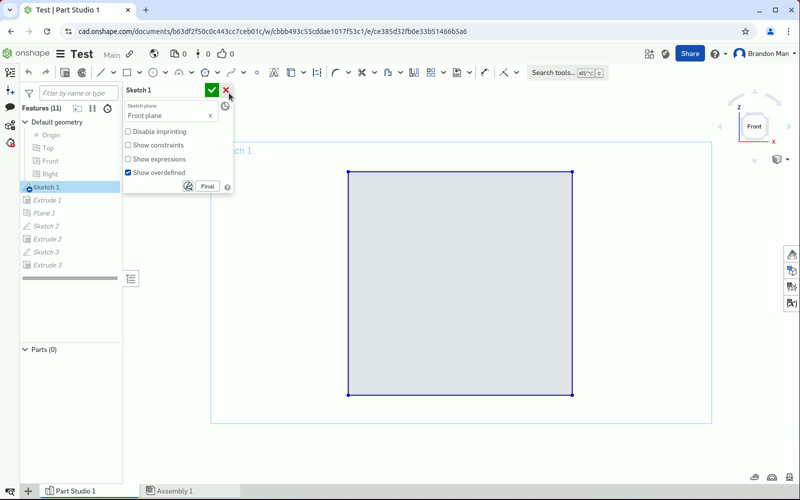
click(229, 92)
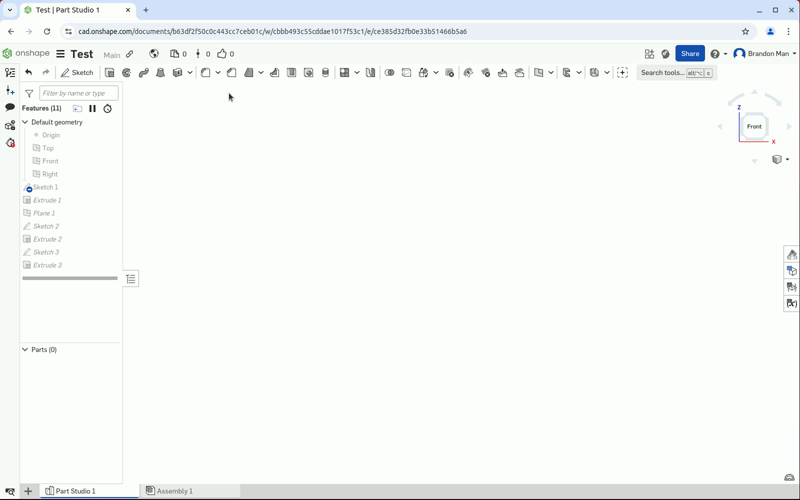
key(shift+s)
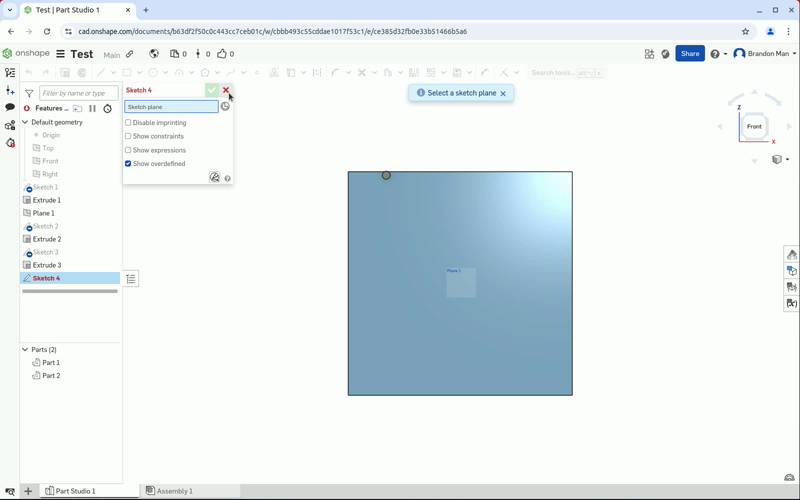
mouse_move(73, 215)
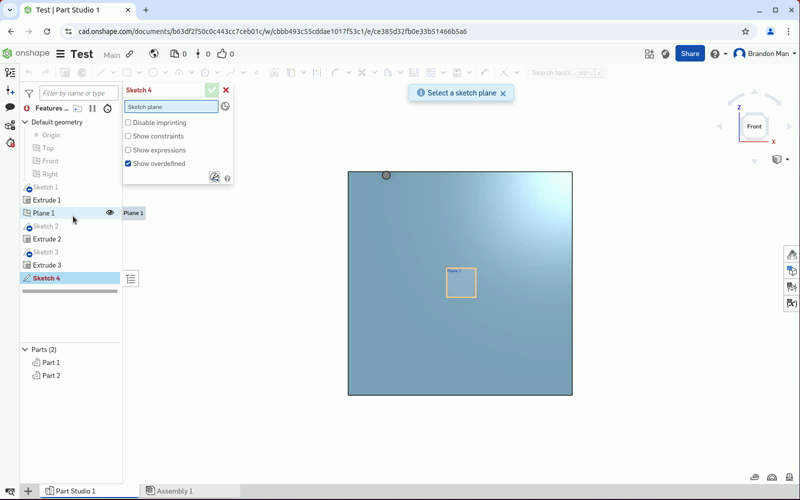
click(73, 215)
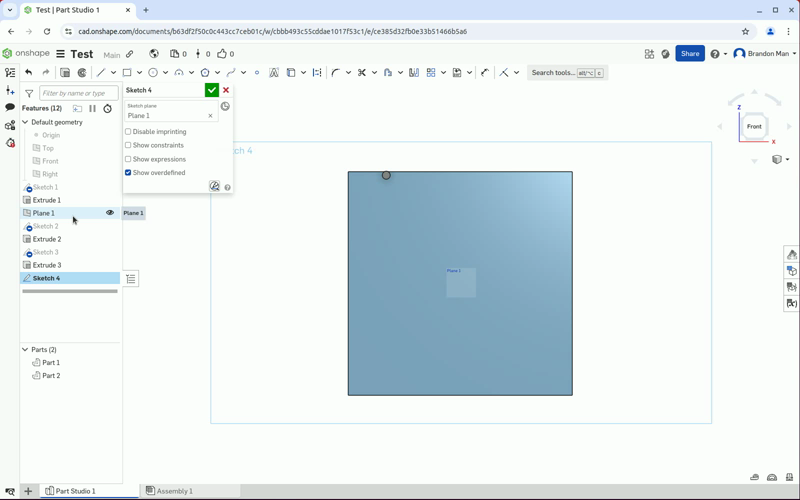
mouse_move(73, 352)
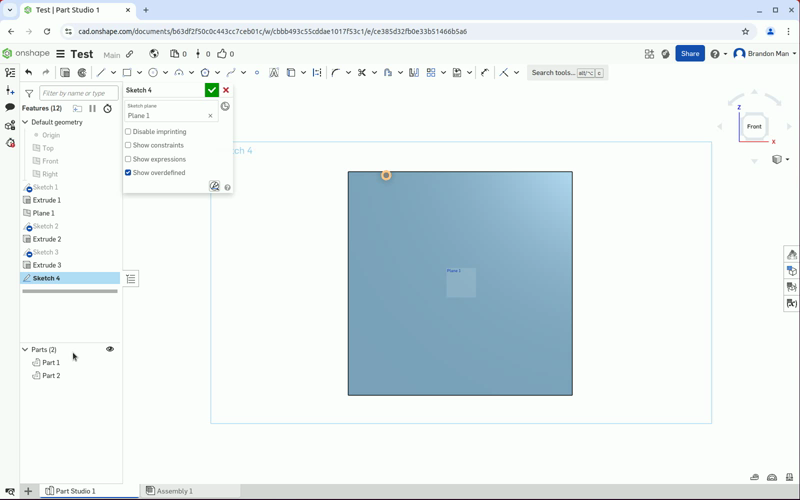
key(y)
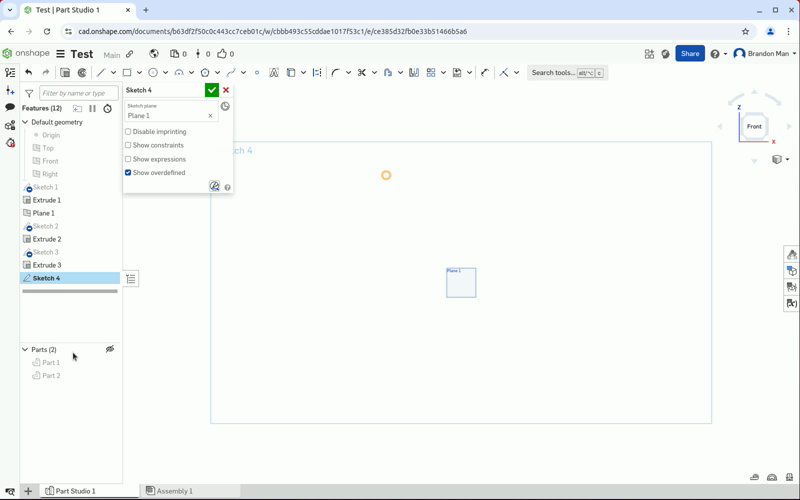
key(c)
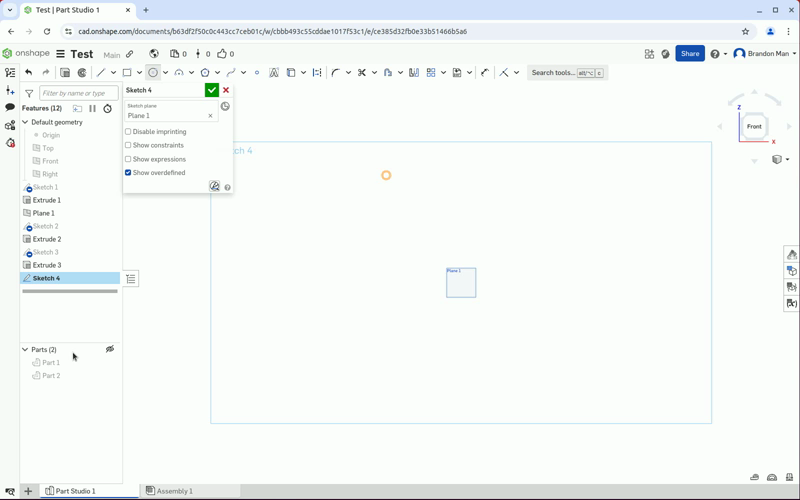
key_down(shift)
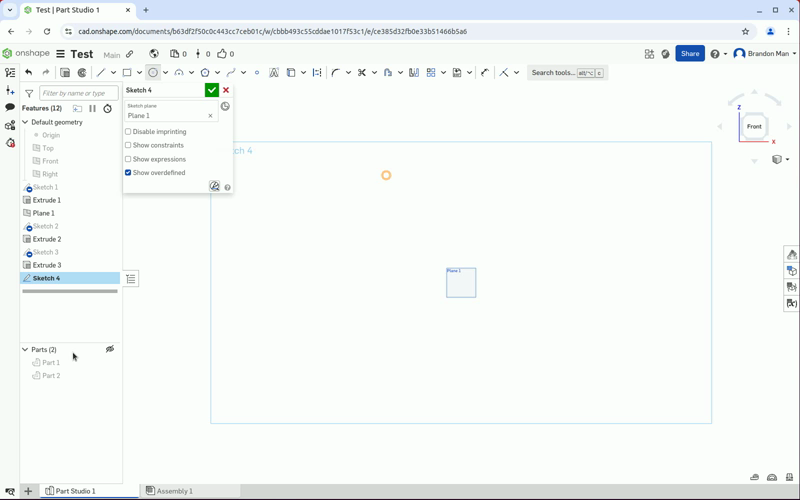
mouse_move(536, 175)
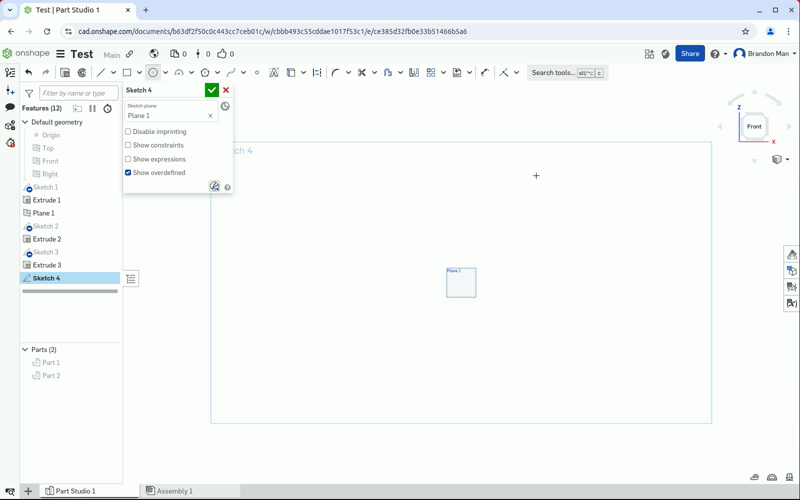
click(536, 175)
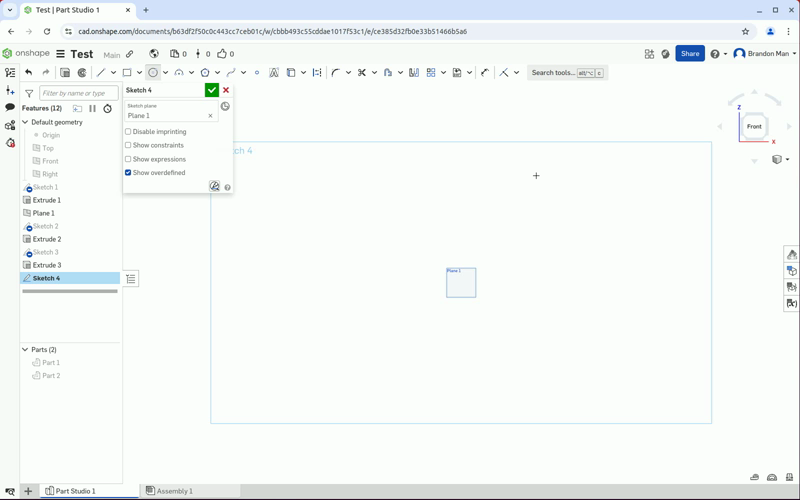
key_up(shift)
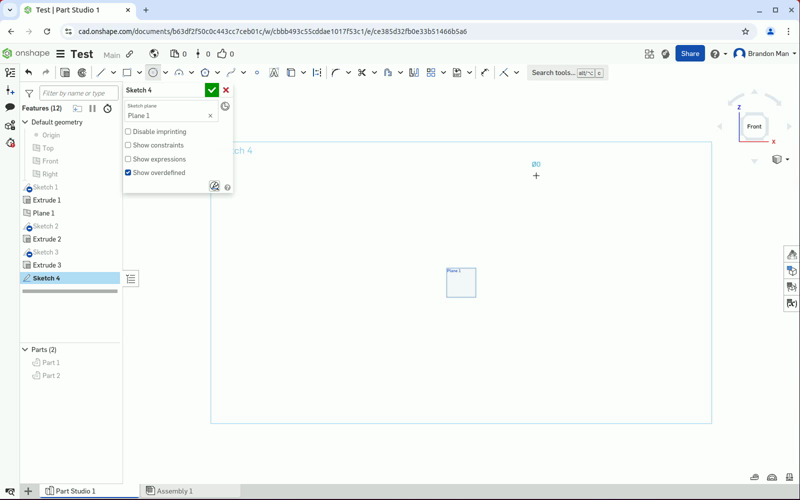
mouse_move(540, 175)
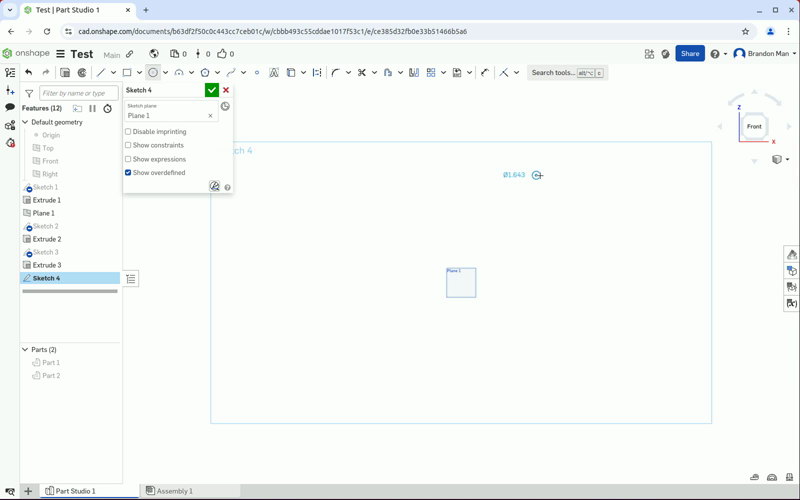
click(540, 175)
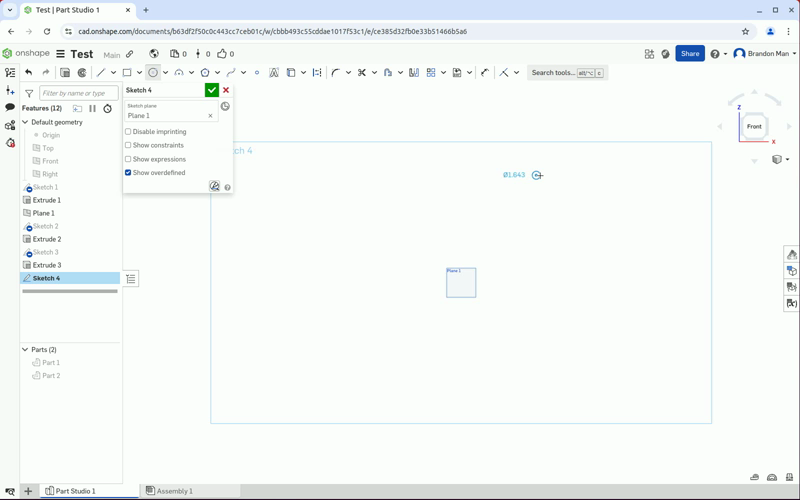
key(esc)
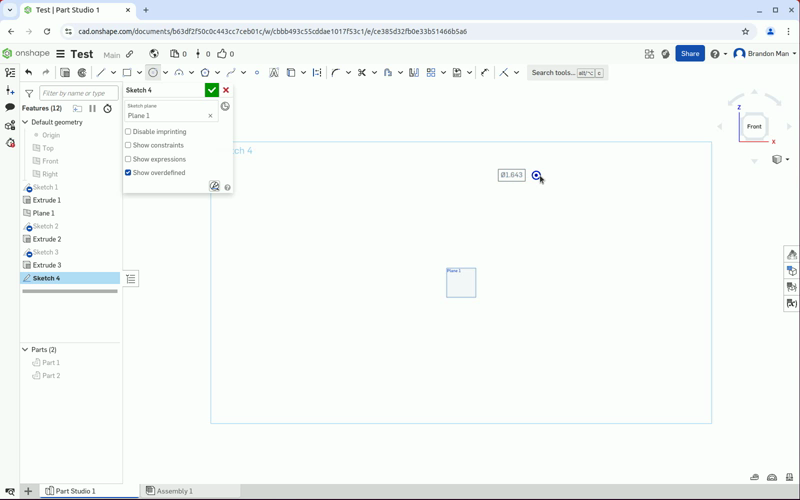
mouse_move(539, 175)
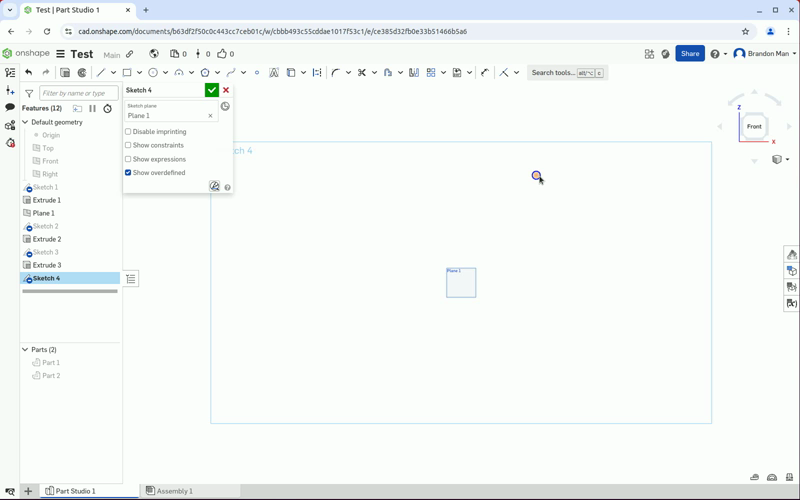
scroll(6)
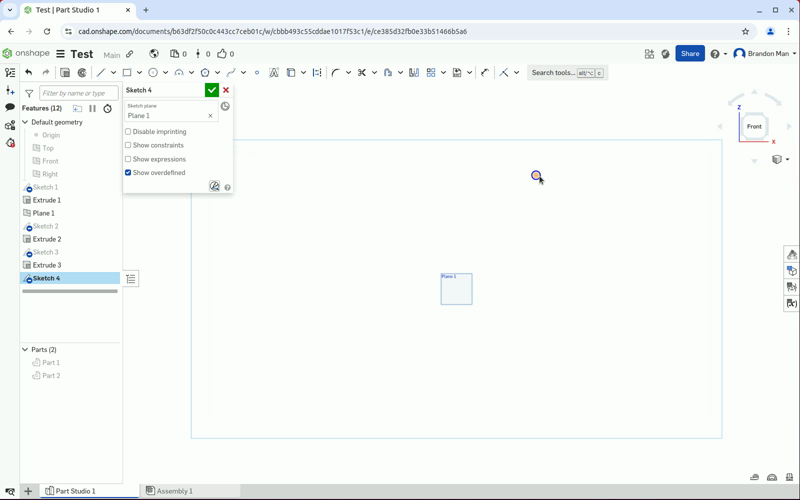
scroll(6)
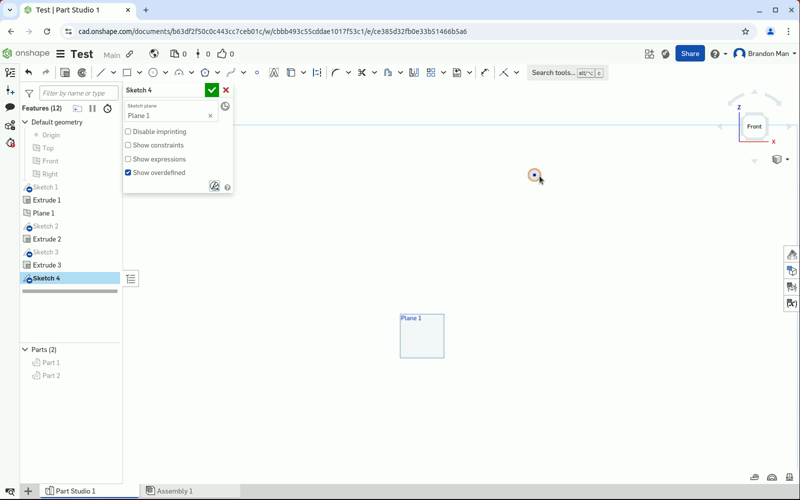
scroll(6)
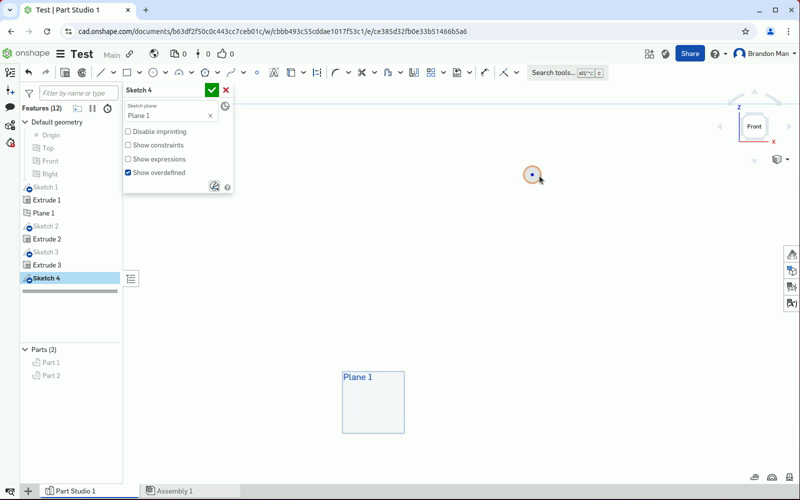
scroll(6)
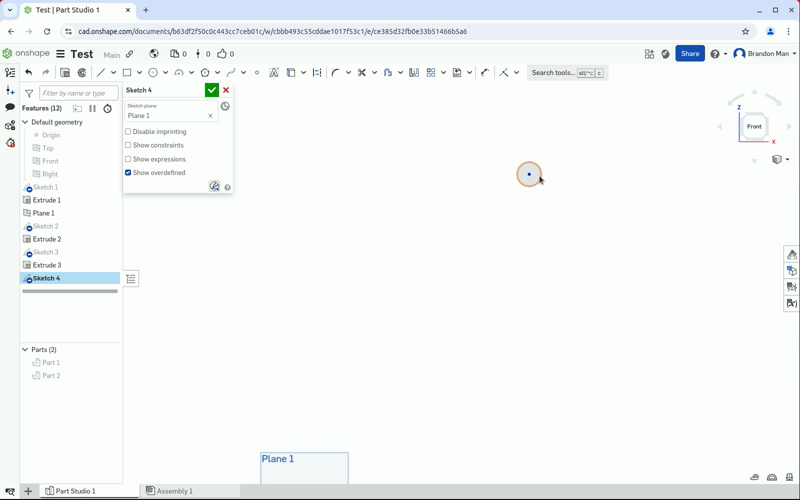
scroll(6)
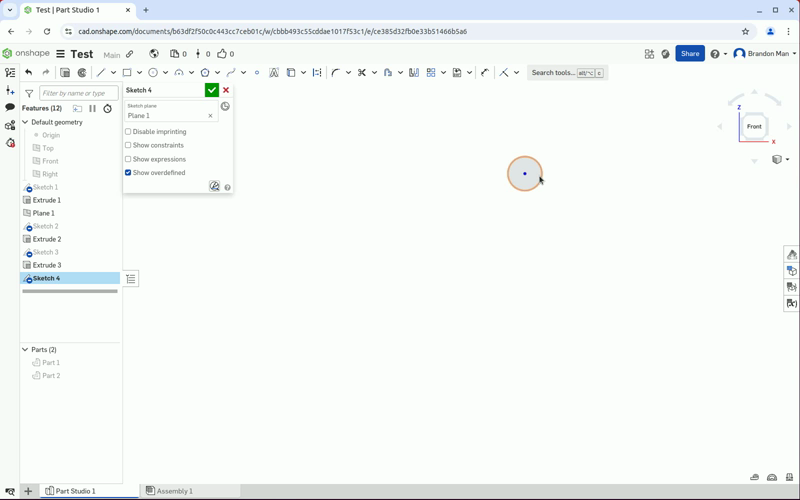
scroll(6)
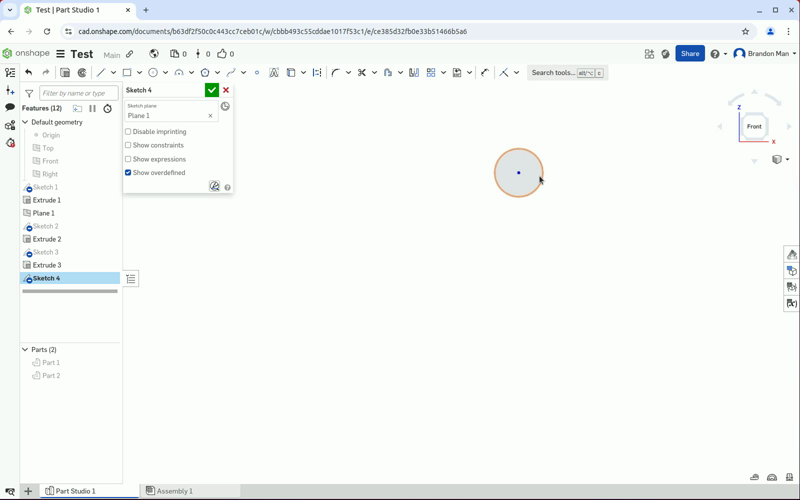
scroll(6)
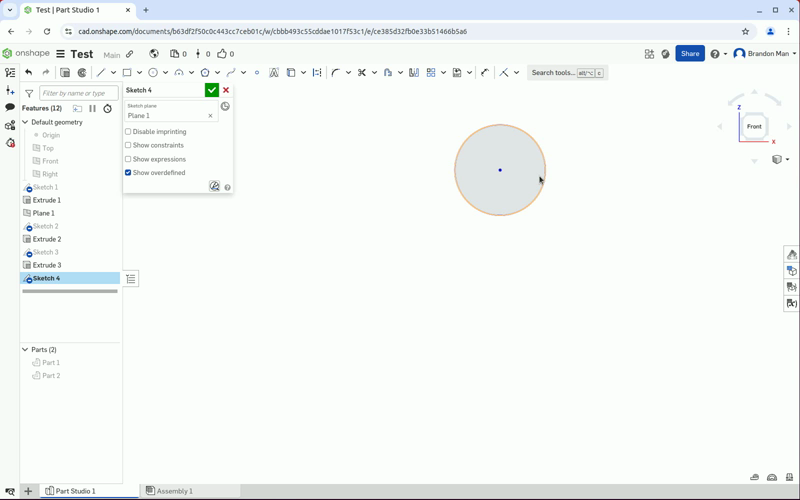
click(539, 175)
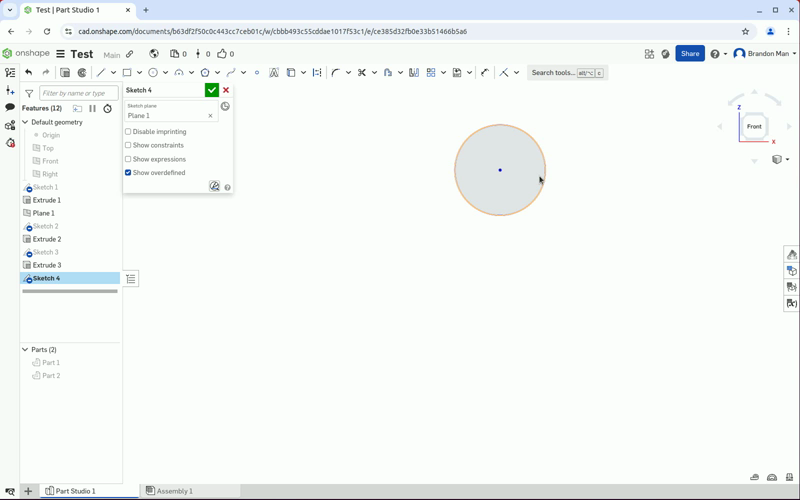
scroll(-6)
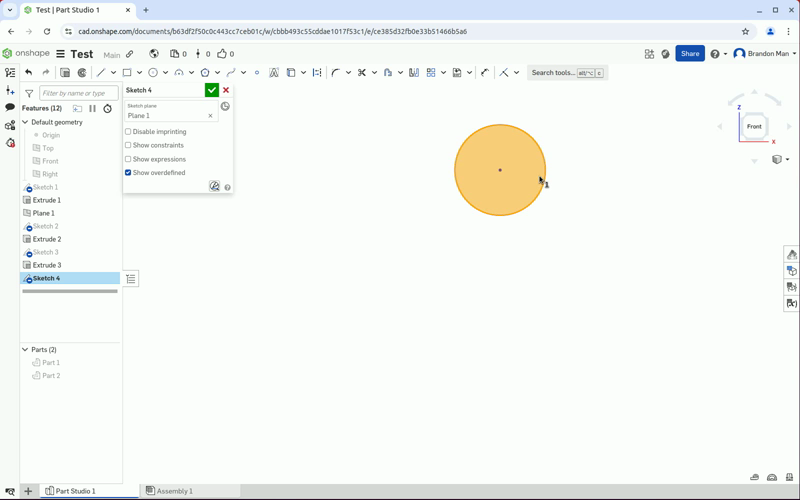
scroll(-6)
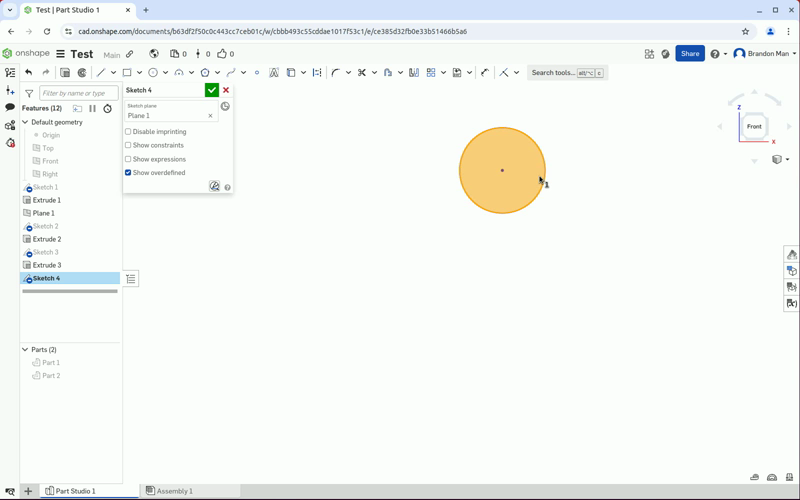
scroll(-6)
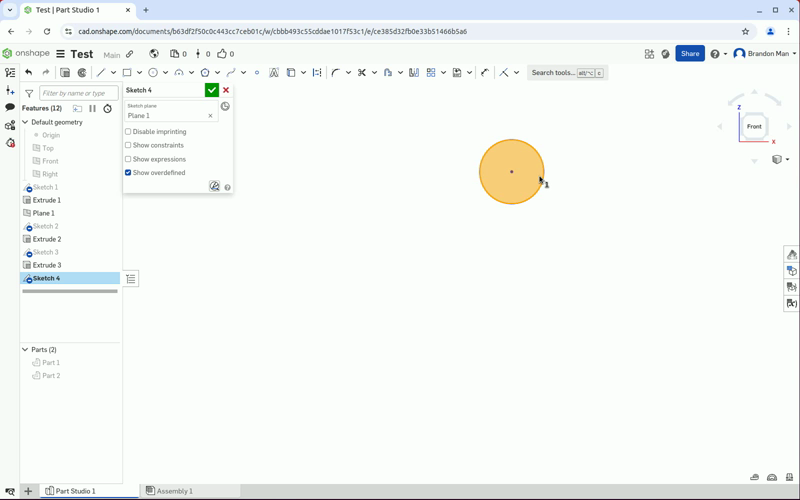
scroll(-6)
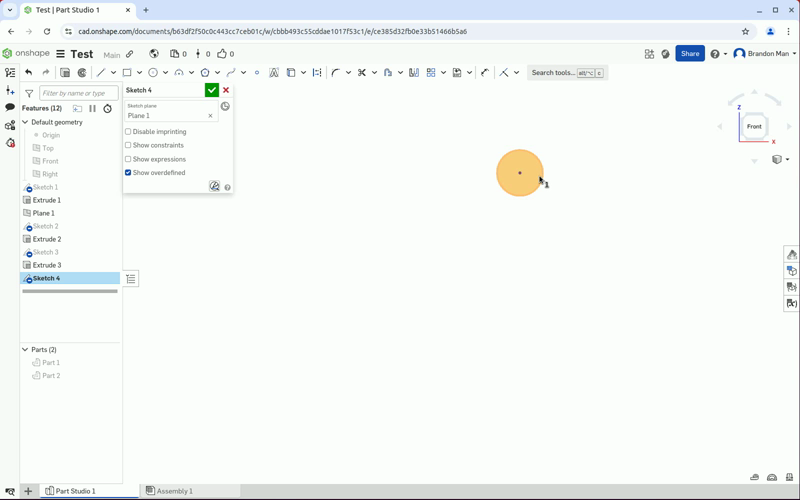
scroll(-6)
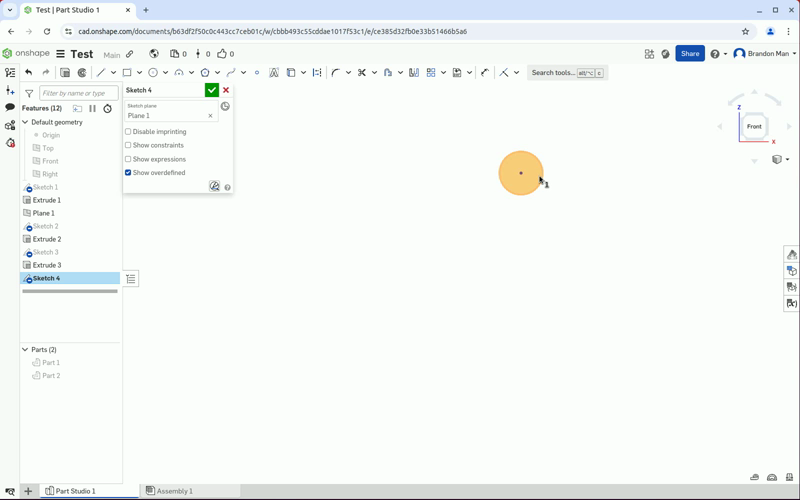
scroll(-6)
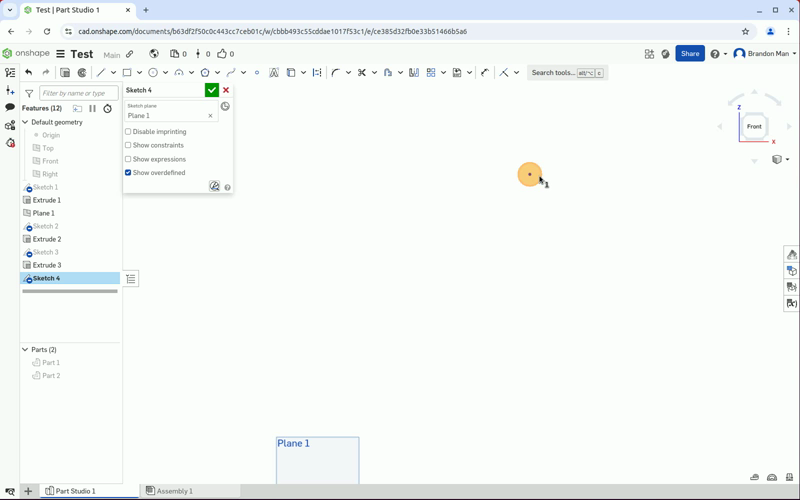
scroll(-6)
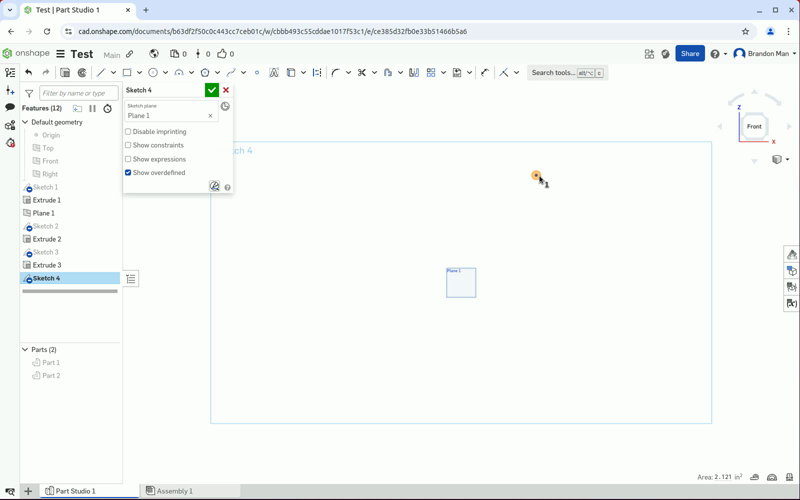
mouse_move(73, 352)
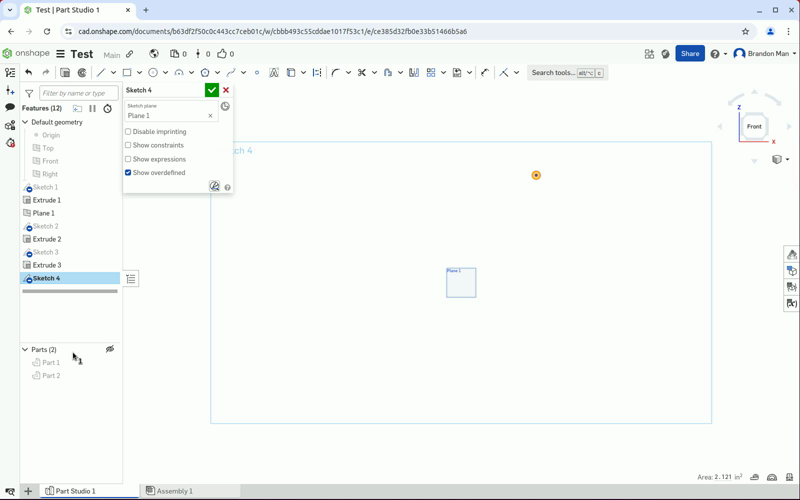
key(shift+y)
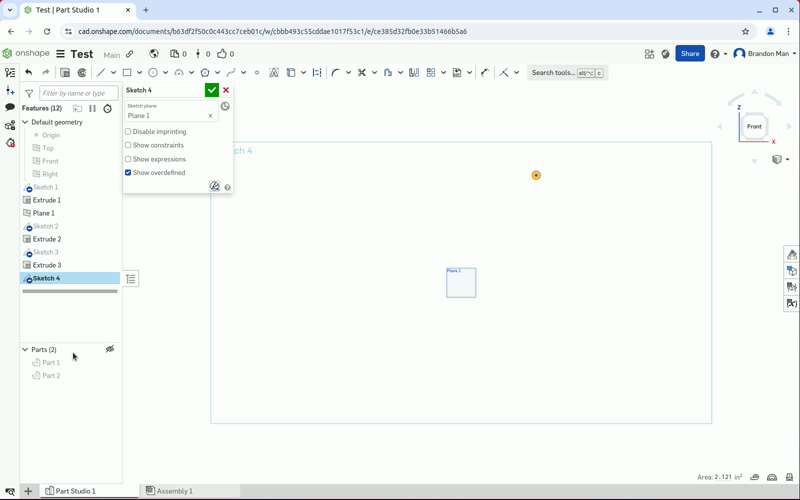
key(shift+e)
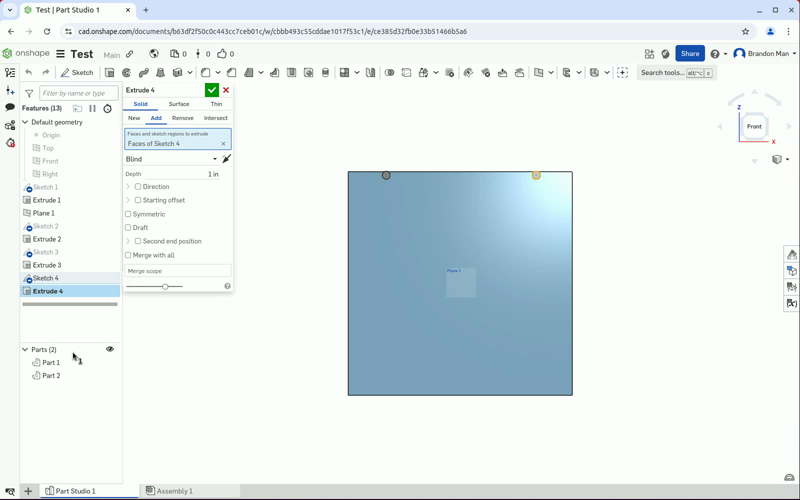
mouse_move(143, 106)
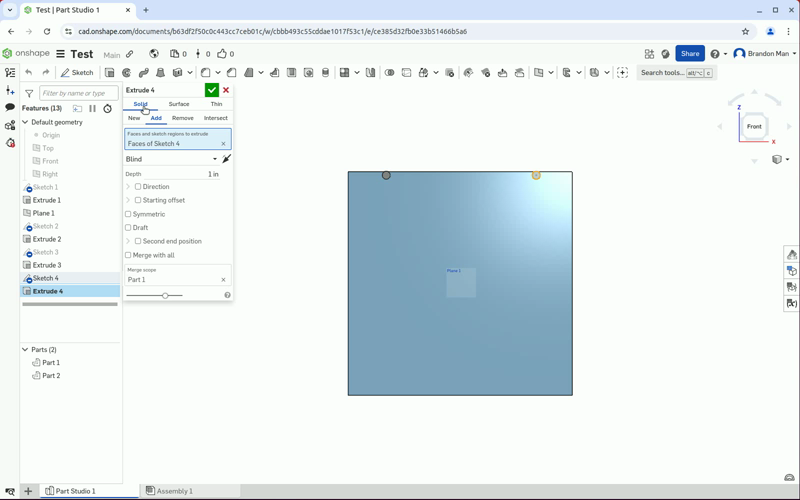
click(143, 106)
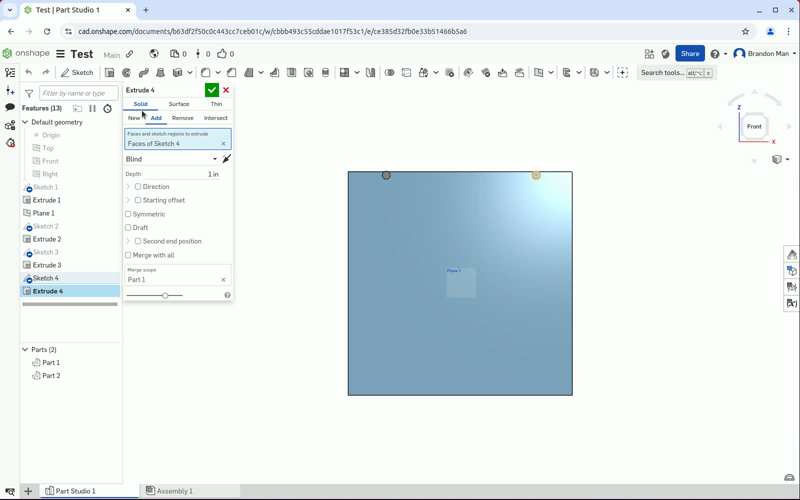
mouse_move(137, 120)
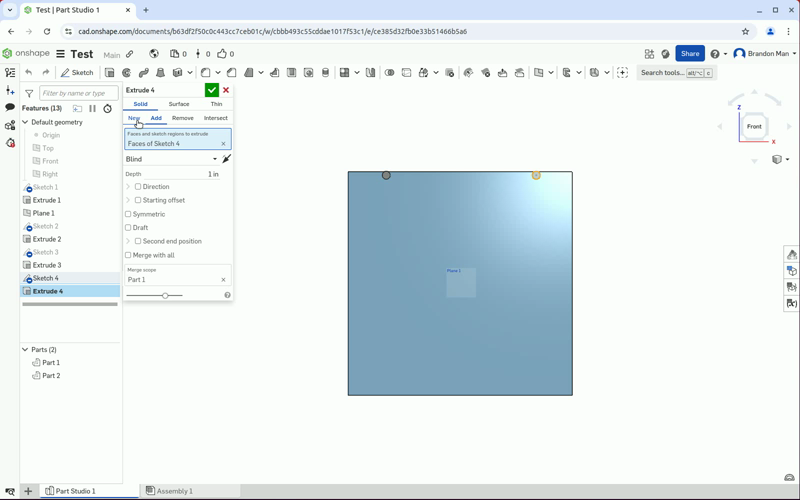
click(137, 120)
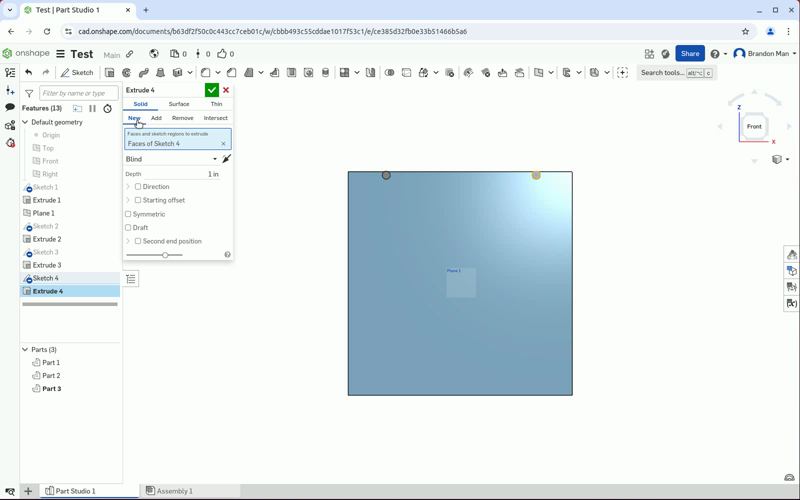
key(tab, 4)
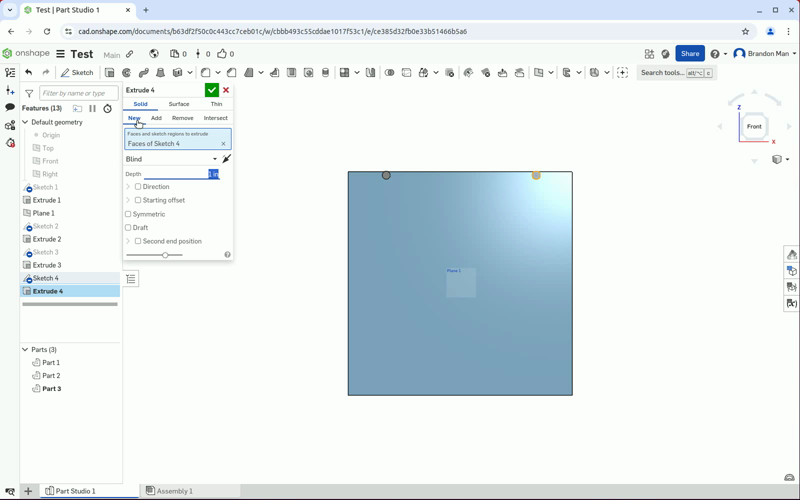
text(2.889)
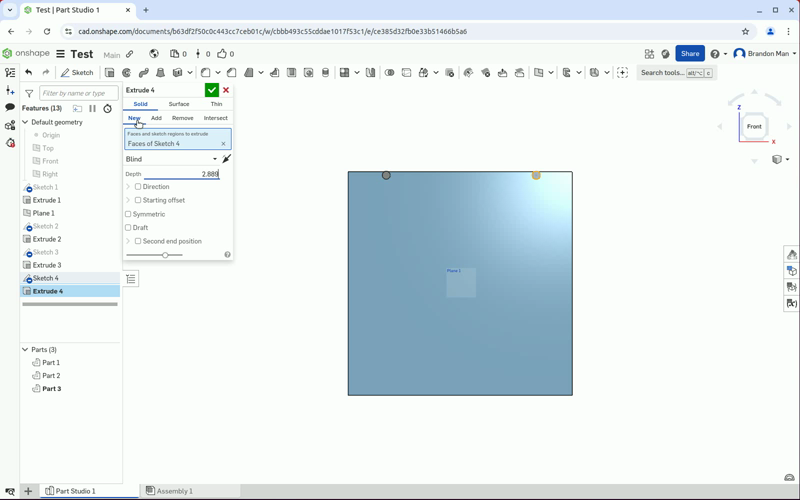
key(enter)
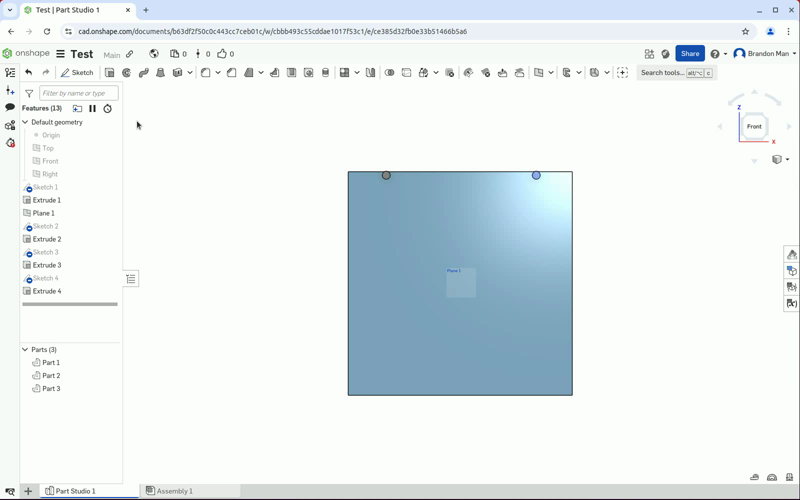
key(shift+h)
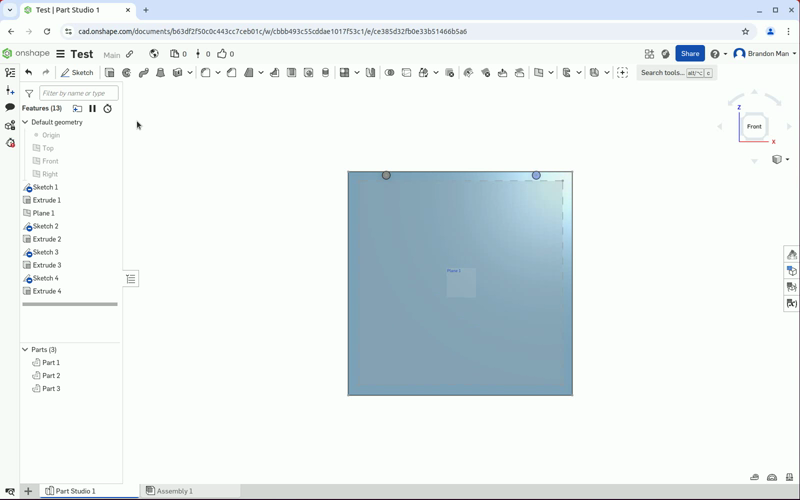
key(shift+h)
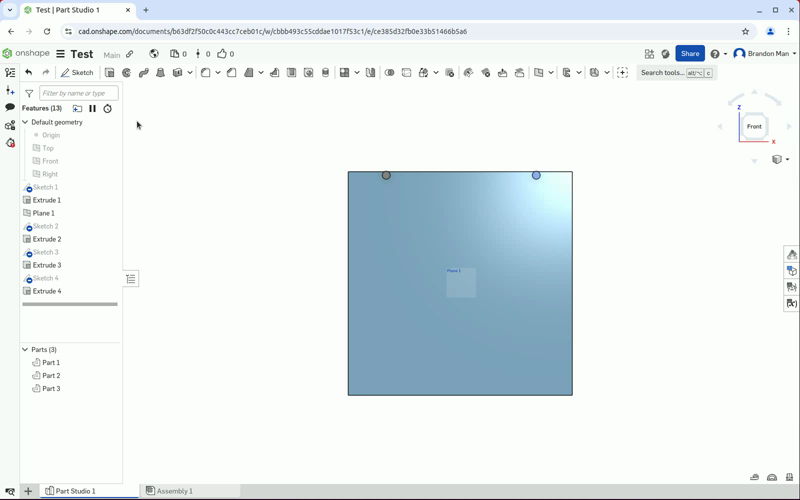
mouse_move(73, 189)
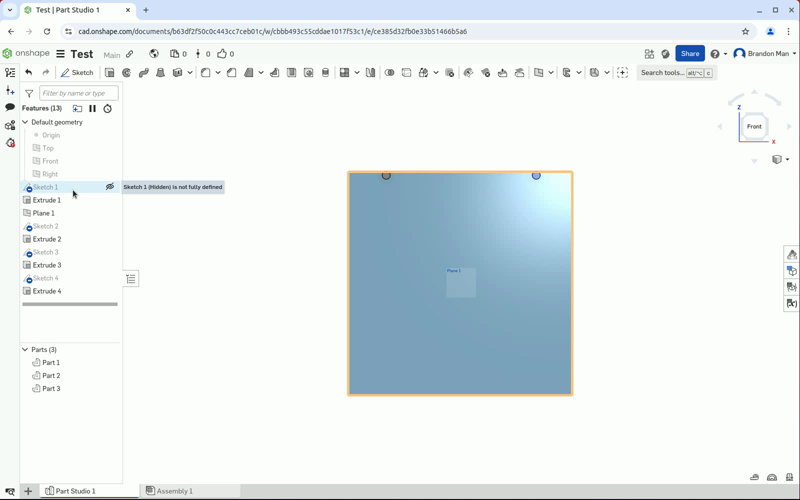
click(73, 189)
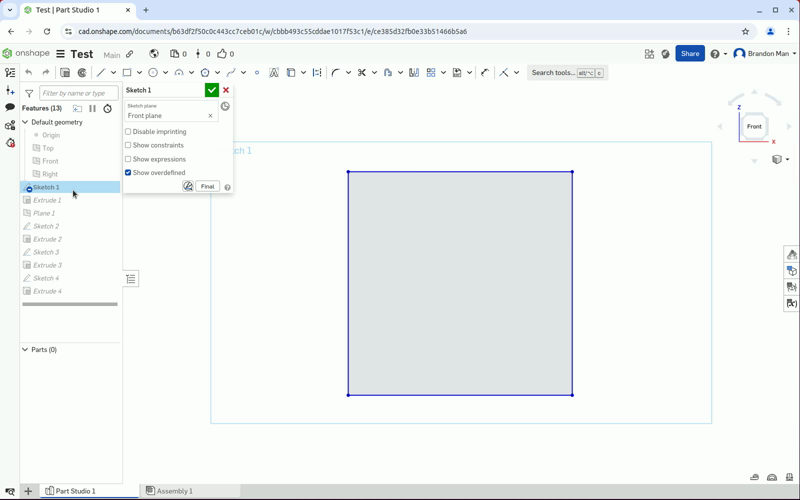
mouse_move(229, 92)
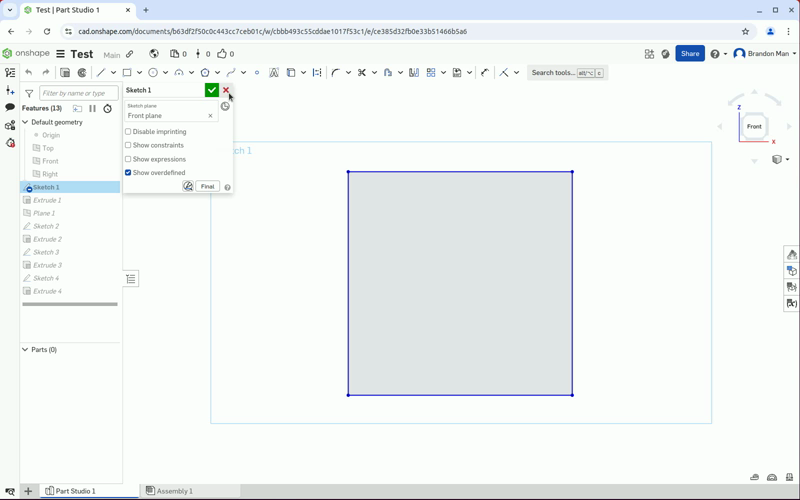
click(229, 92)
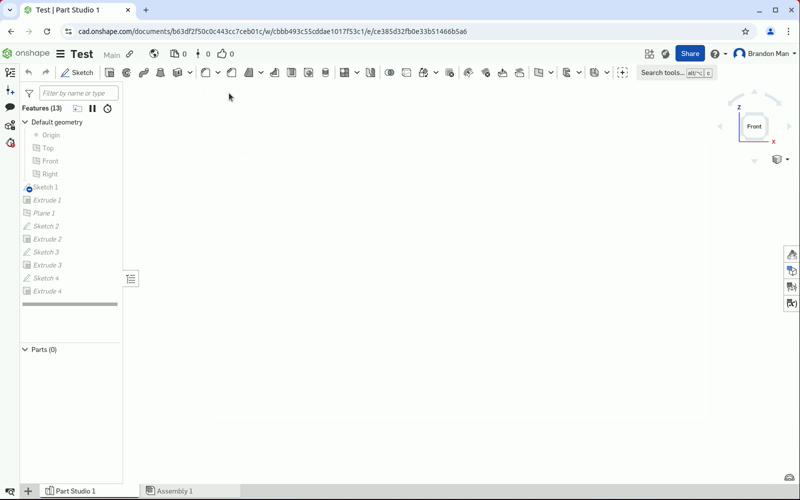
key(shift+s)
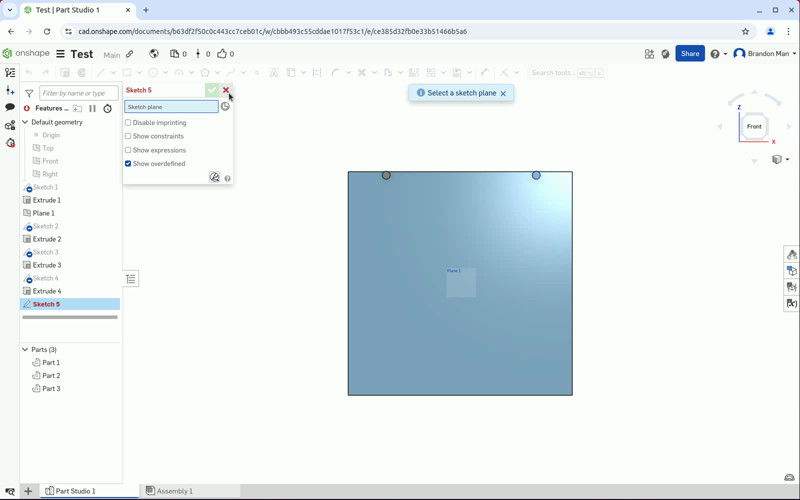
mouse_move(73, 215)
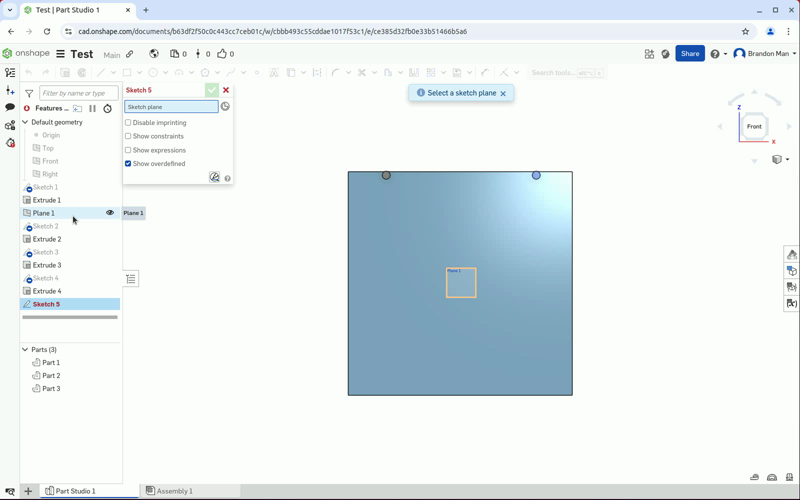
click(73, 215)
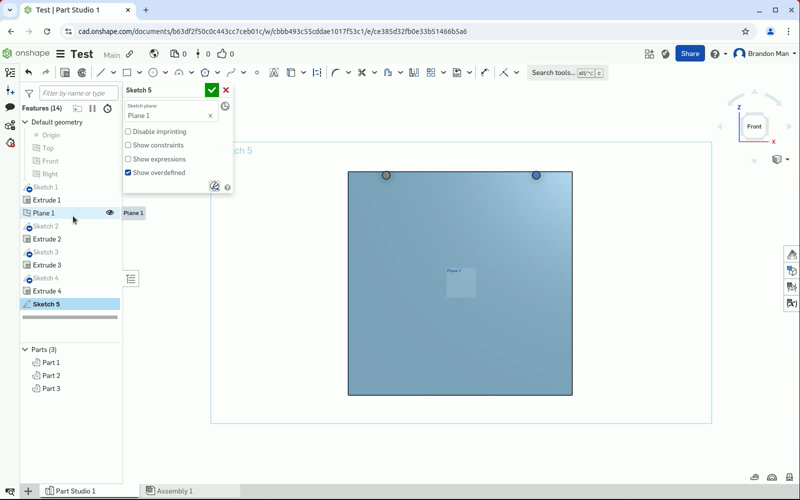
mouse_move(73, 352)
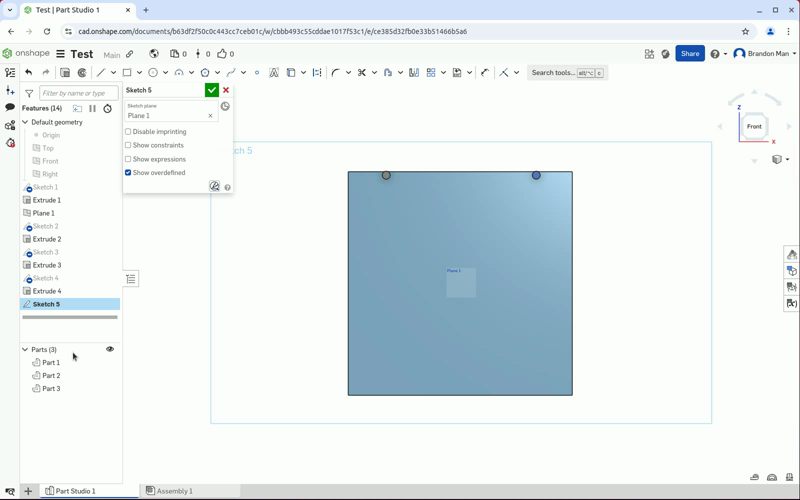
key(y)
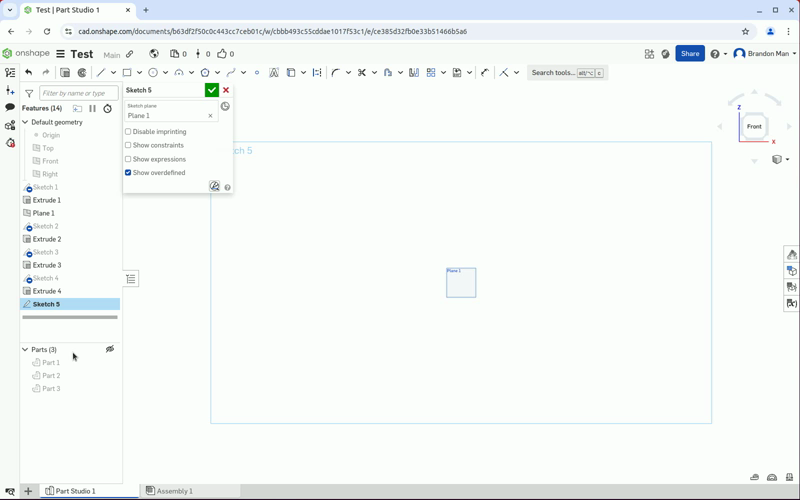
key(c)
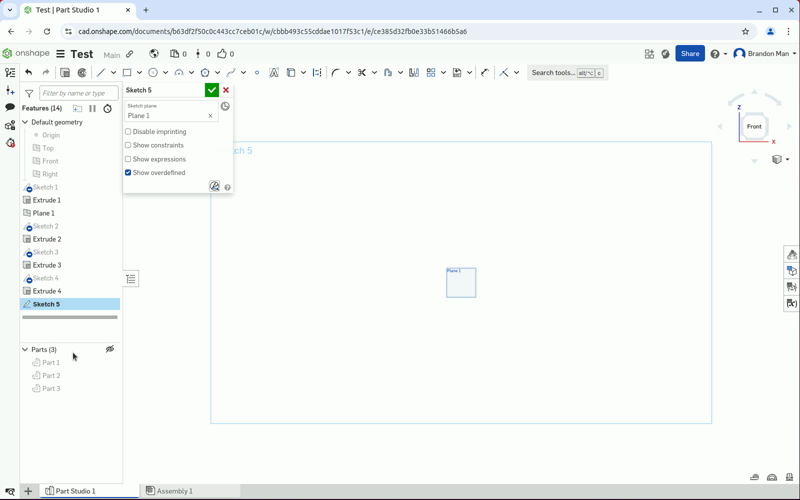
key_down(shift)
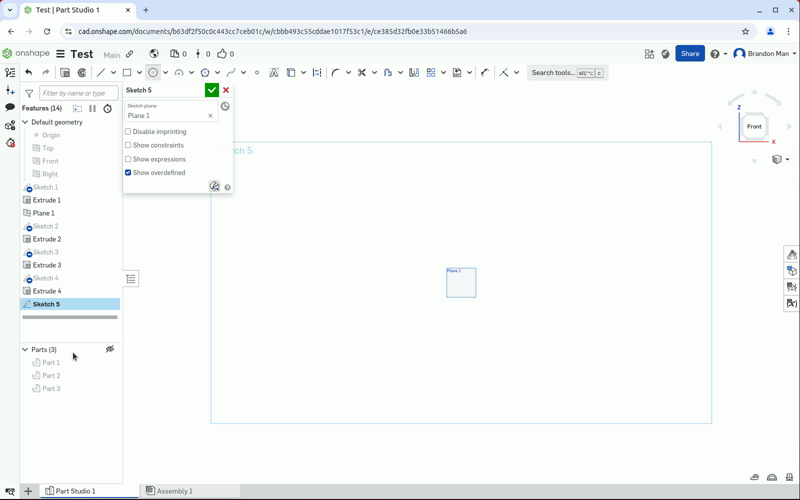
mouse_move(386, 390)
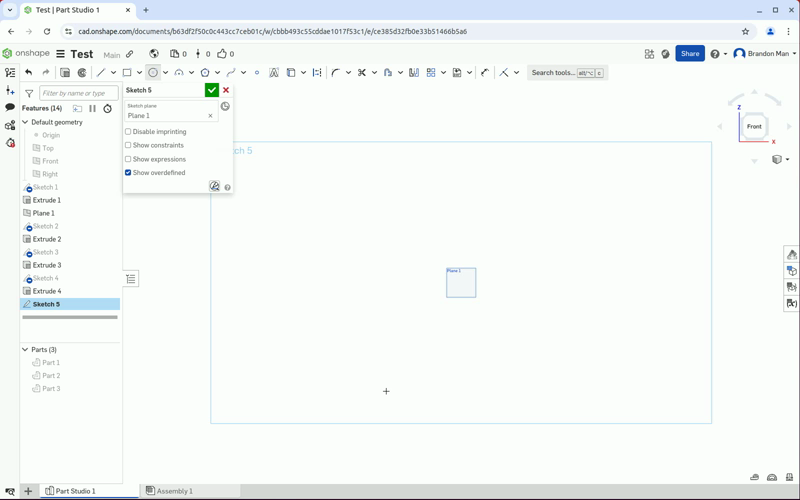
click(386, 390)
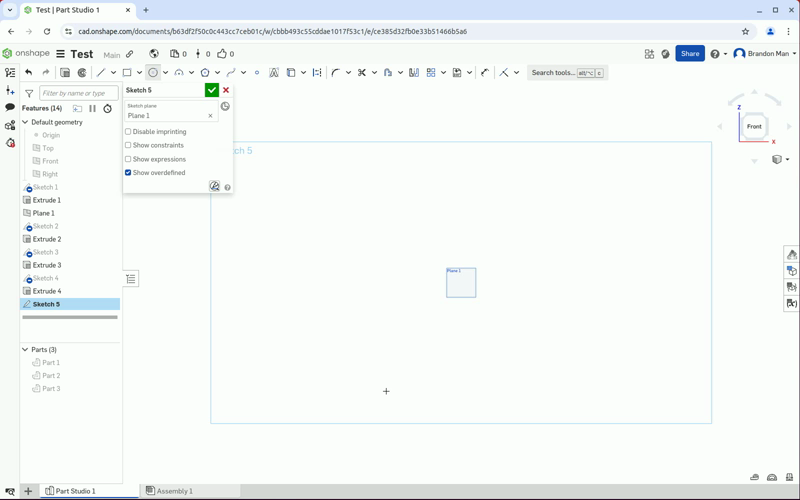
key_up(shift)
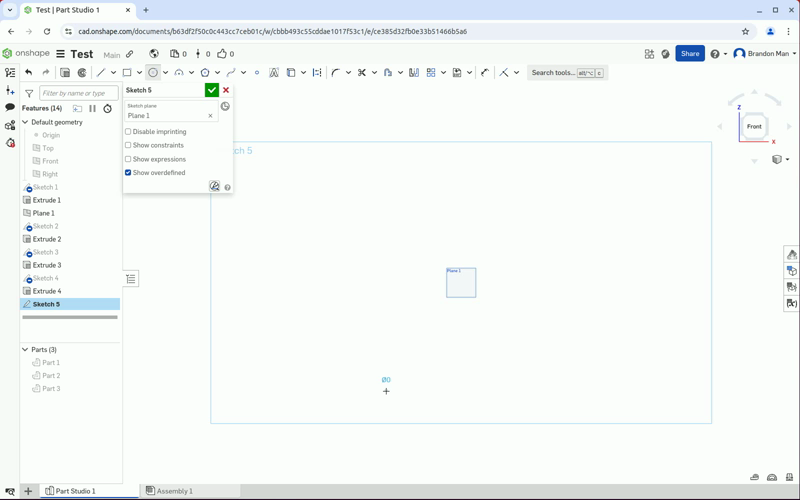
mouse_move(390, 390)
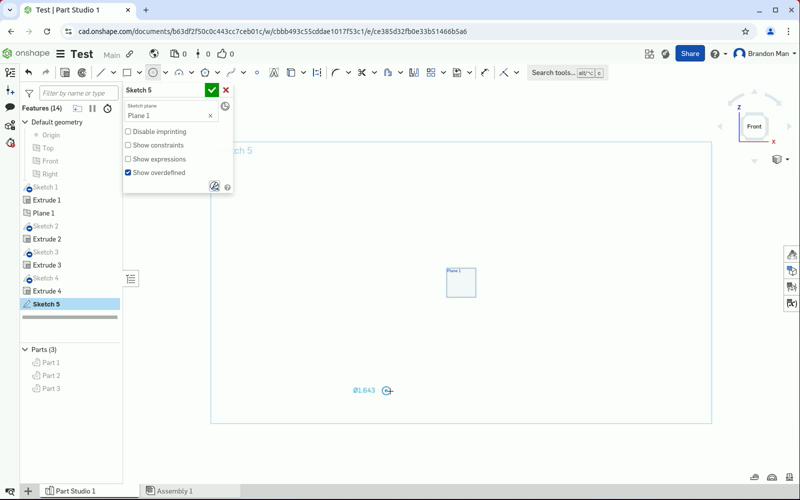
click(390, 390)
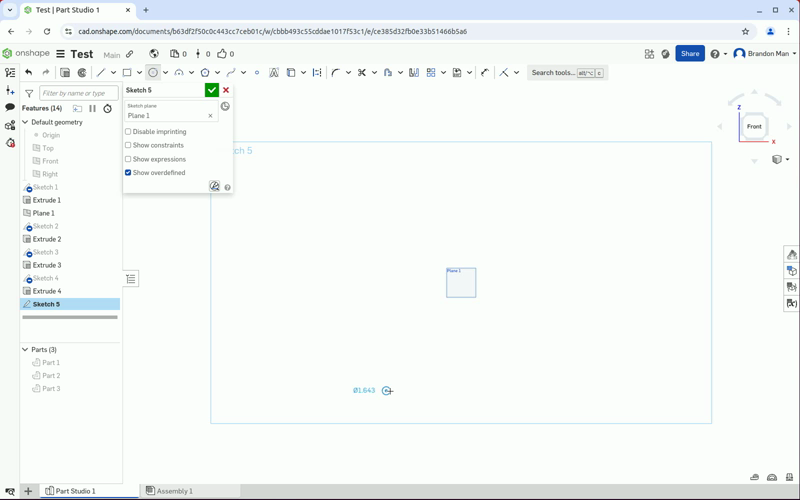
key(esc)
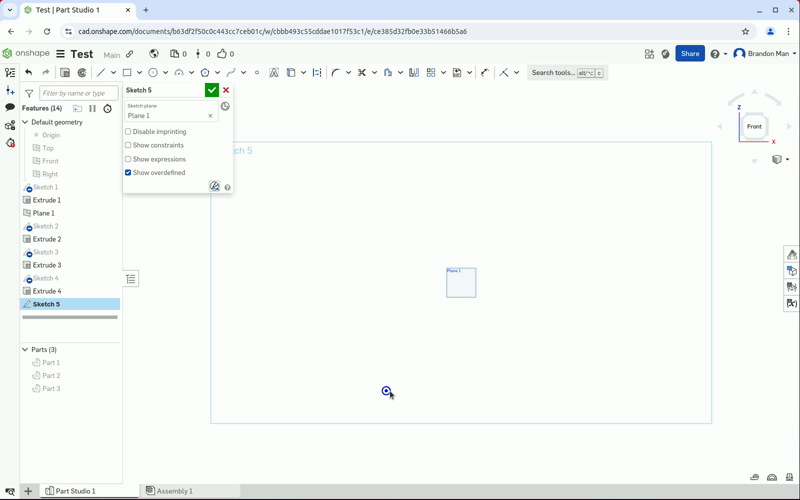
mouse_move(386, 387)
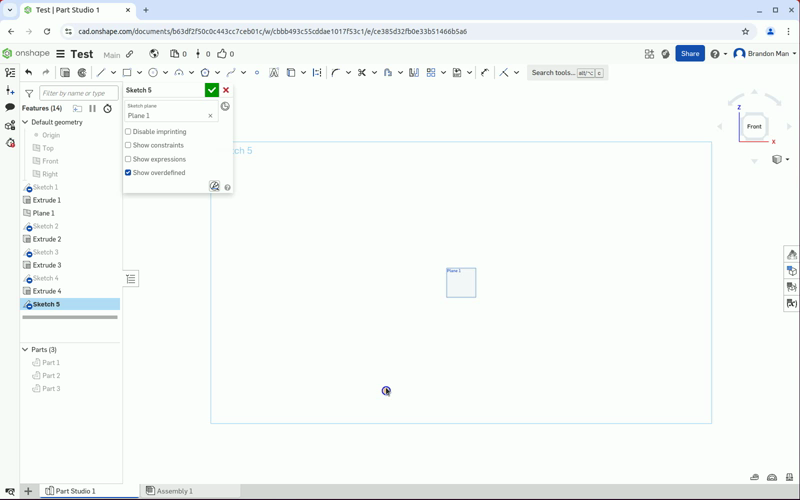
scroll(6)
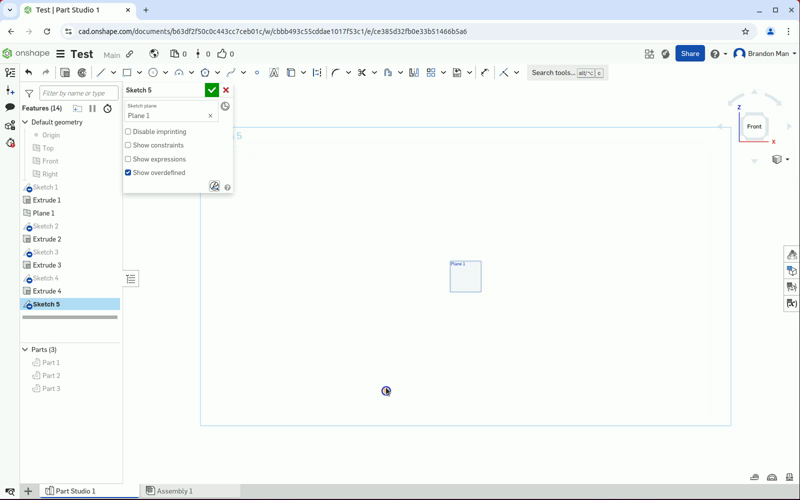
scroll(6)
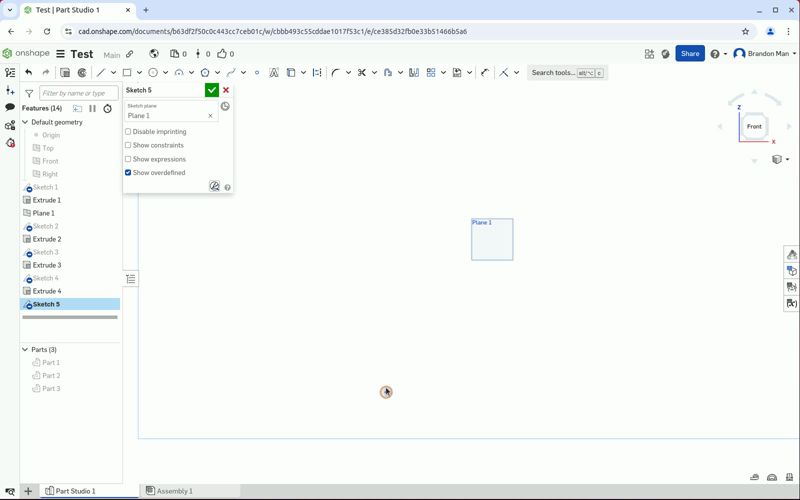
scroll(6)
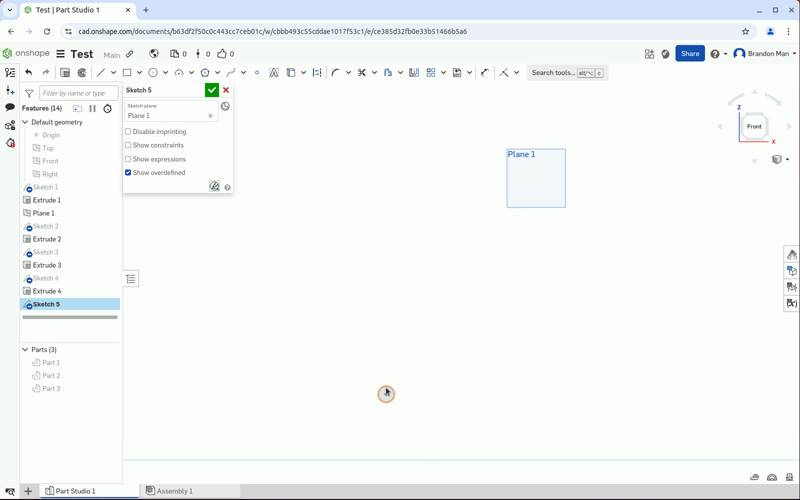
scroll(6)
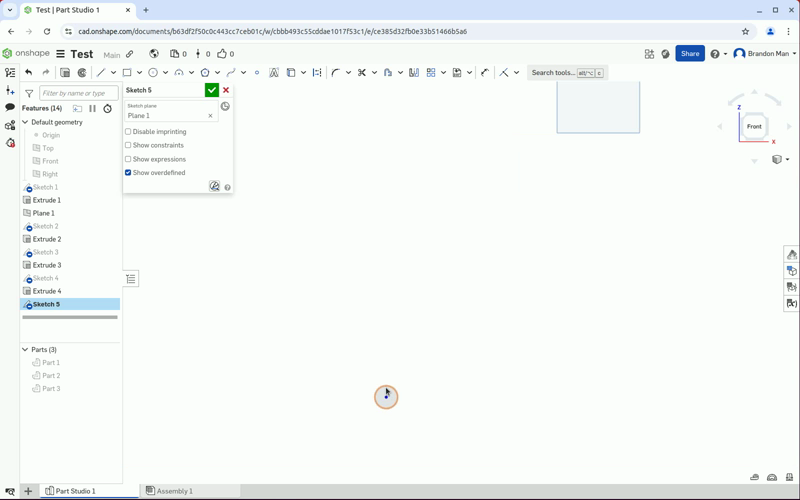
scroll(6)
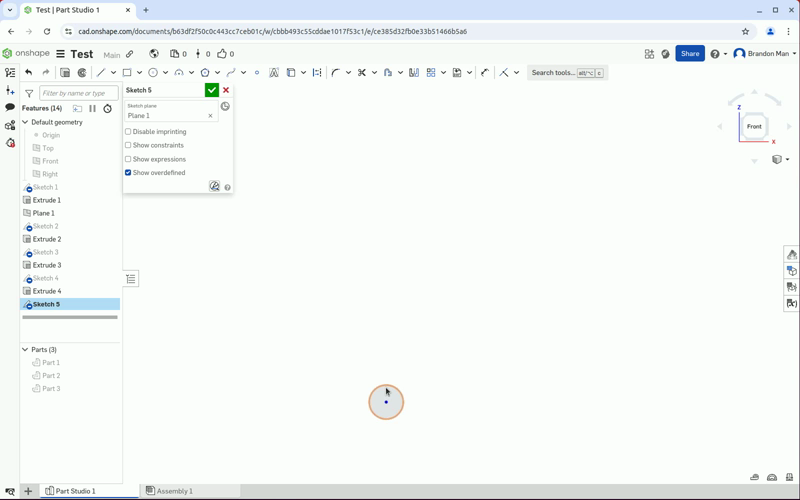
scroll(6)
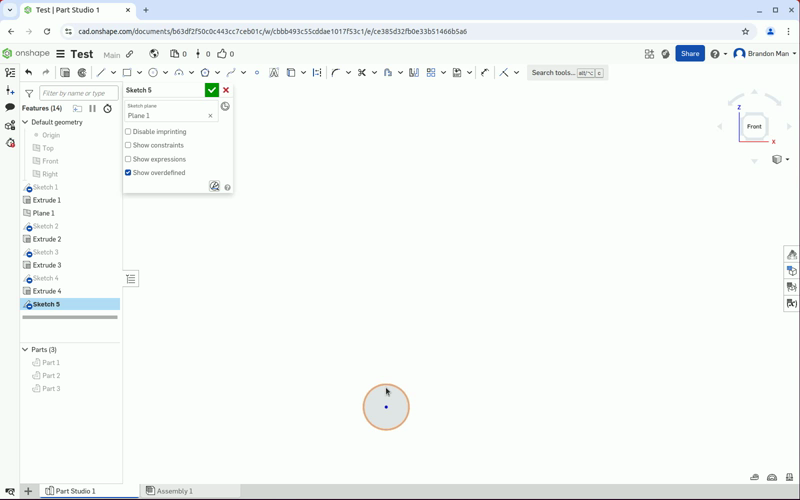
scroll(6)
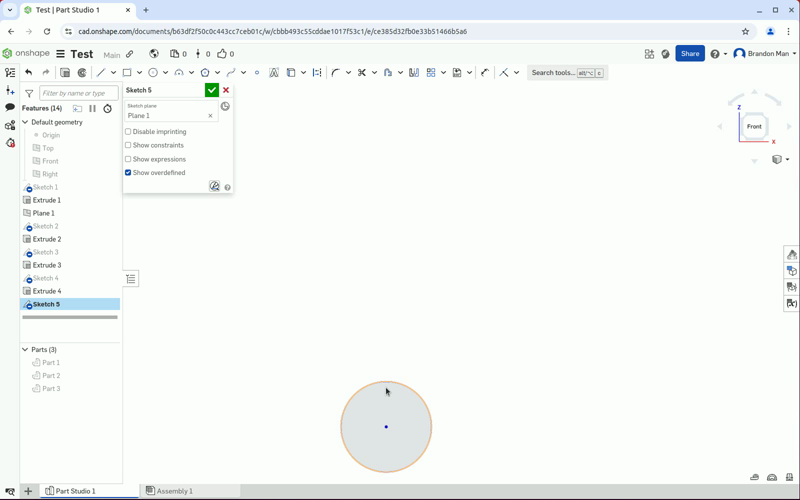
click(386, 387)
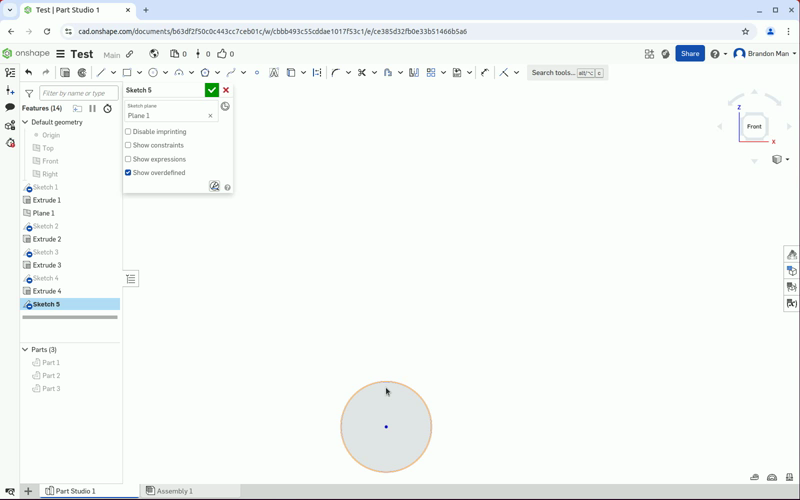
scroll(-6)
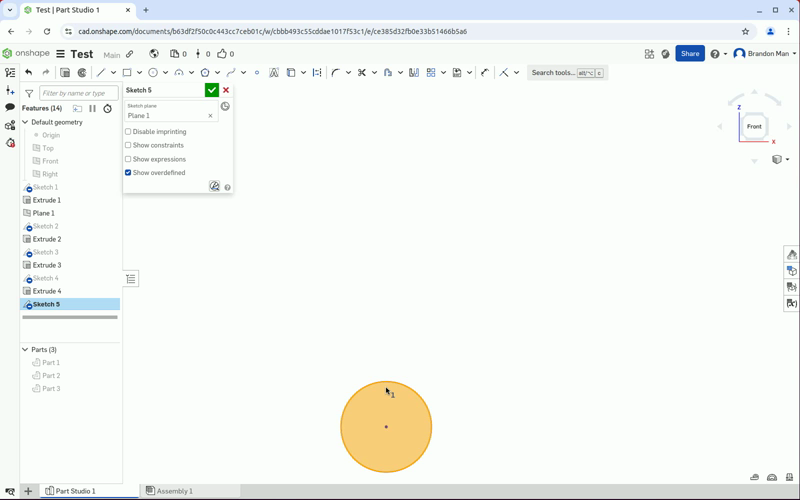
scroll(-6)
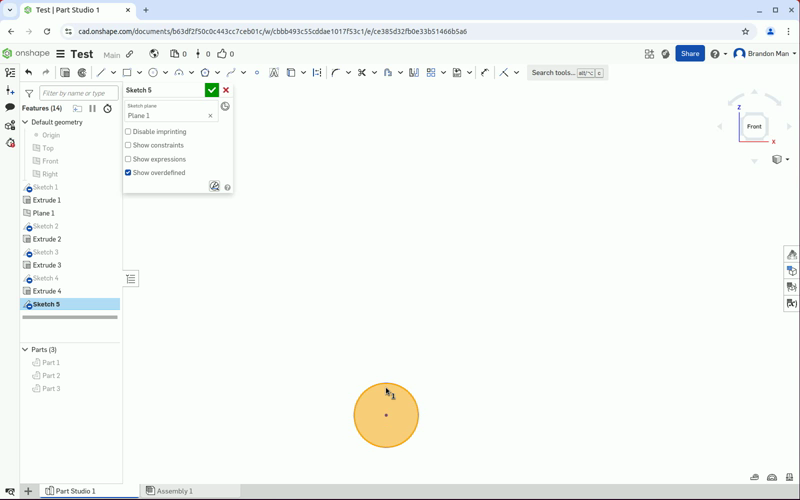
scroll(-6)
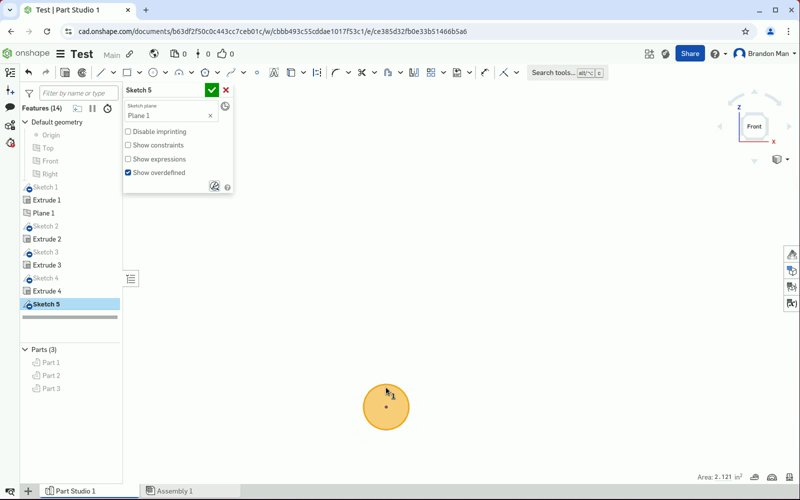
scroll(-6)
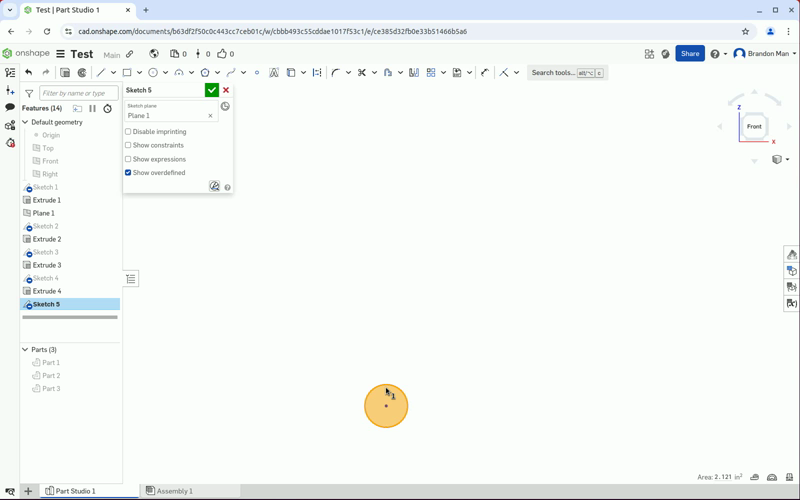
scroll(-6)
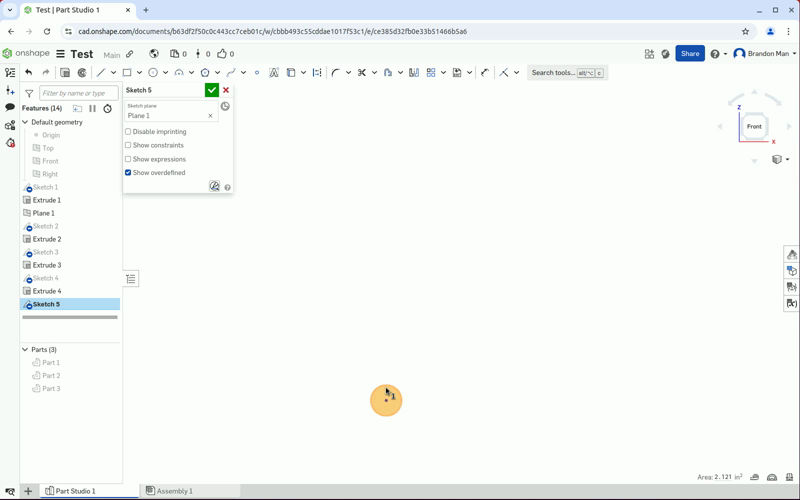
scroll(-6)
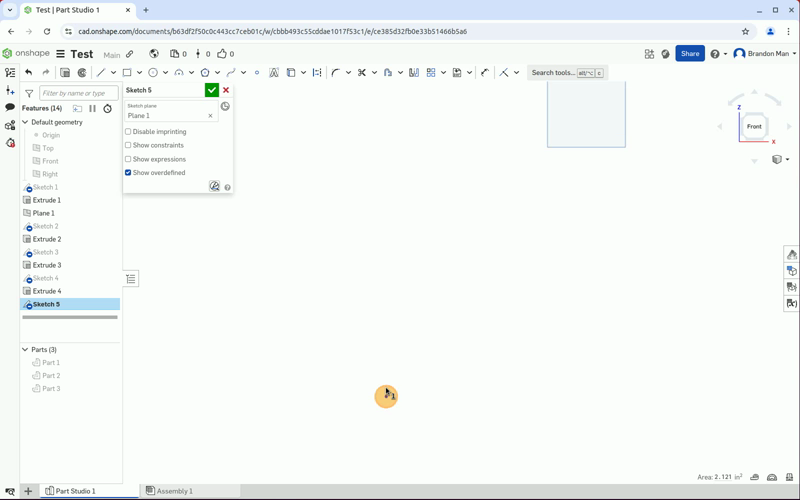
scroll(-6)
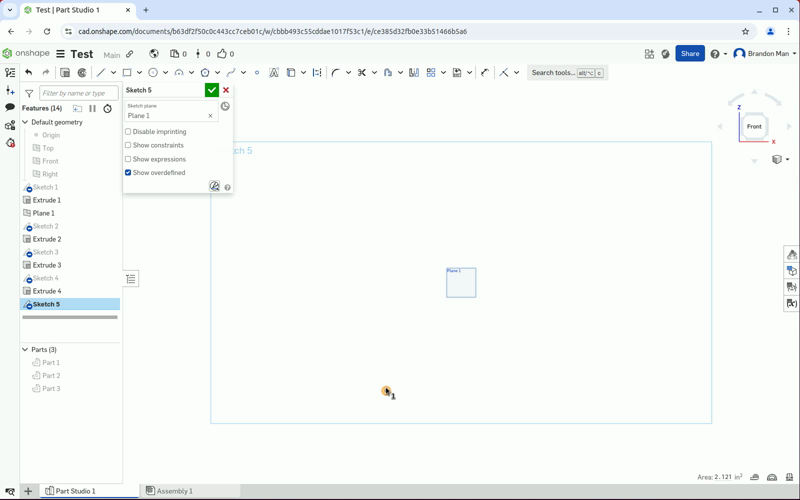
mouse_move(73, 352)
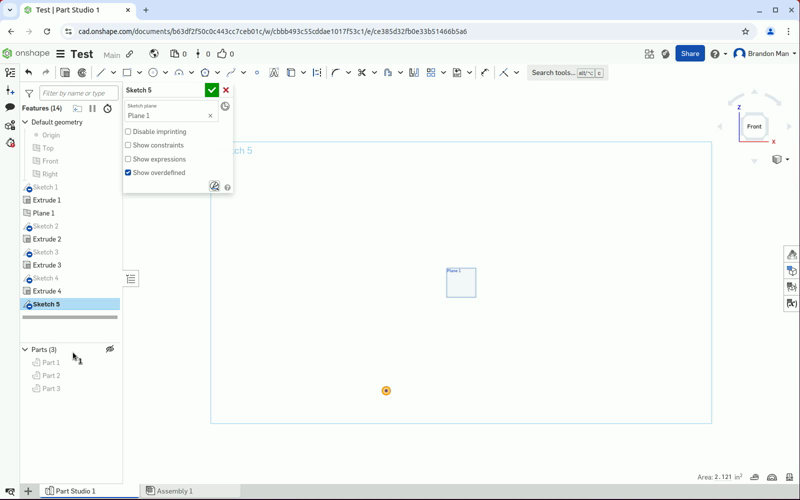
key(shift+y)
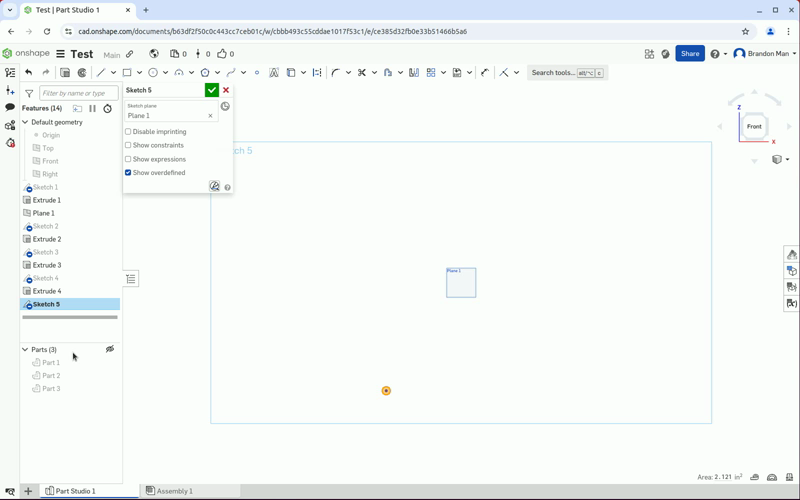
key(shift+e)
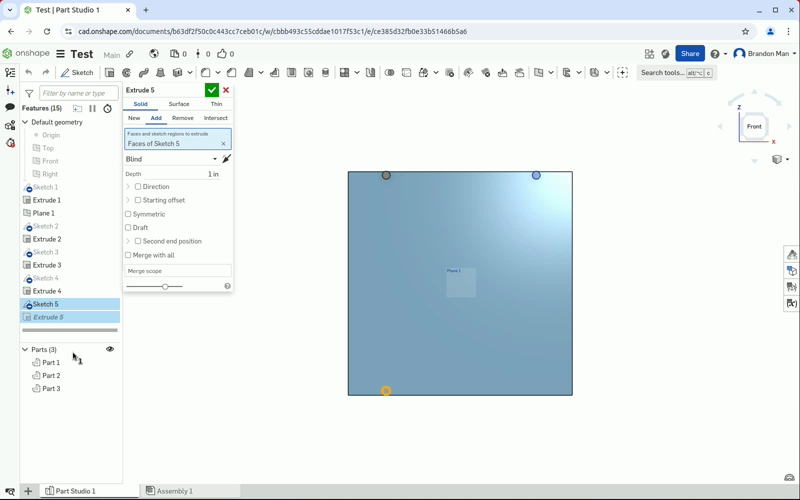
mouse_move(143, 106)
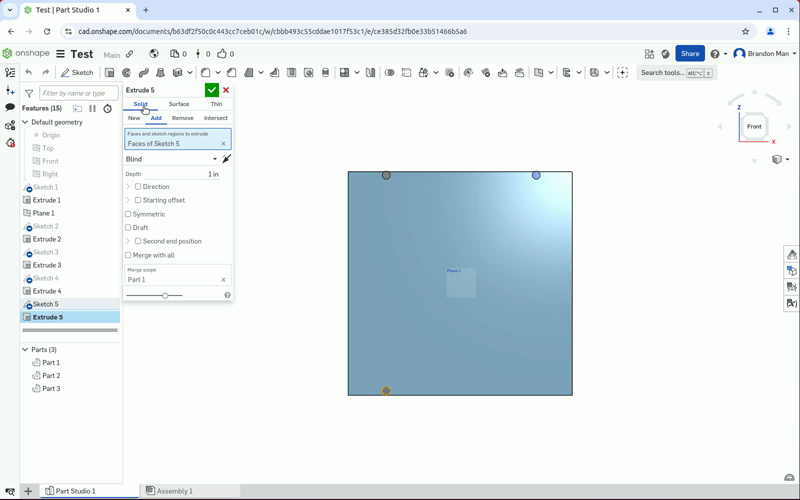
click(143, 106)
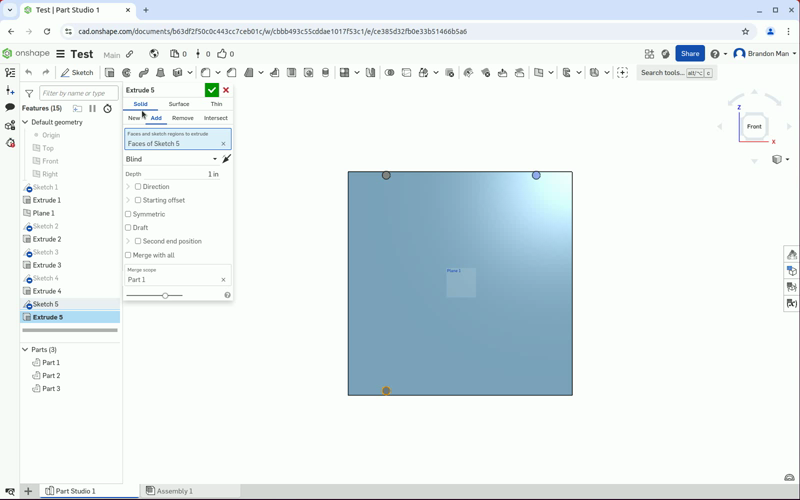
mouse_move(137, 120)
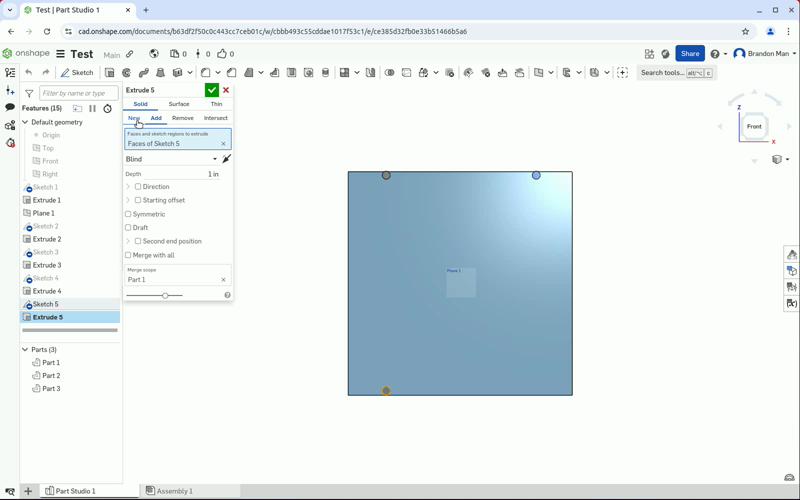
click(137, 120)
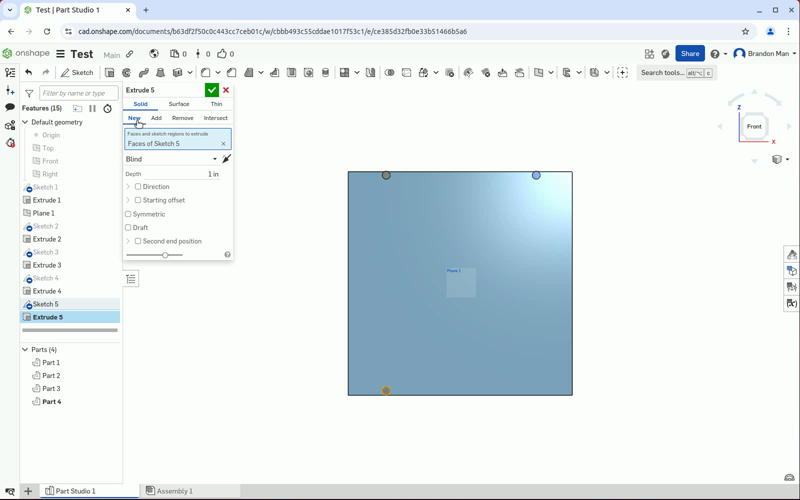
key(tab, 4)
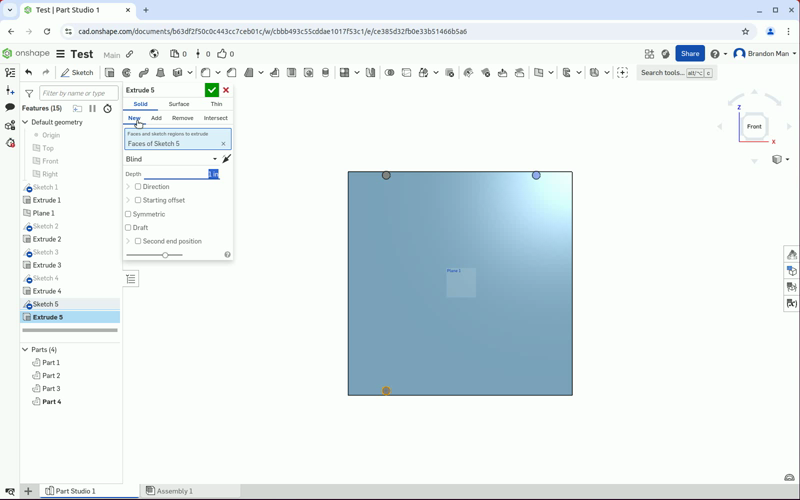
text(2.889)
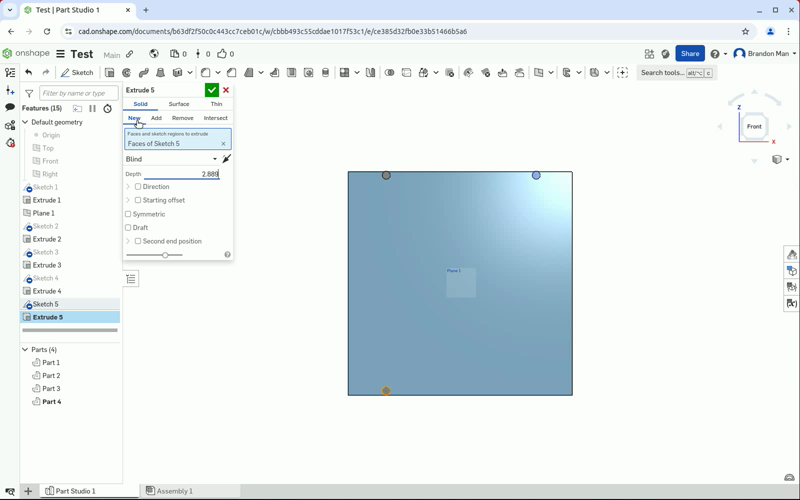
key(enter)
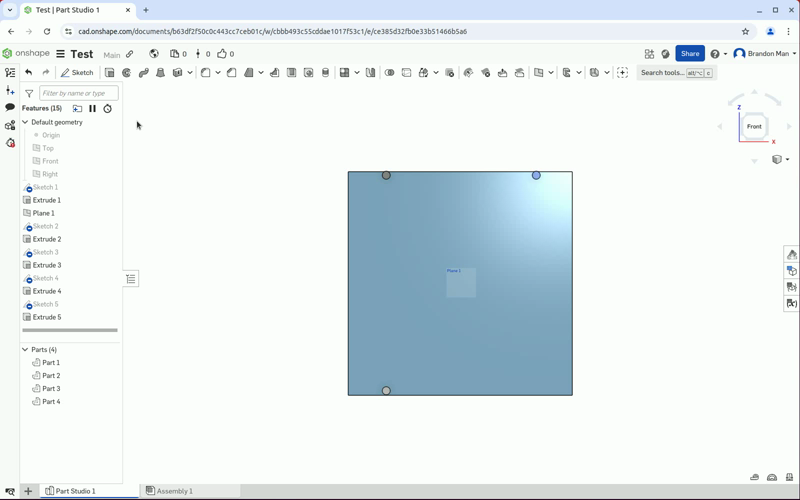
key(shift+h)
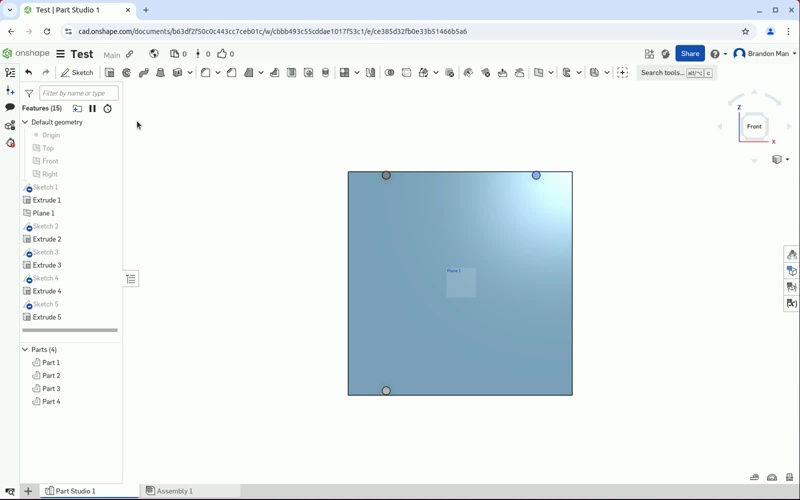
key(shift+h)
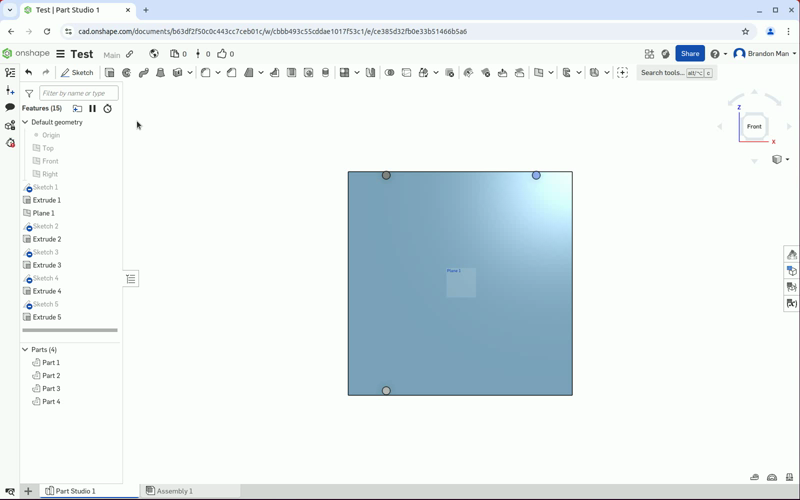
mouse_move(73, 189)
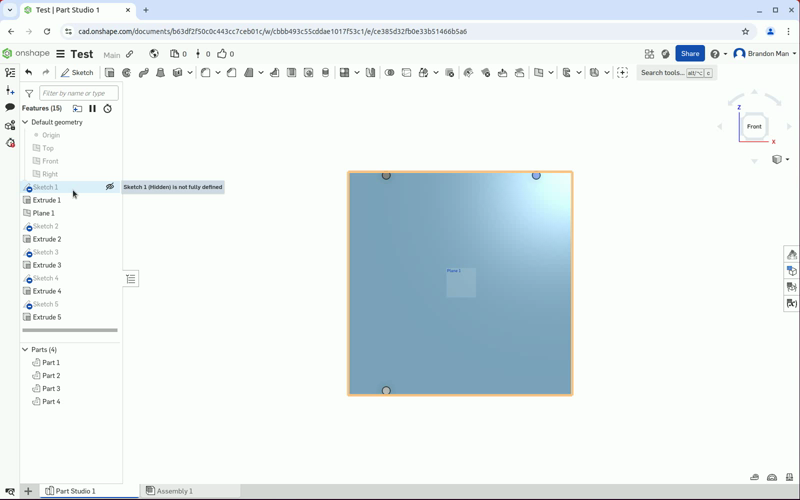
click(73, 189)
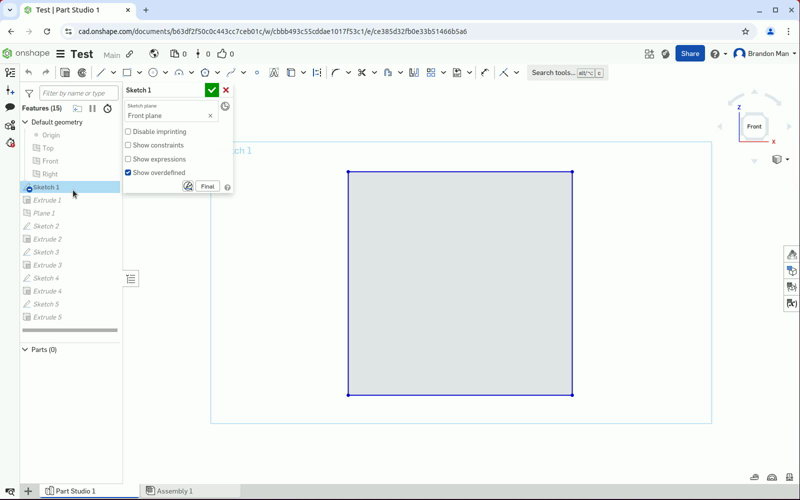
mouse_move(229, 92)
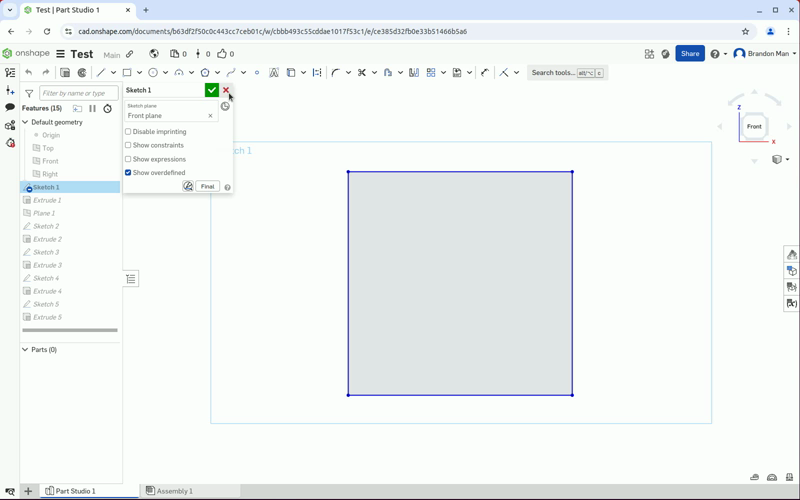
click(229, 92)
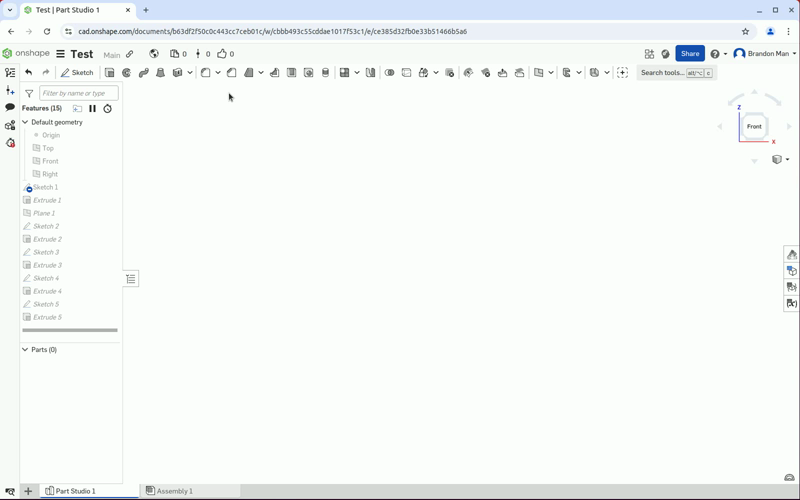
key(shift+s)
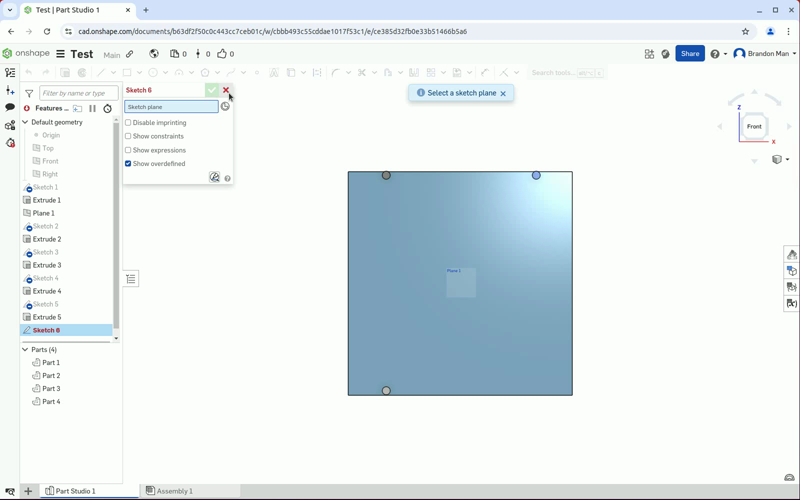
mouse_move(69, 215)
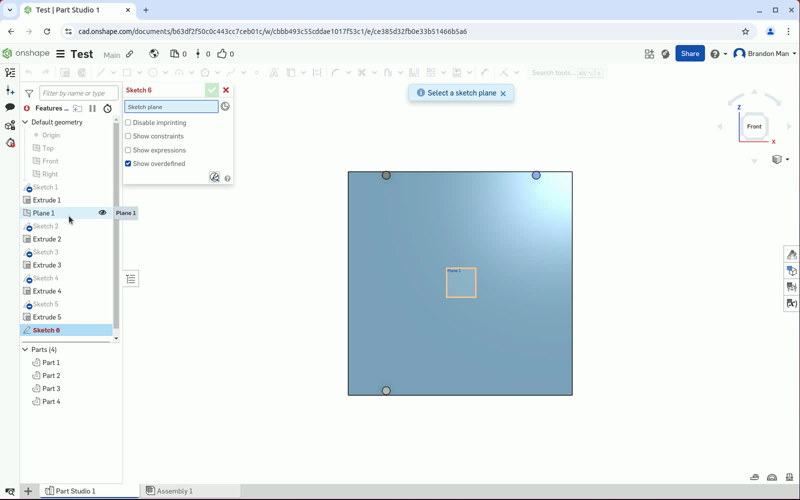
click(69, 215)
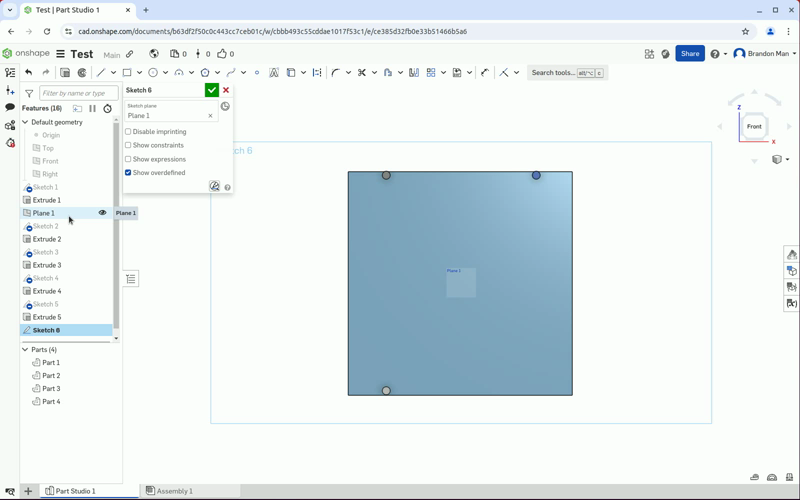
mouse_move(73, 352)
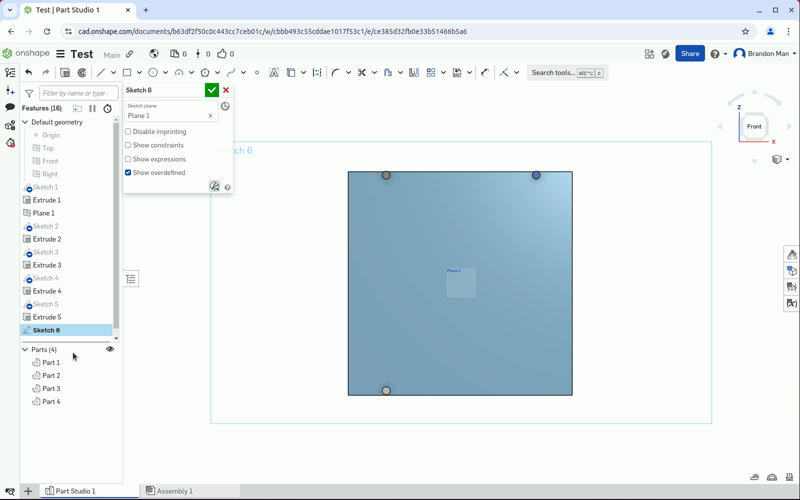
key(y)
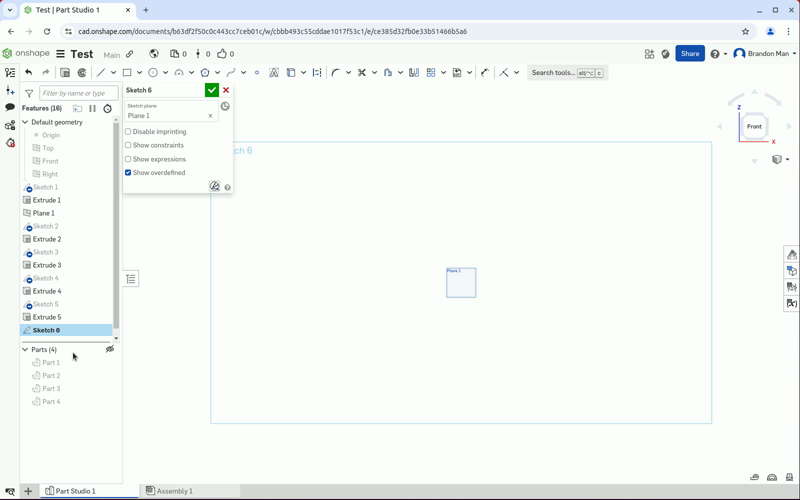
key(c)
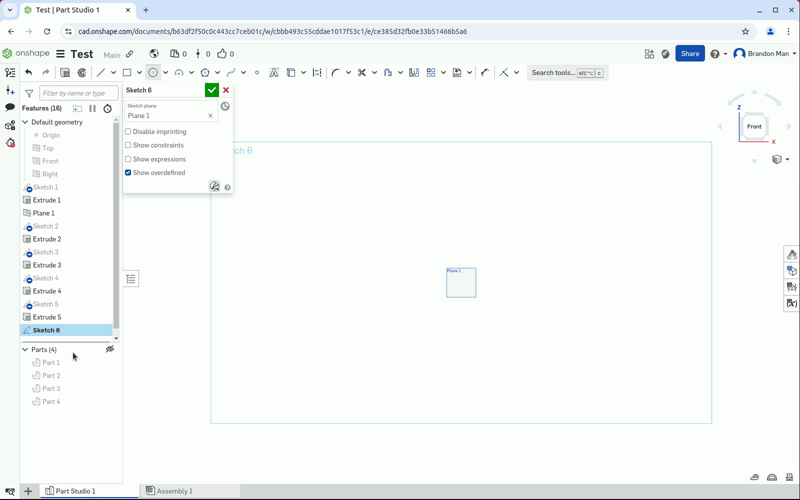
key_down(shift)
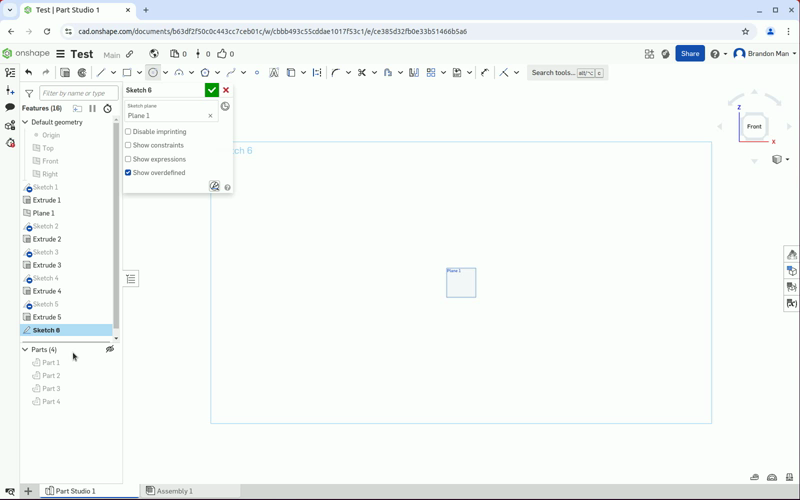
mouse_move(536, 390)
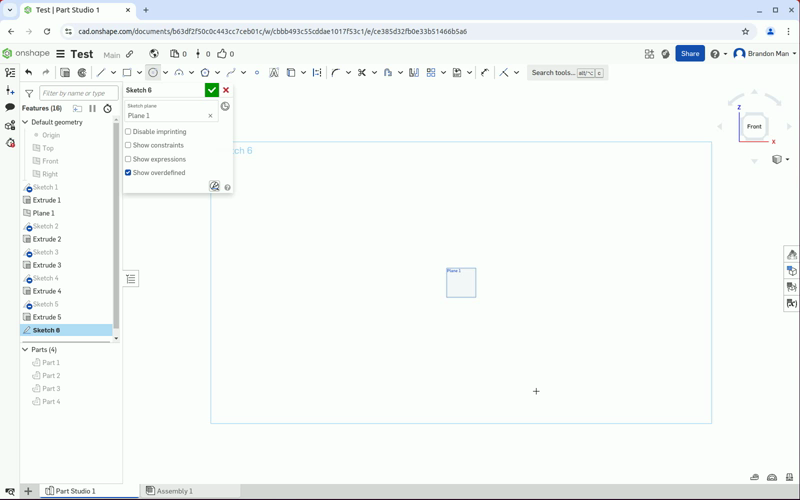
click(536, 390)
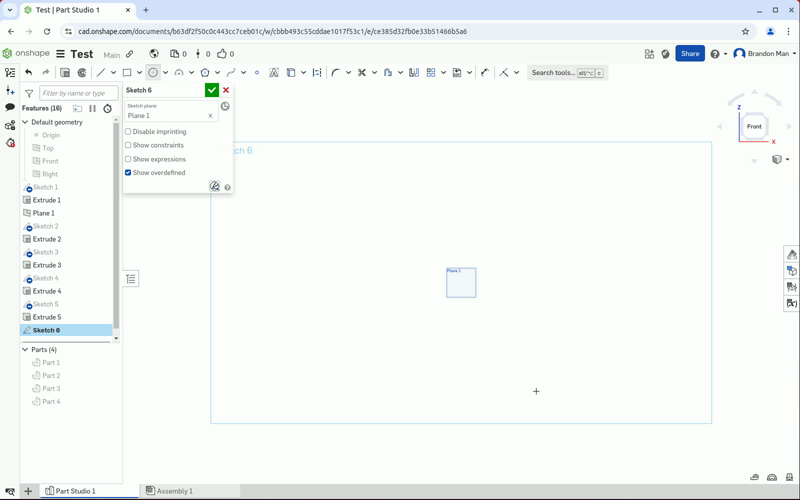
key_up(shift)
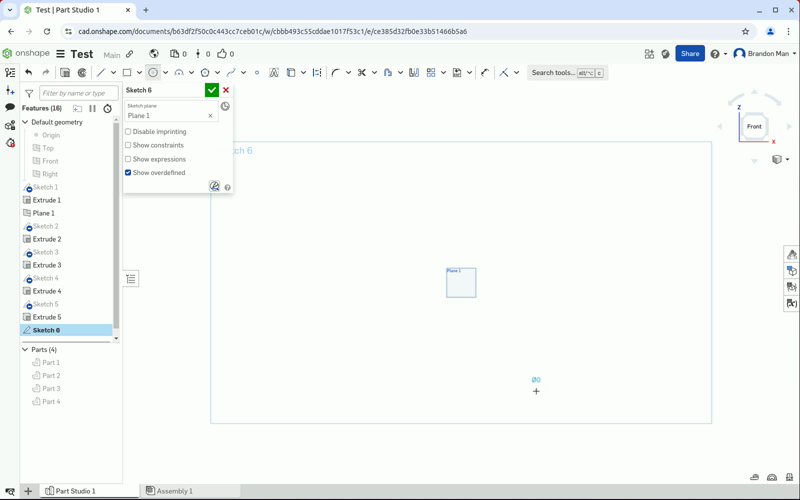
mouse_move(540, 390)
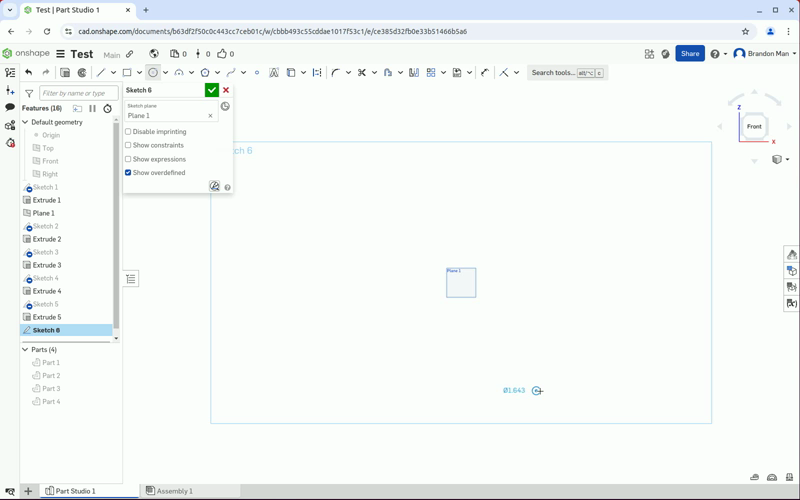
click(540, 390)
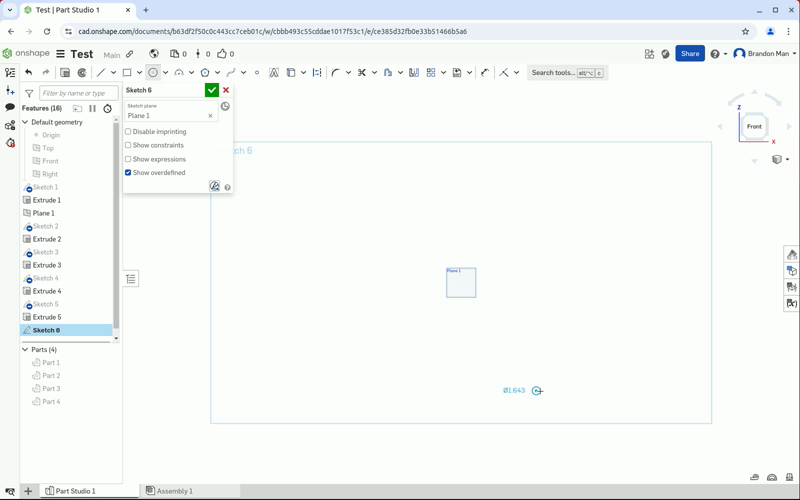
key(esc)
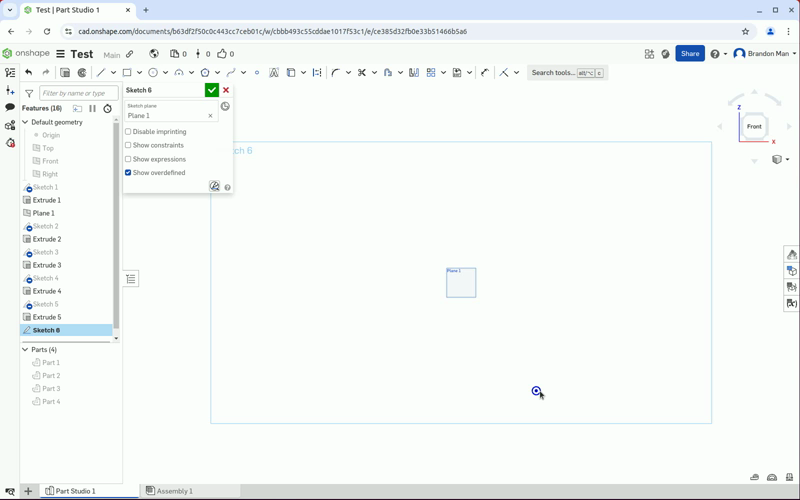
mouse_move(532, 390)
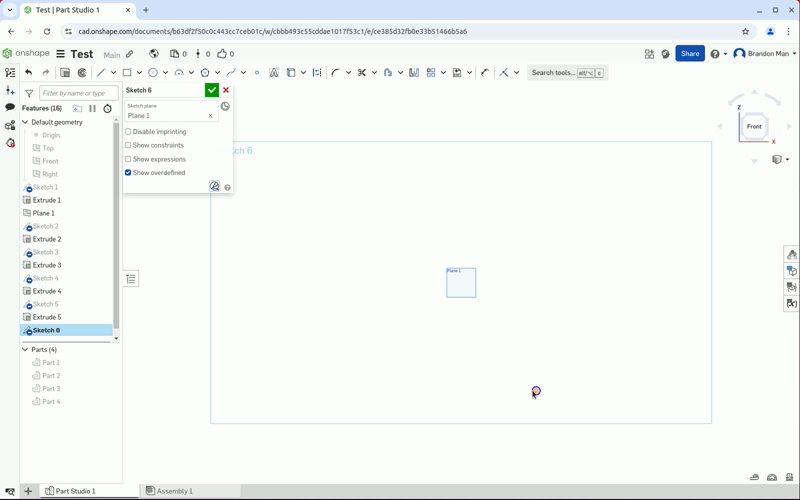
scroll(6)
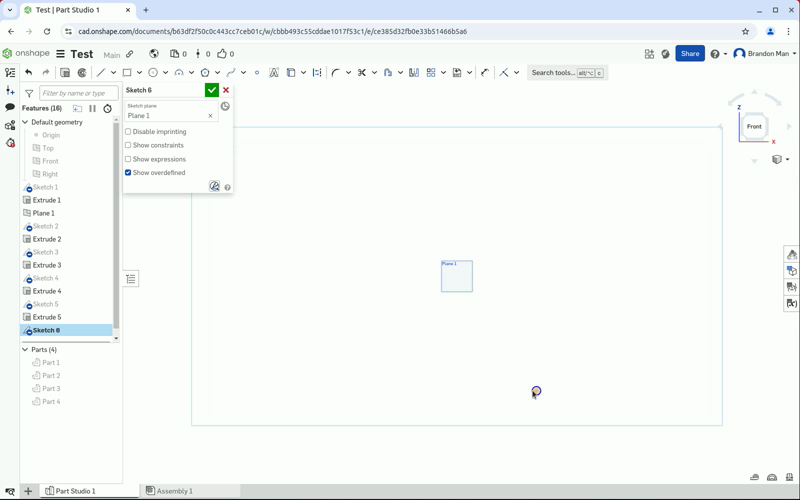
scroll(6)
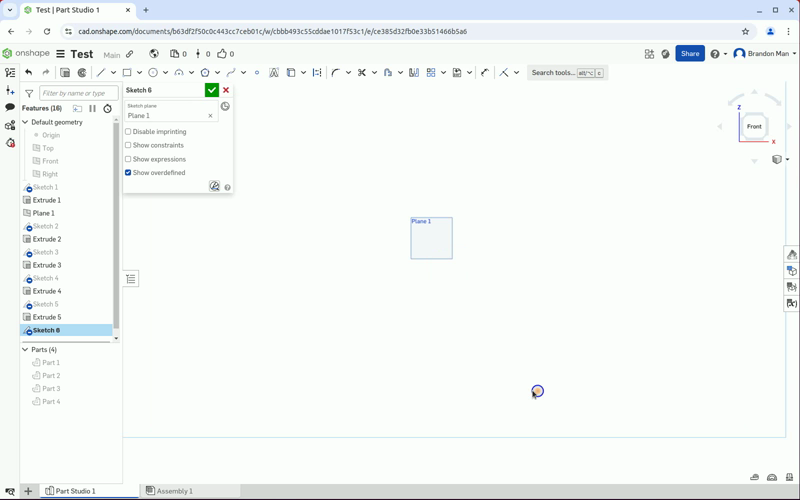
scroll(6)
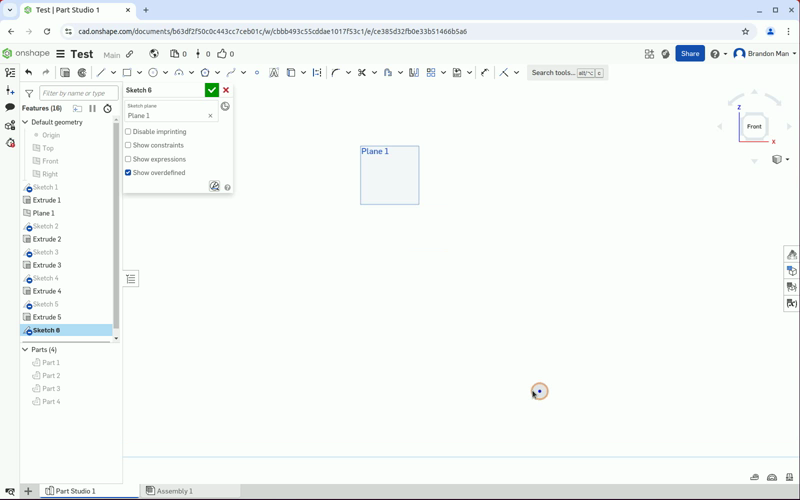
scroll(6)
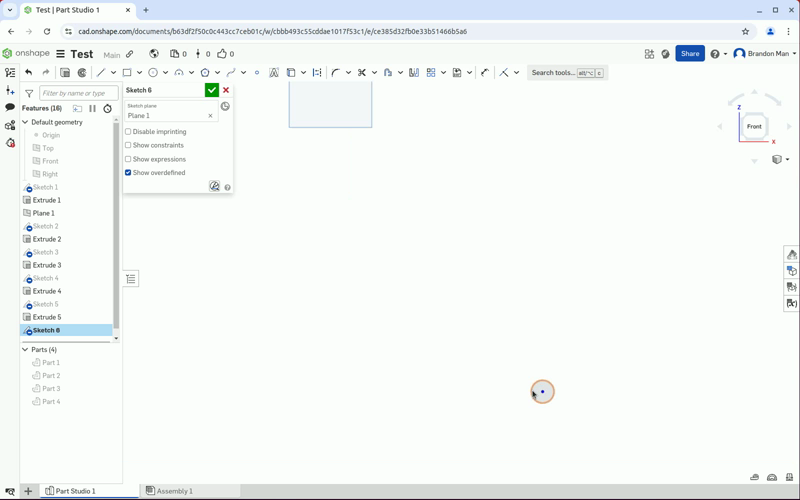
scroll(6)
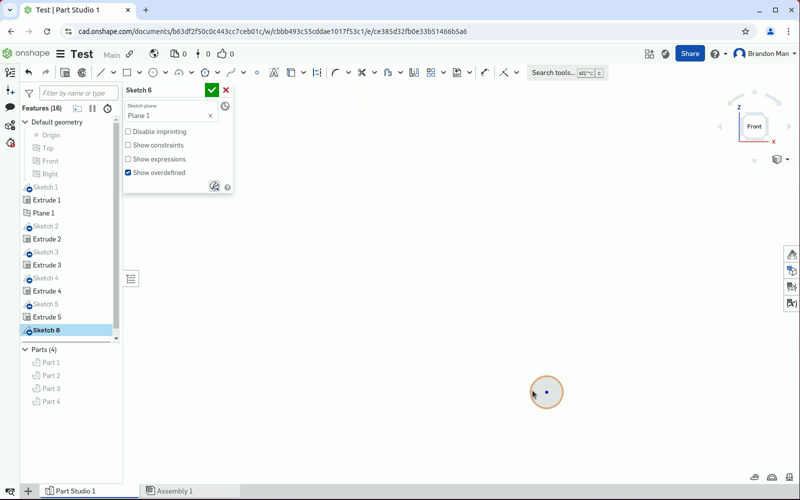
scroll(6)
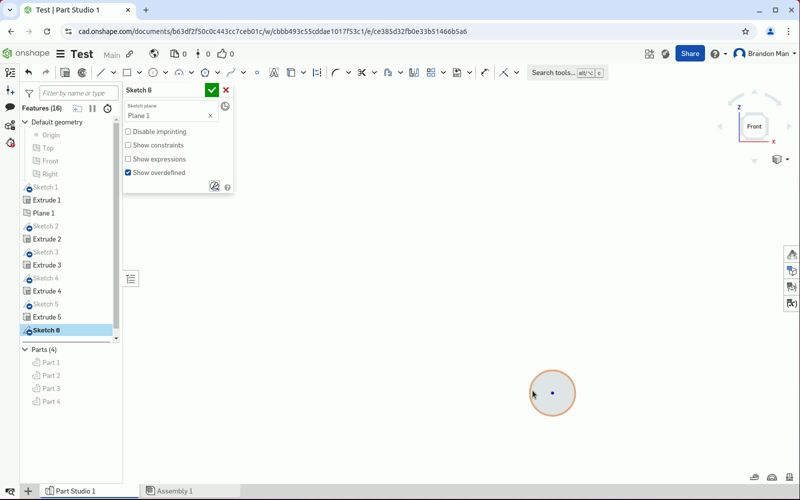
scroll(6)
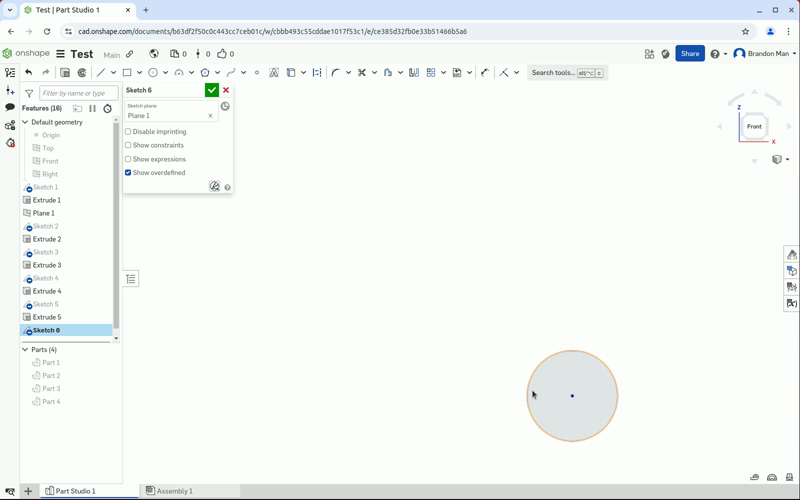
click(532, 390)
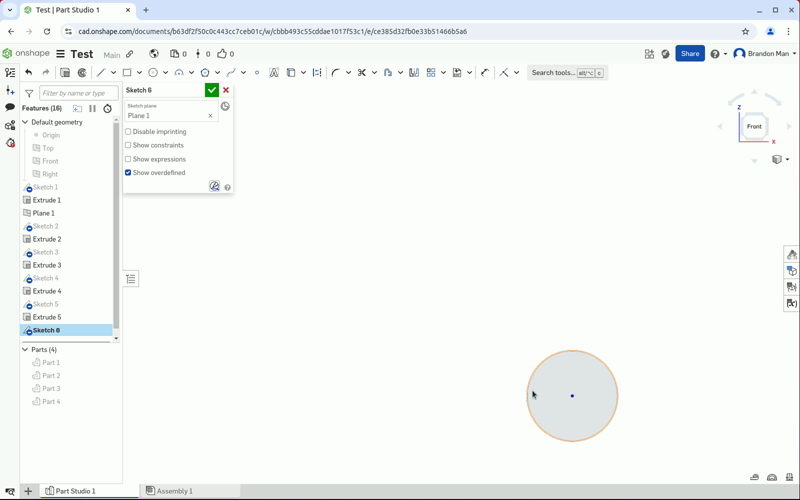
scroll(-6)
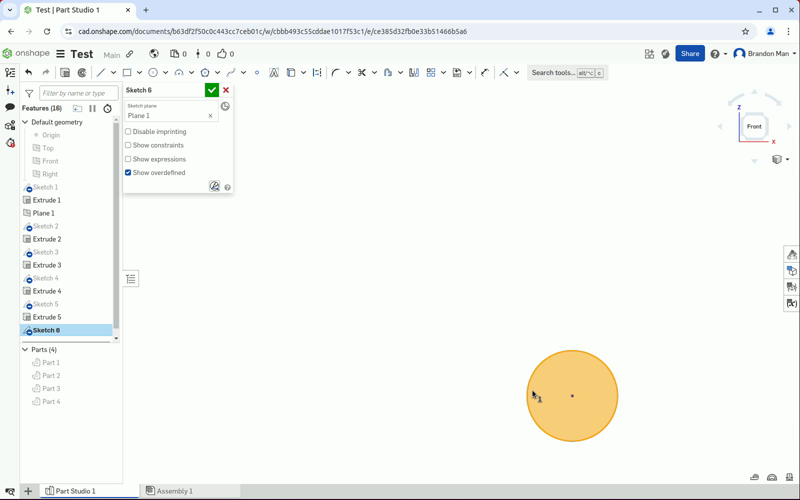
scroll(-6)
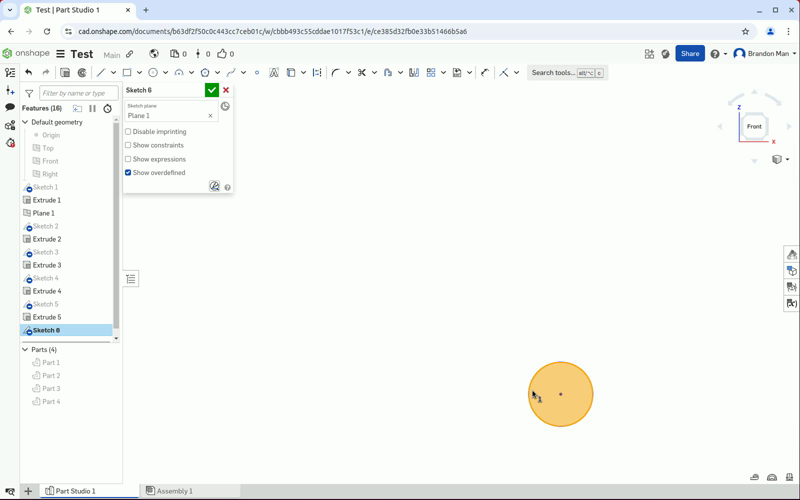
scroll(-6)
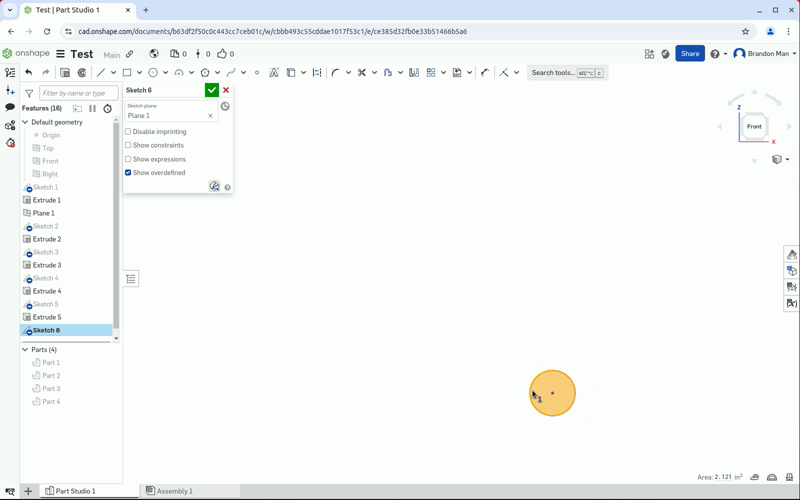
scroll(-6)
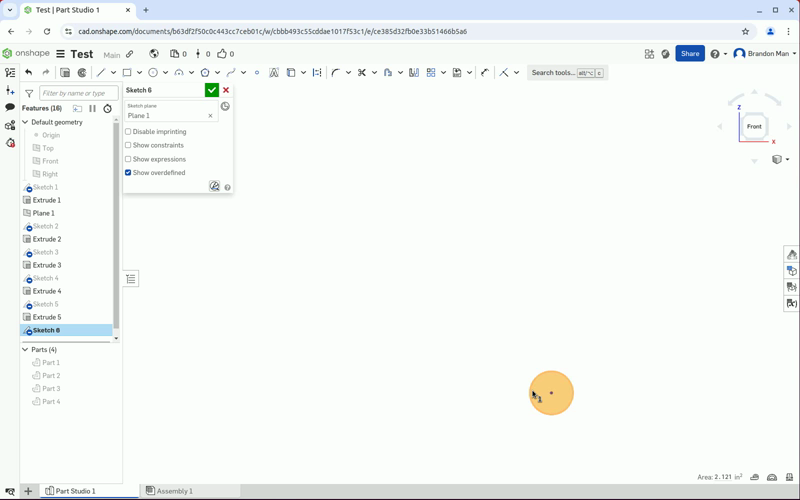
scroll(-6)
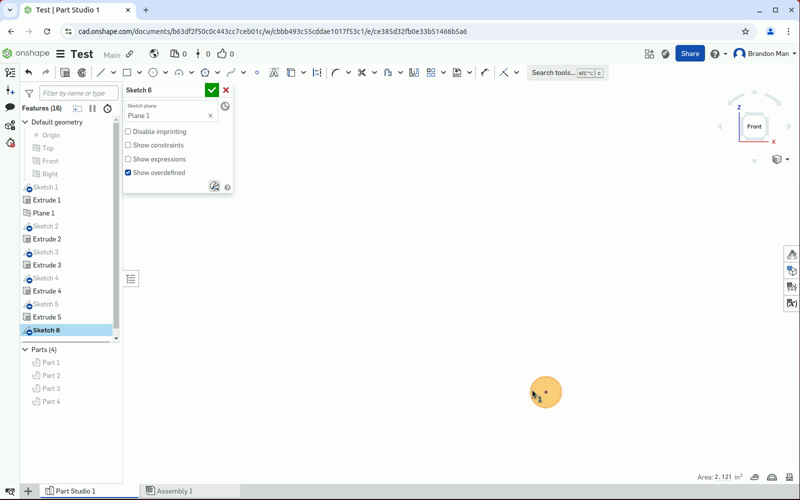
scroll(-6)
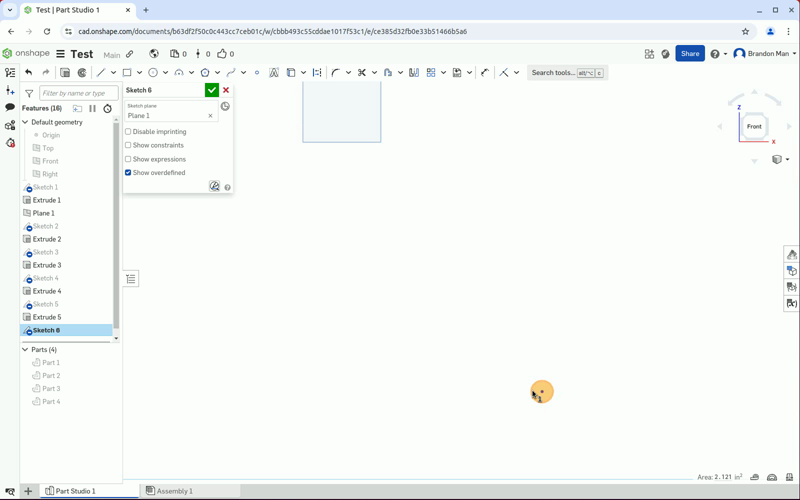
scroll(-6)
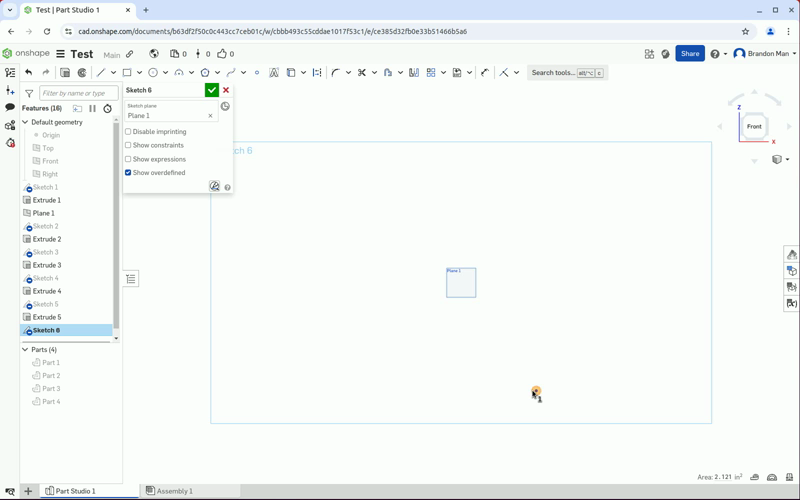
mouse_move(73, 352)
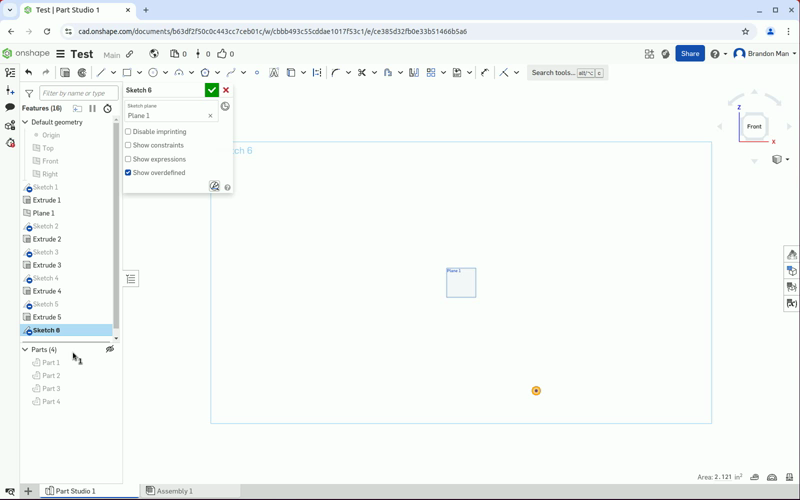
key(shift+y)
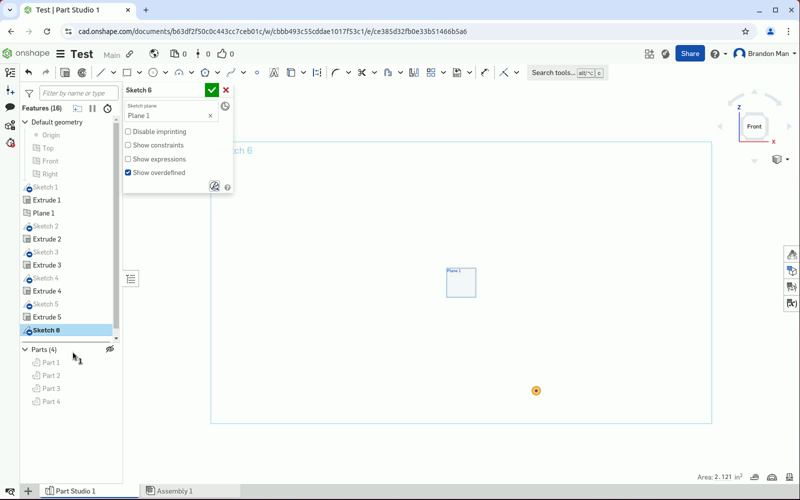
key(shift+e)
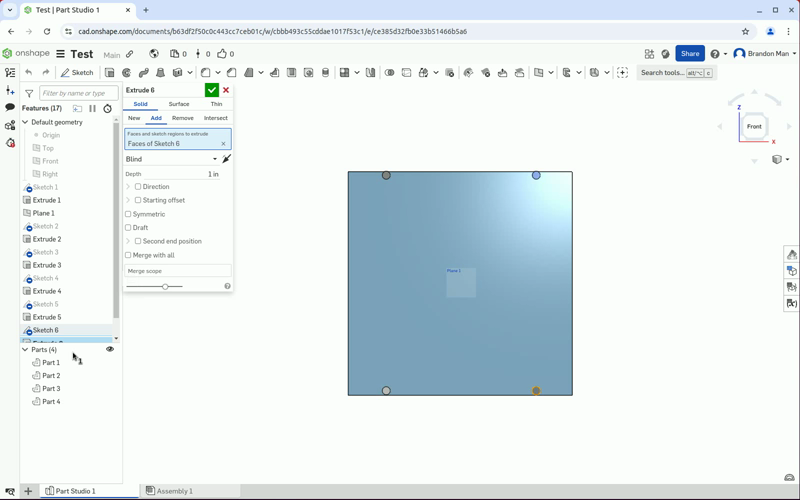
mouse_move(143, 106)
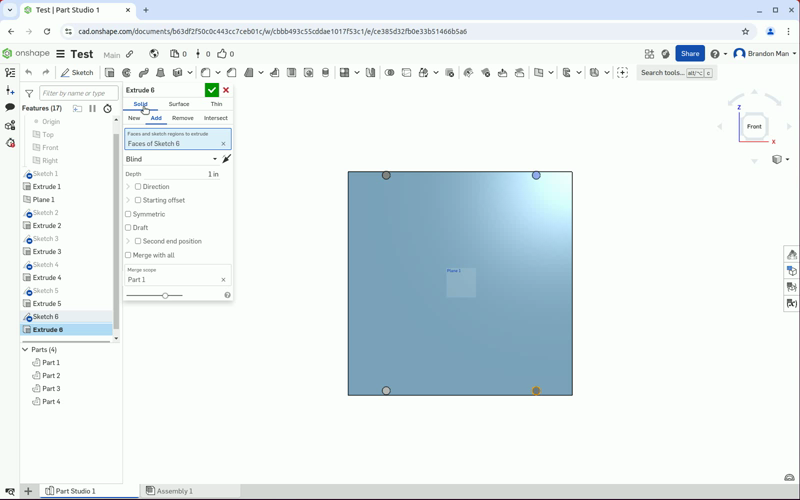
click(143, 106)
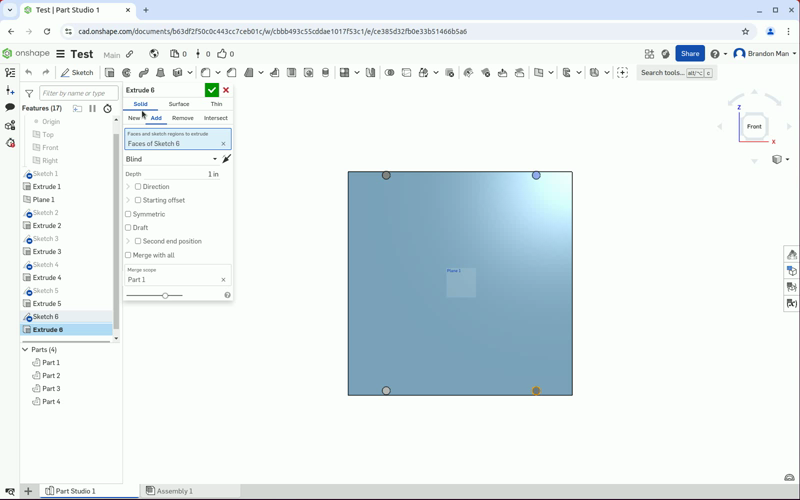
mouse_move(137, 120)
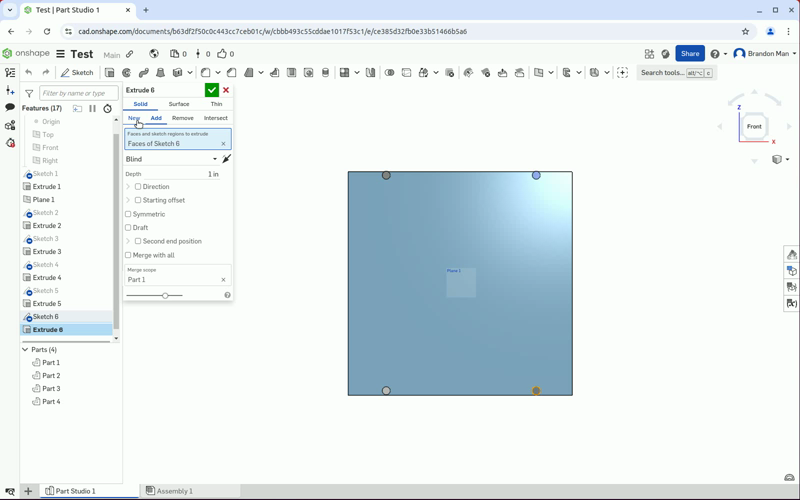
click(137, 120)
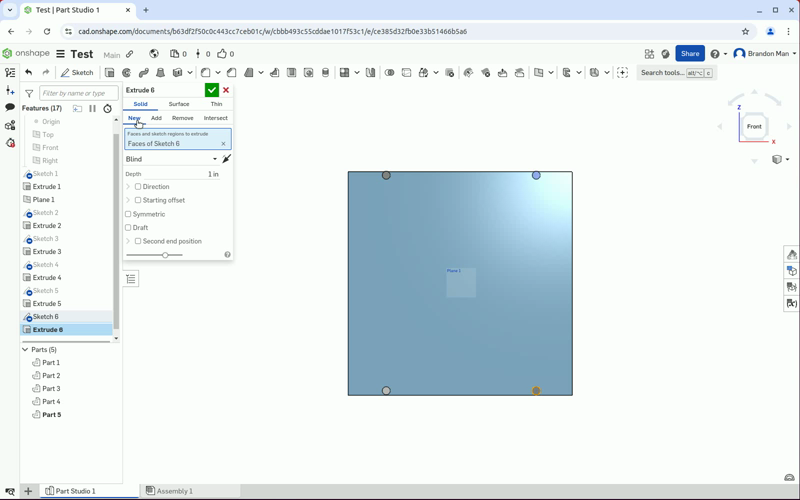
key(tab, 4)
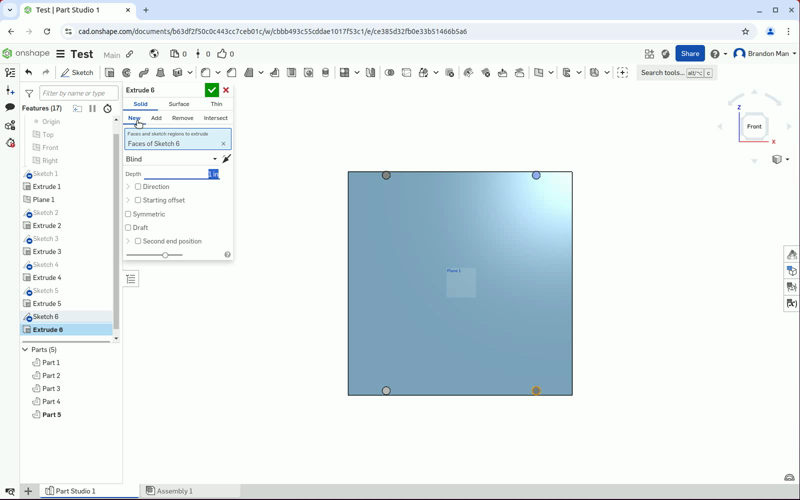
text(2.889)
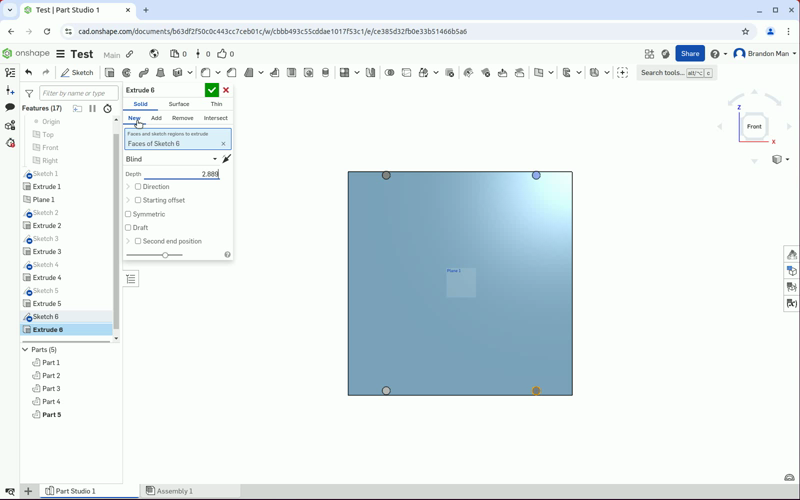
key(enter)
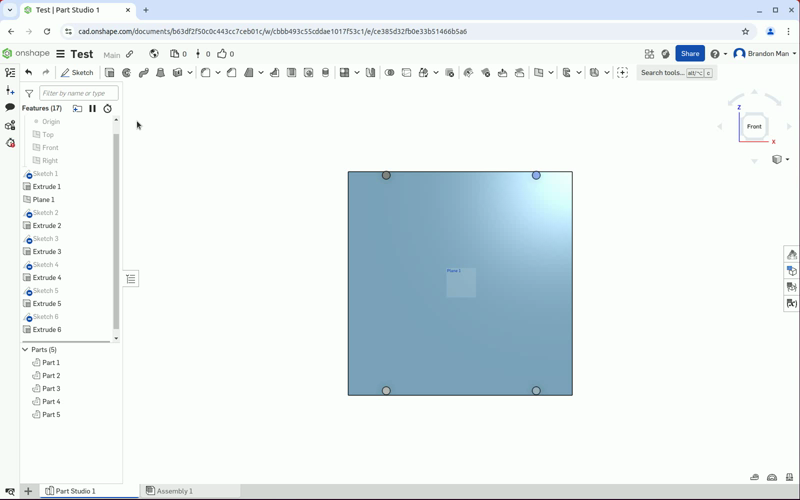
key(shift+h)
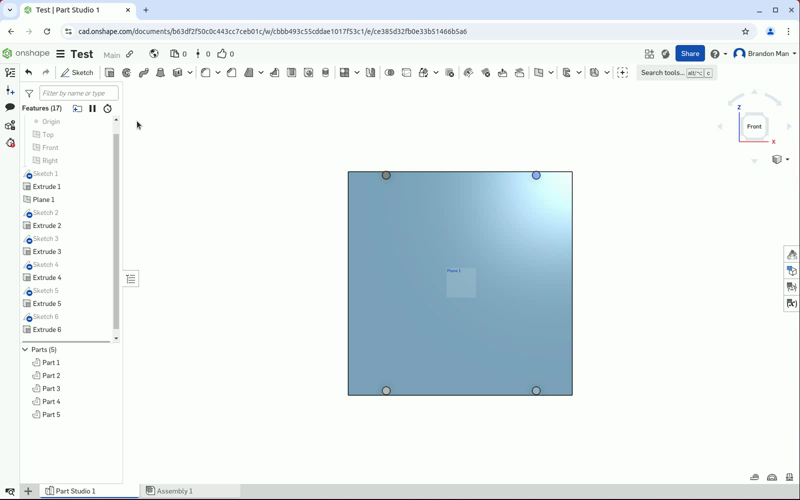
key(shift+h)
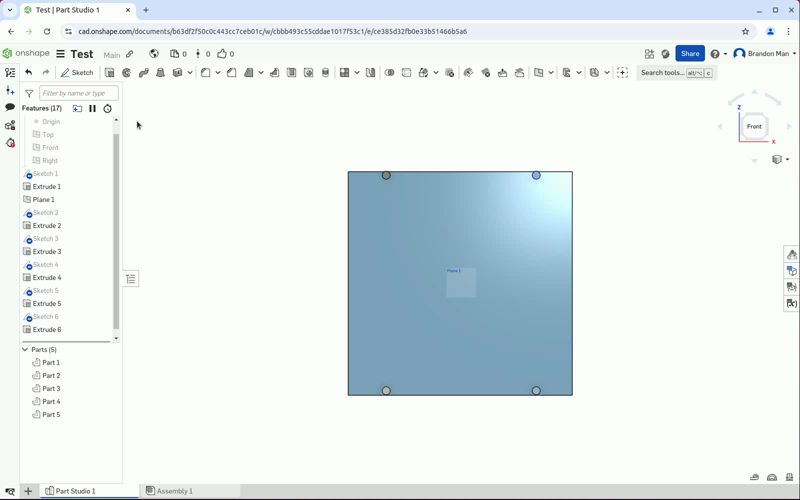
key(shift+7)
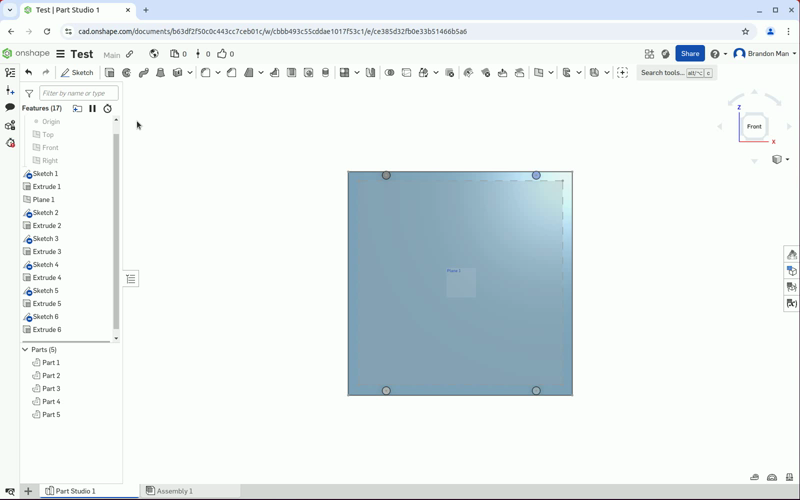
key(left, 2)
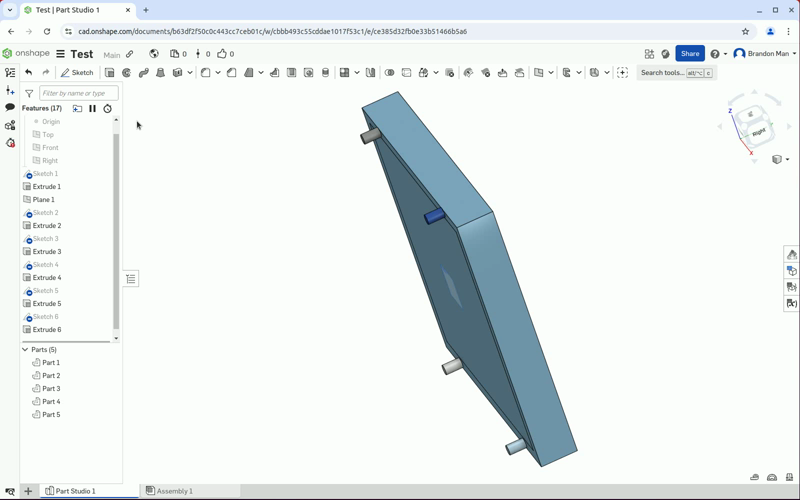
key(down, 2)
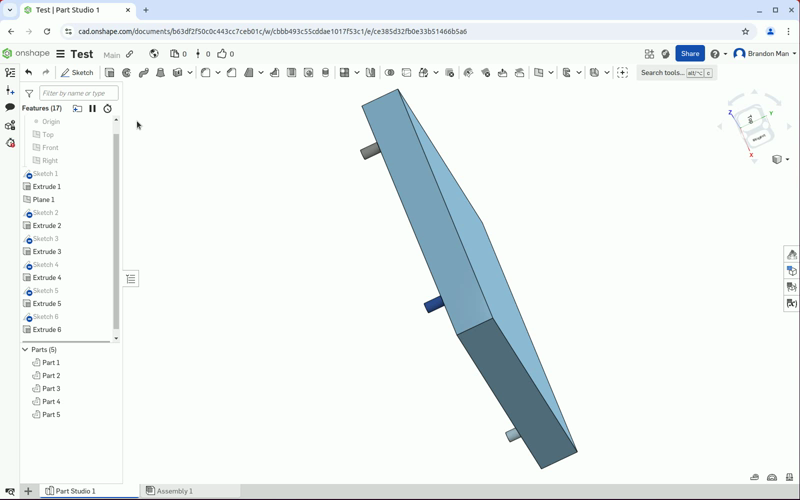
key(up, 2)
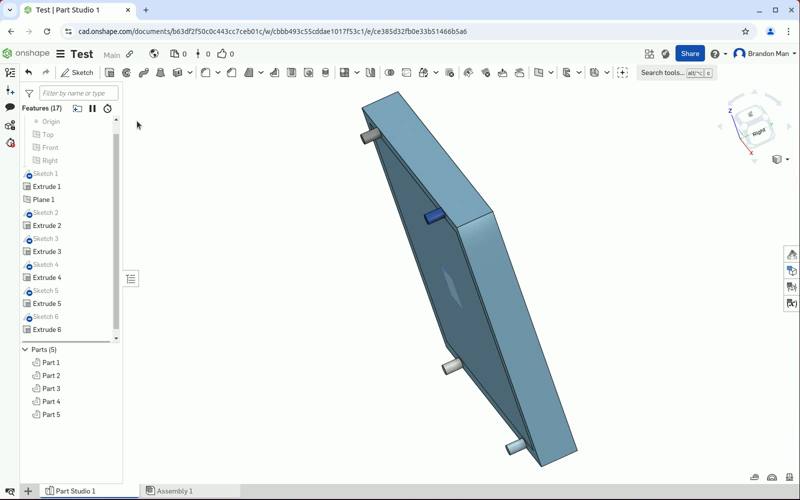
key(right, 2)
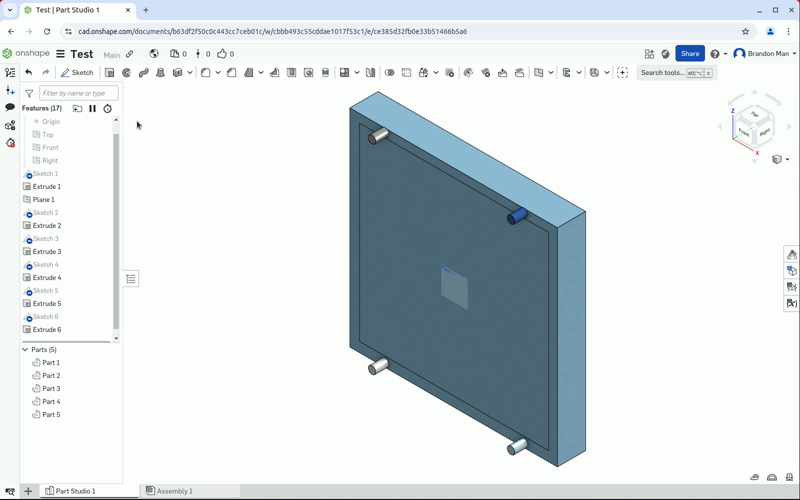
mouse_move(69, 176)
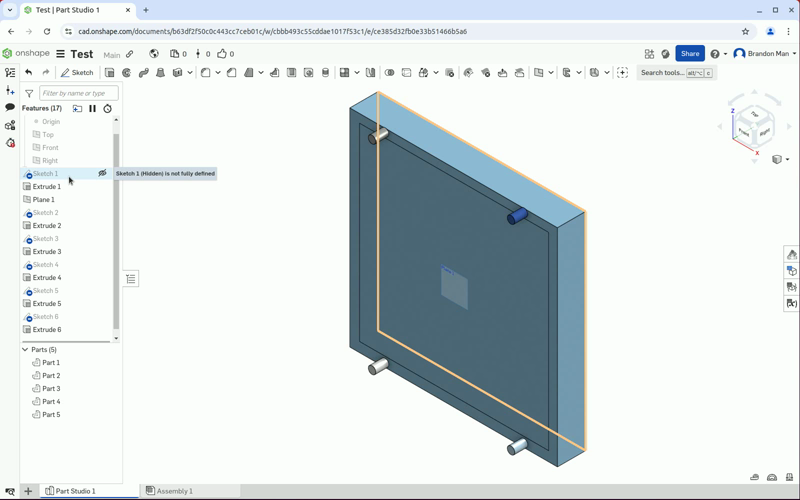
click(69, 176)